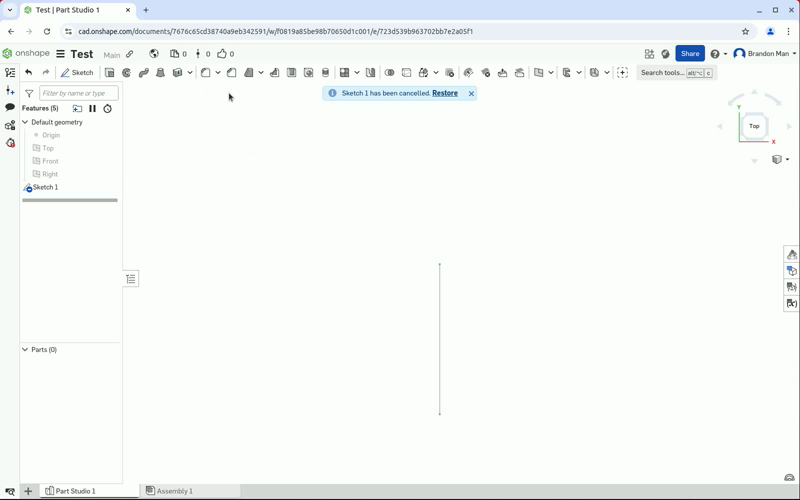
key(shift+h)
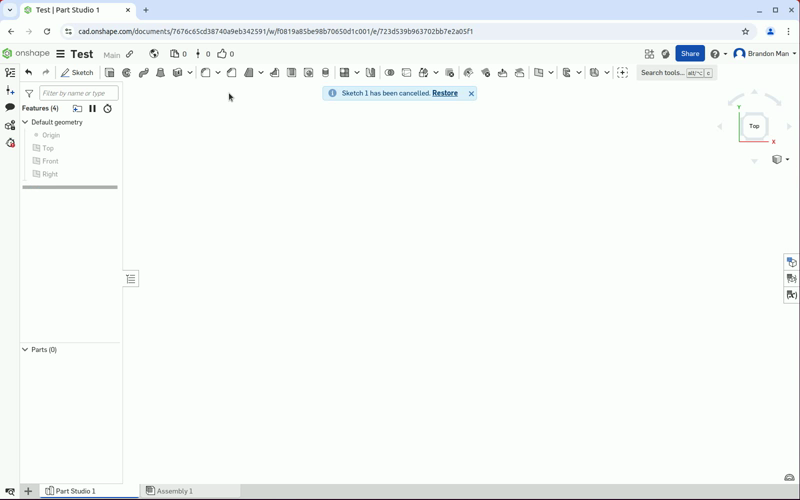
key(shift+s)
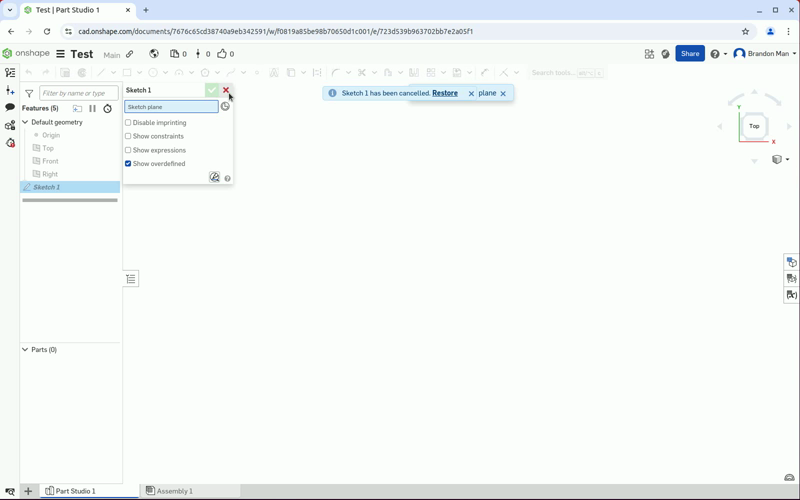
mouse_move(73, 150)
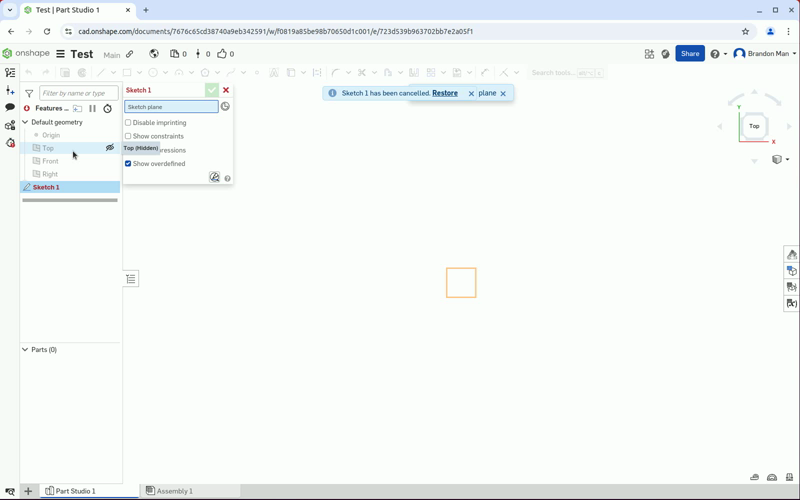
click(73, 150)
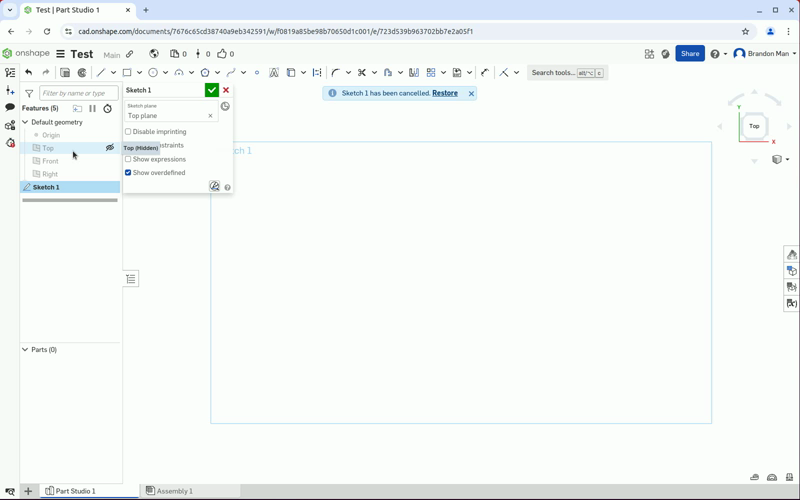
mouse_move(73, 352)
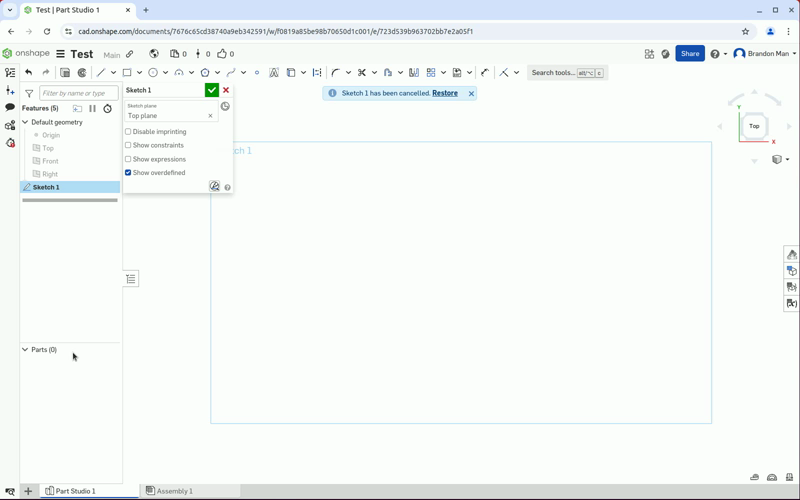
key(y)
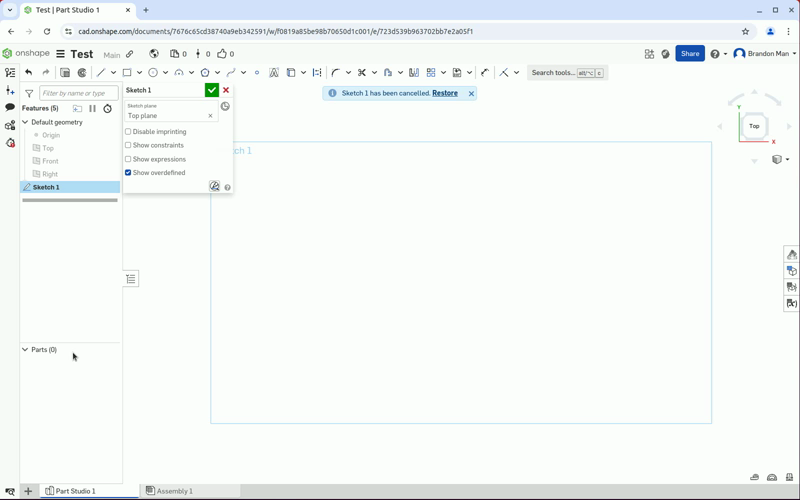
key(c)
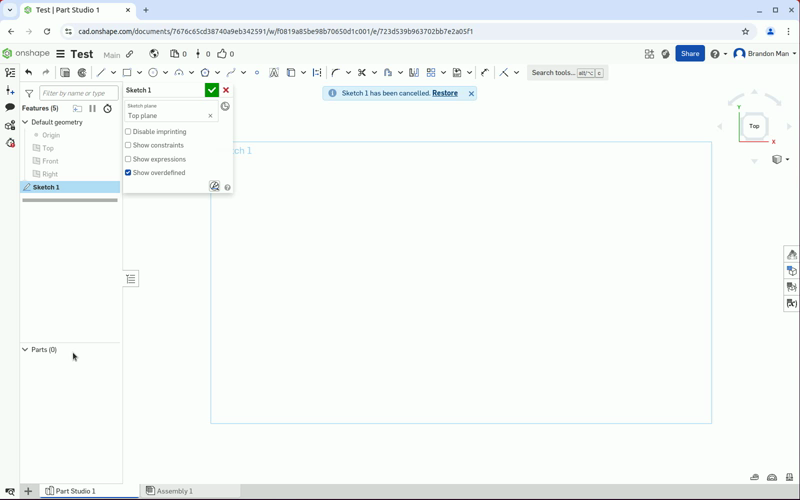
key_down(shift)
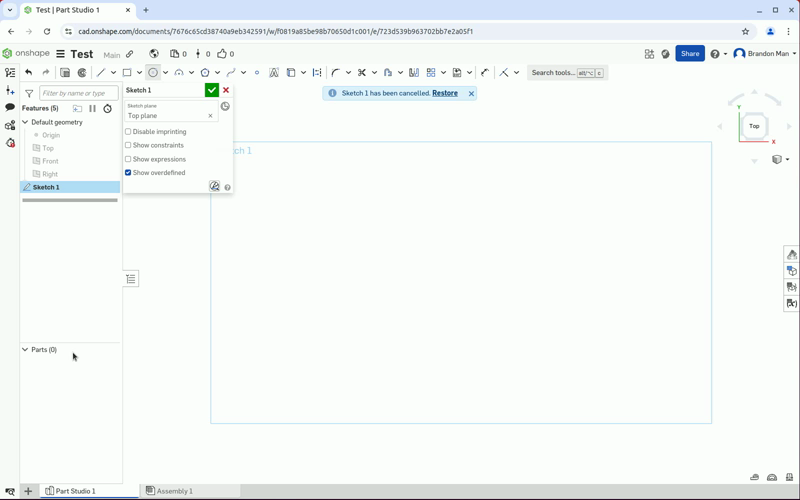
mouse_move(441, 266)
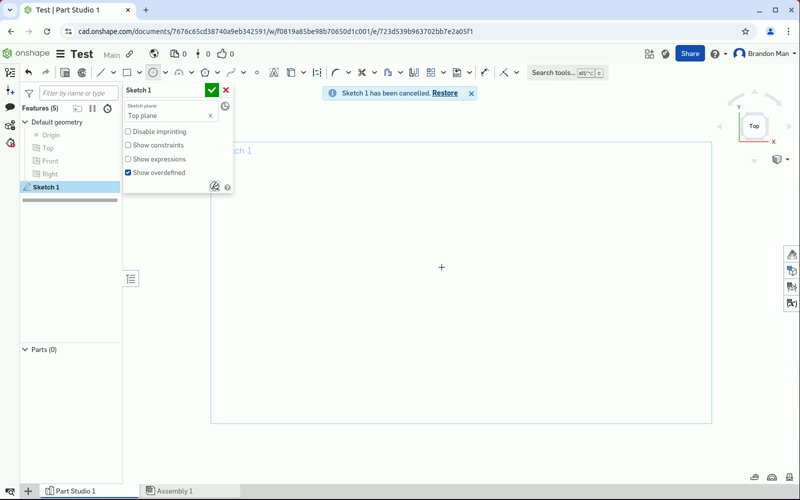
click(441, 266)
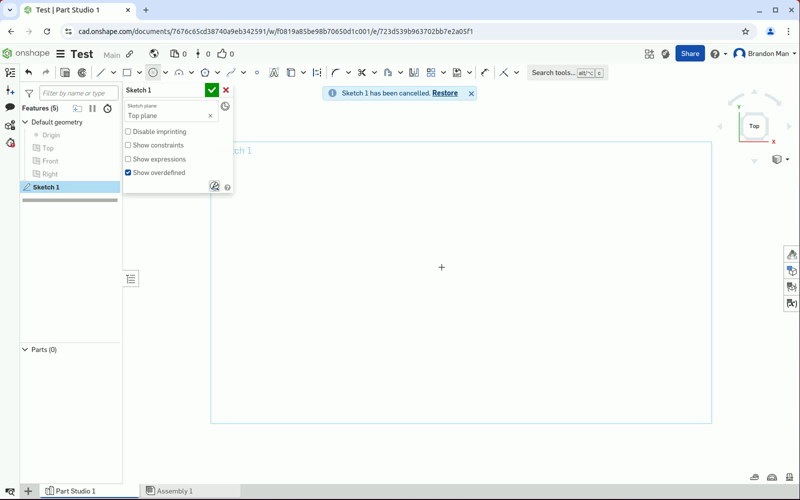
key_up(shift)
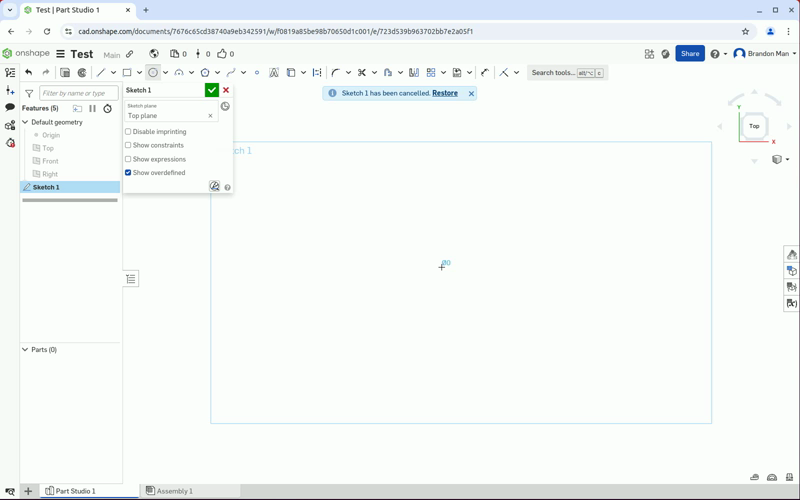
mouse_move(482, 266)
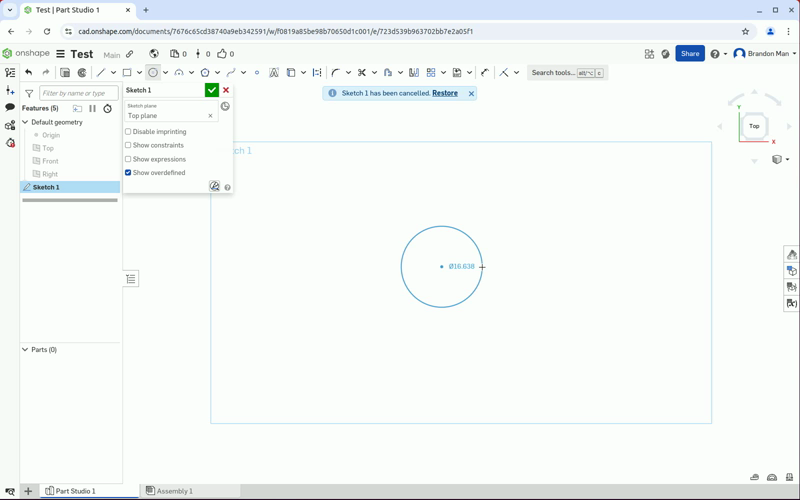
click(482, 266)
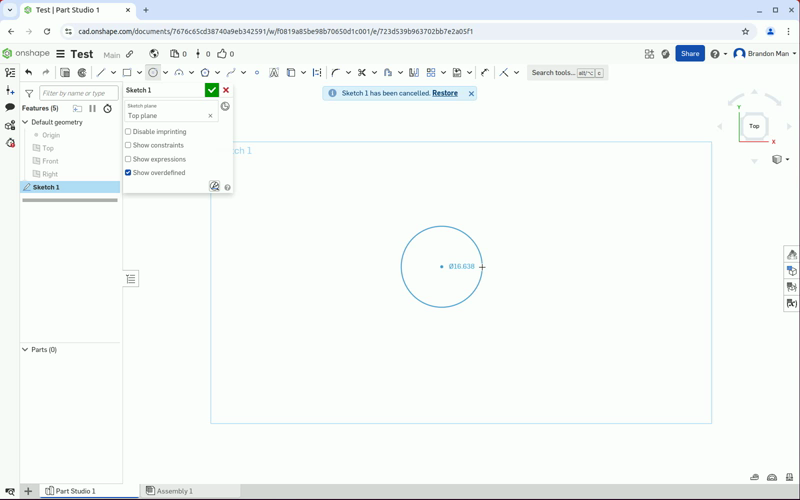
key(esc)
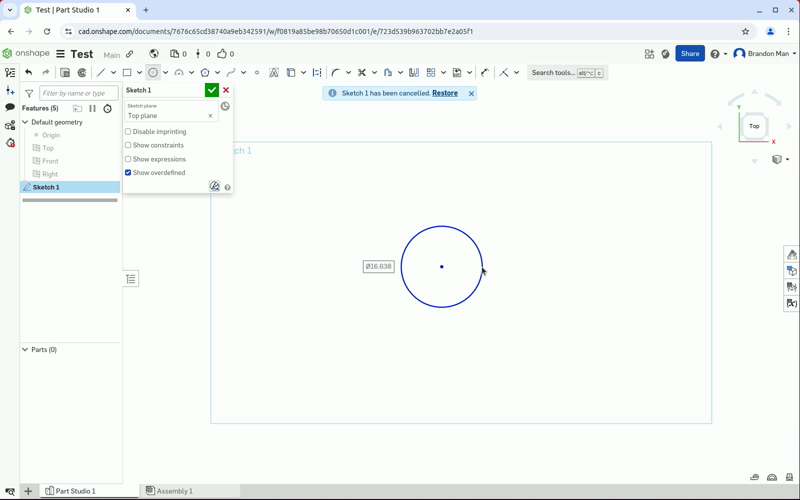
mouse_move(472, 272)
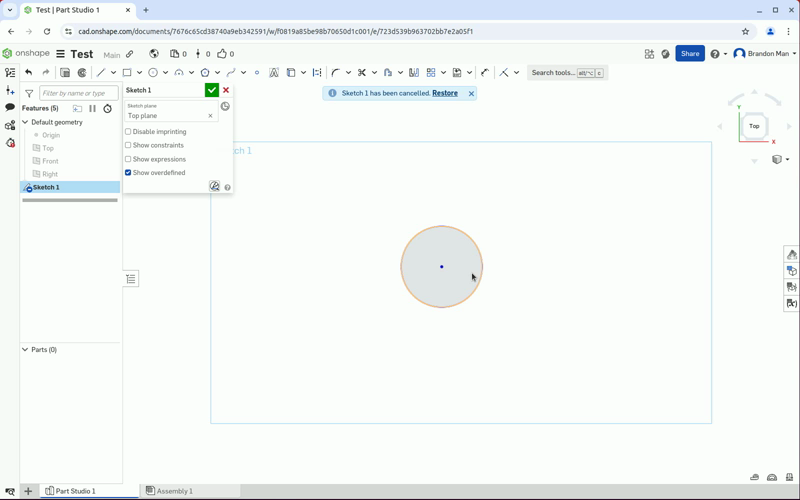
click(472, 272)
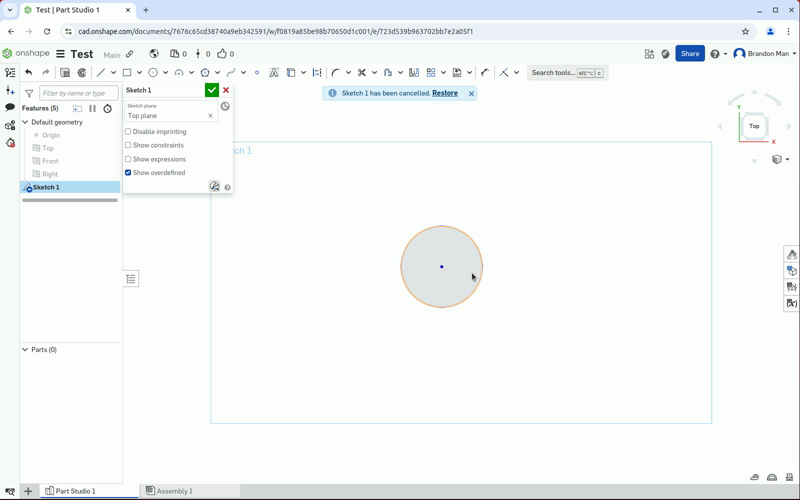
mouse_move(73, 352)
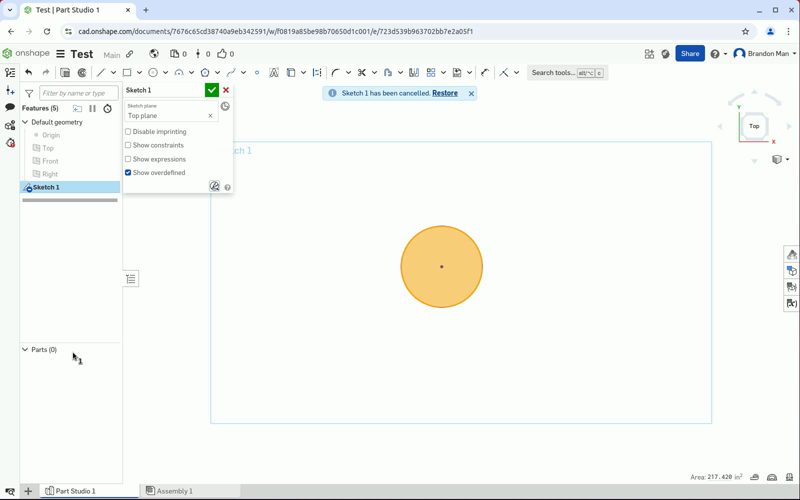
key(shift+y)
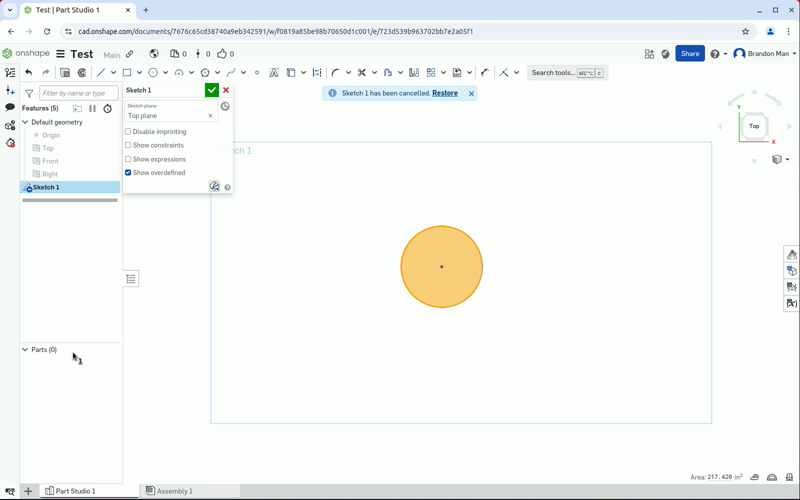
key(shift+e)
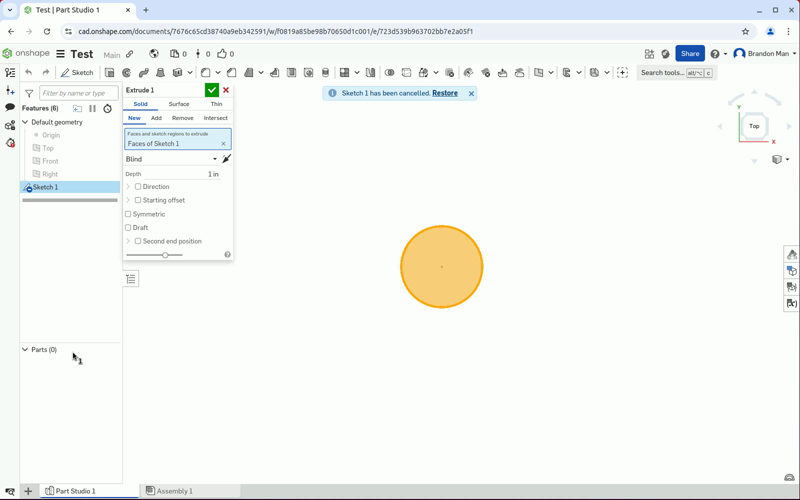
mouse_move(143, 106)
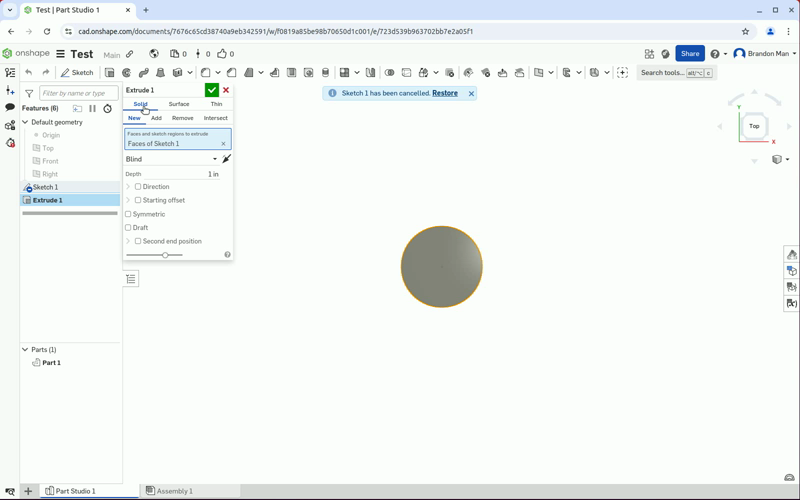
click(143, 106)
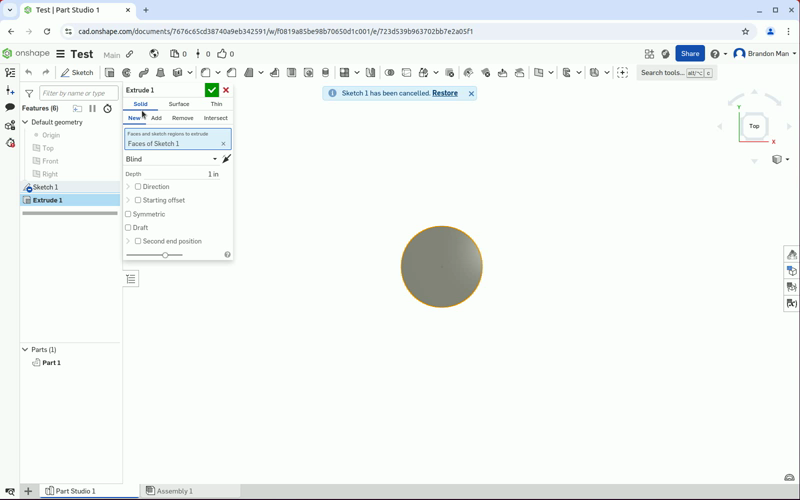
mouse_move(137, 120)
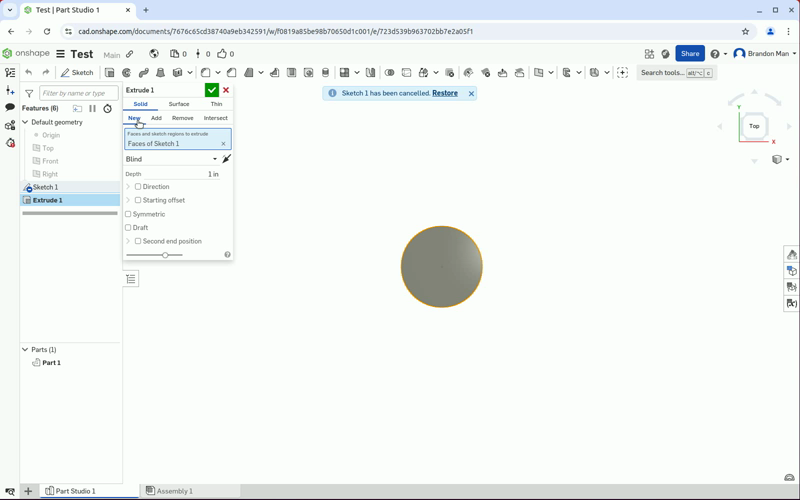
click(137, 120)
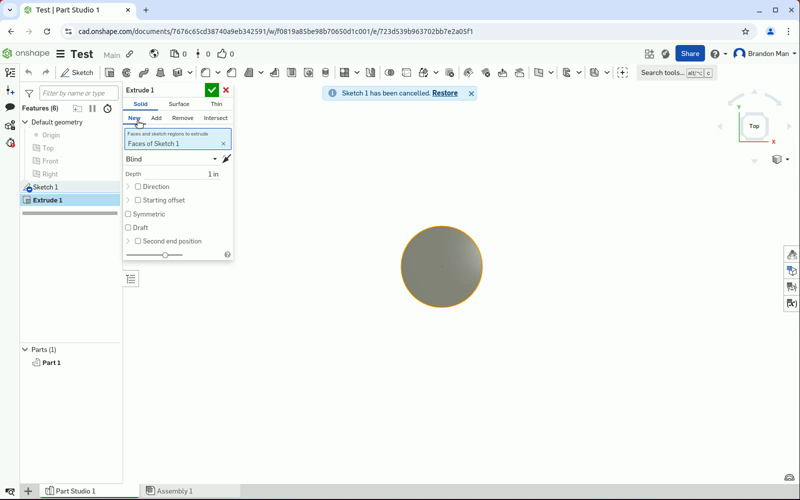
key(tab, 4)
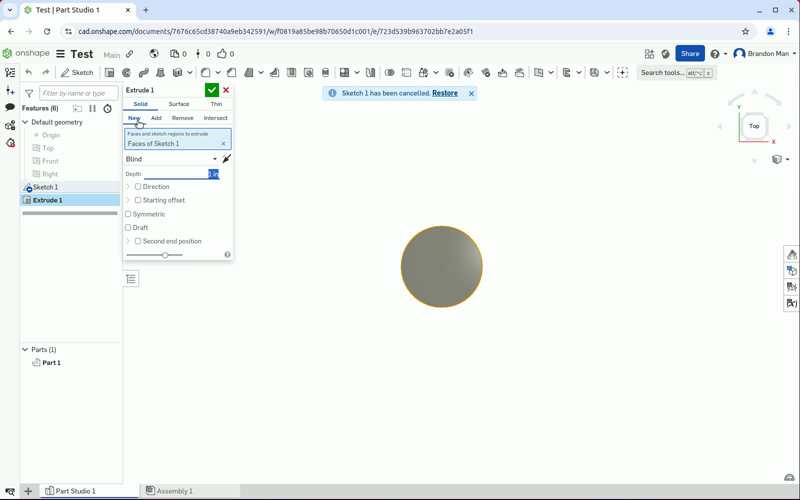
text(0.241)
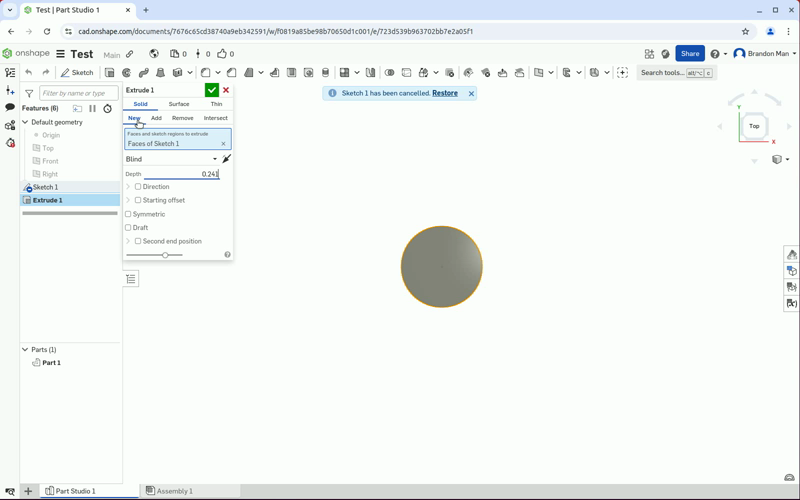
key(enter)
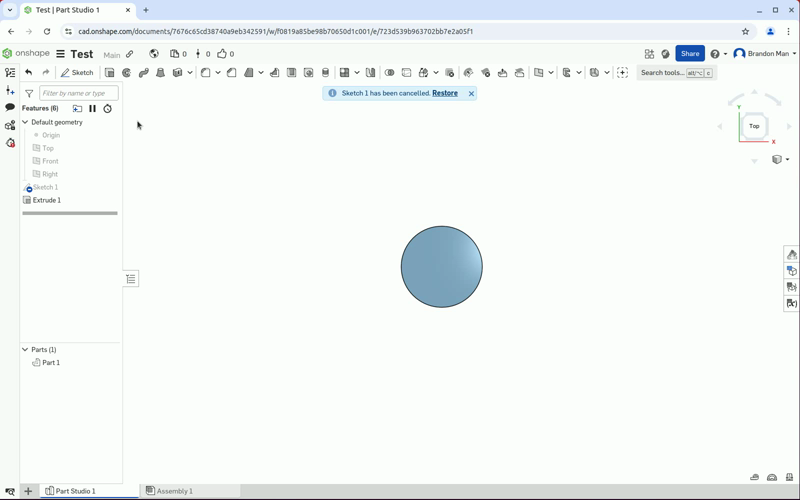
key(shift+h)
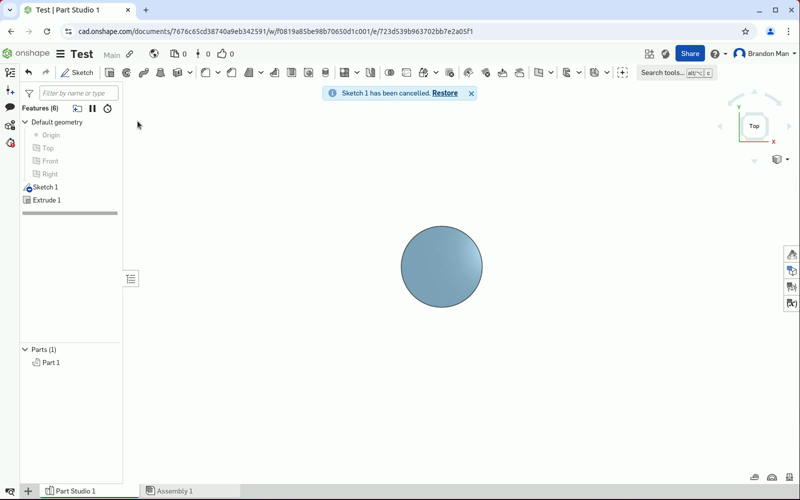
key(shift+h)
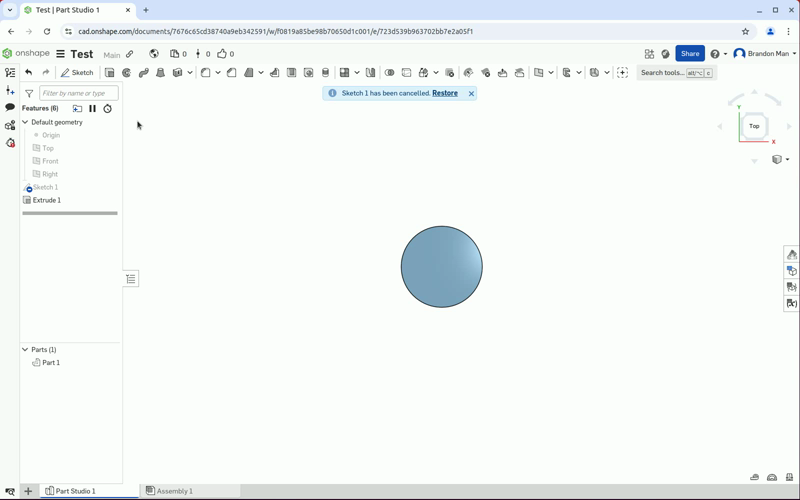
mouse_move(73, 189)
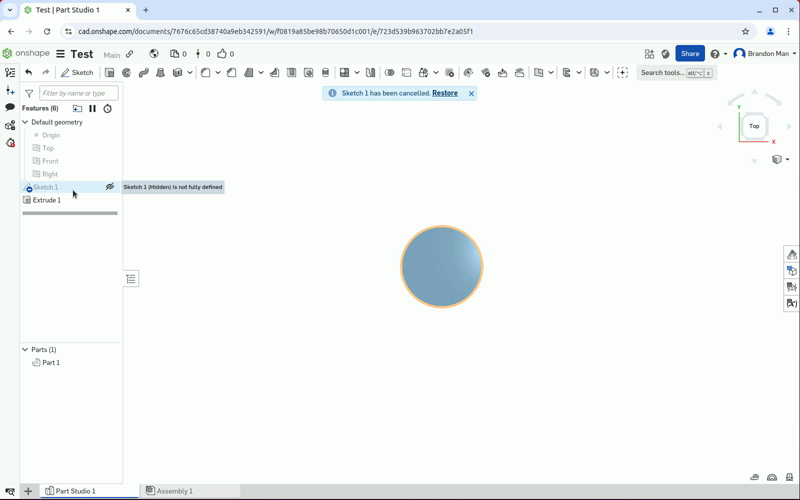
click(73, 189)
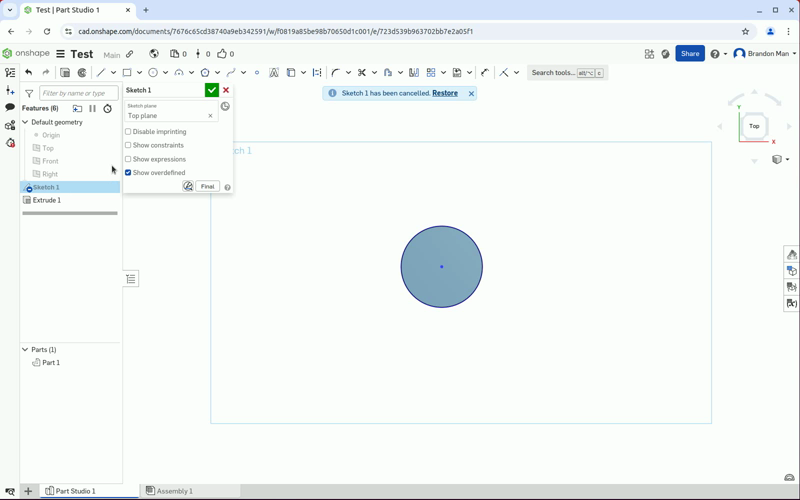
mouse_move(229, 92)
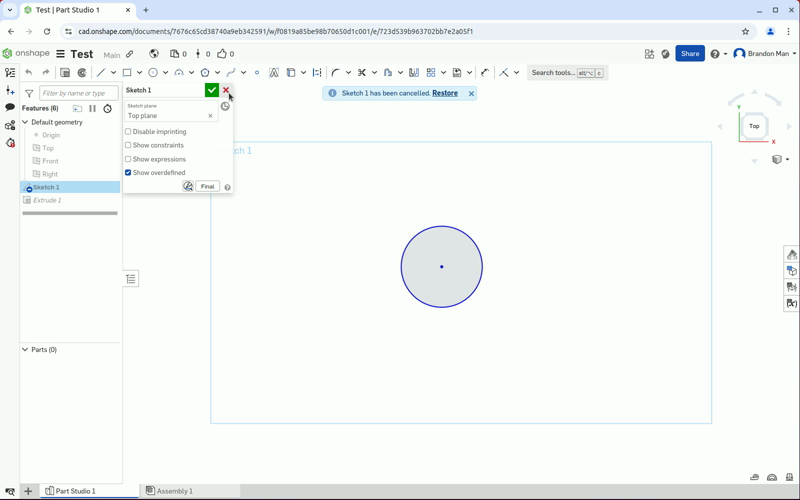
click(229, 92)
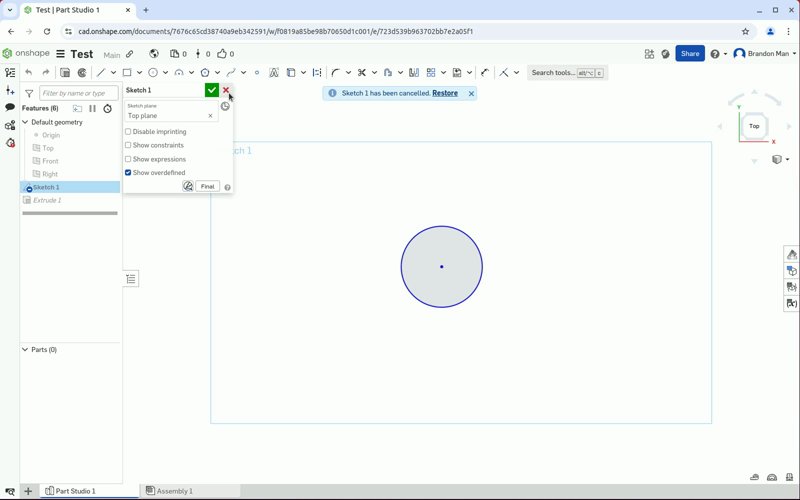
key(shift+s)
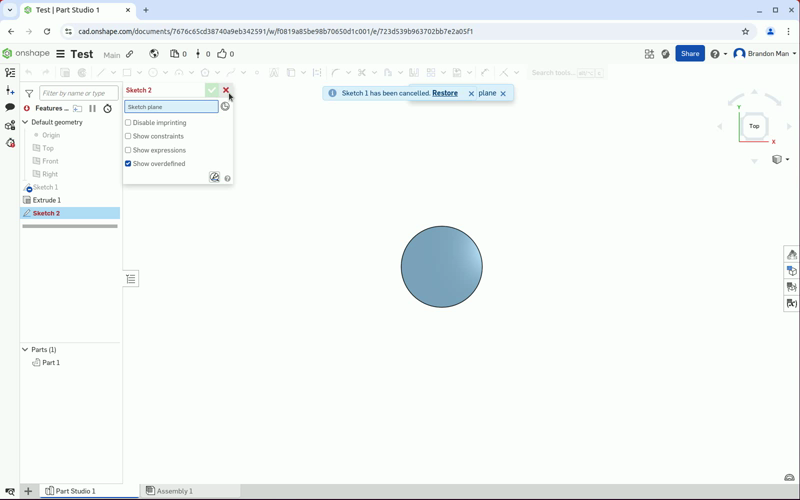
mouse_move(73, 150)
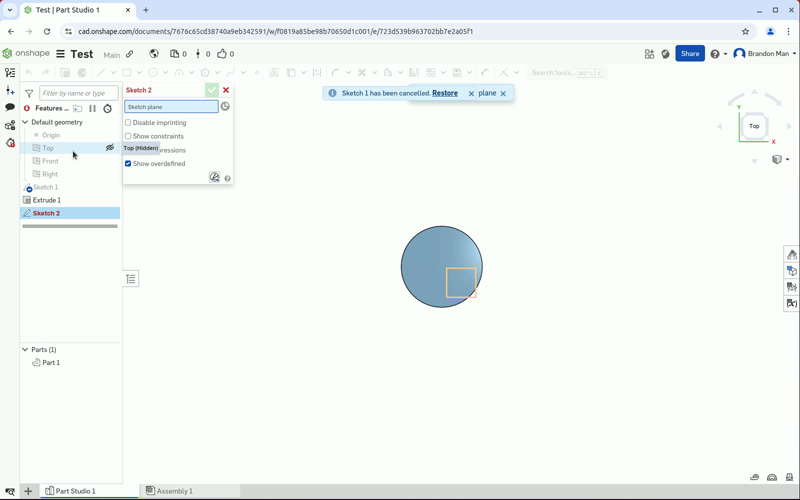
click(73, 150)
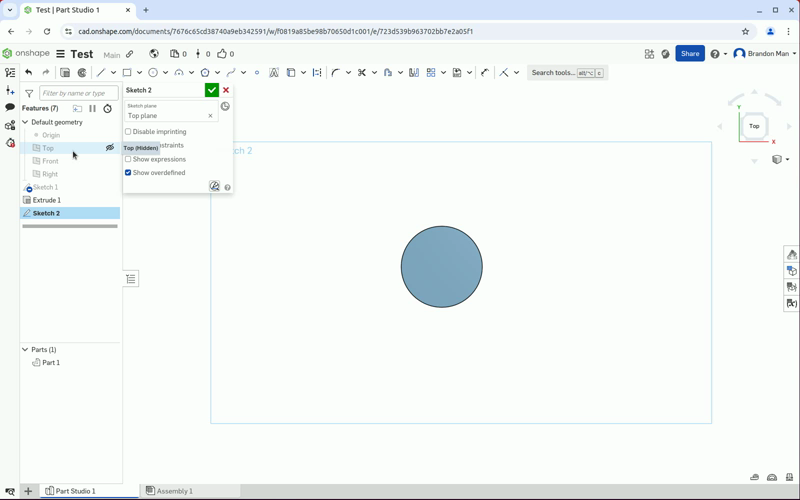
mouse_move(73, 352)
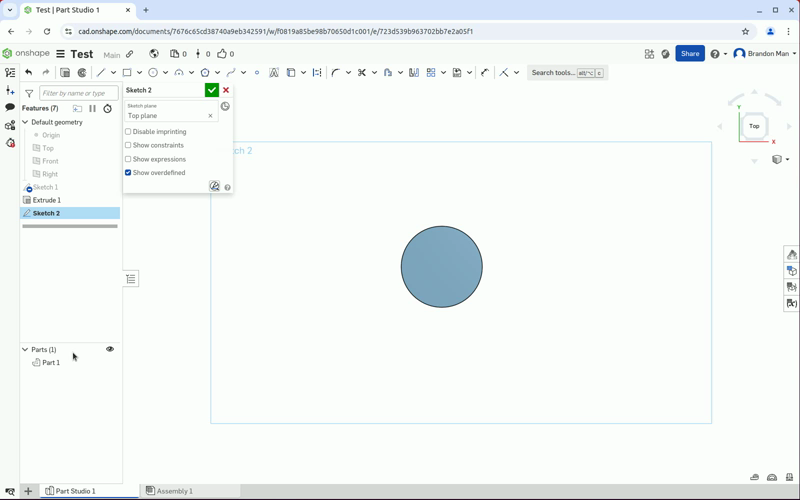
key(y)
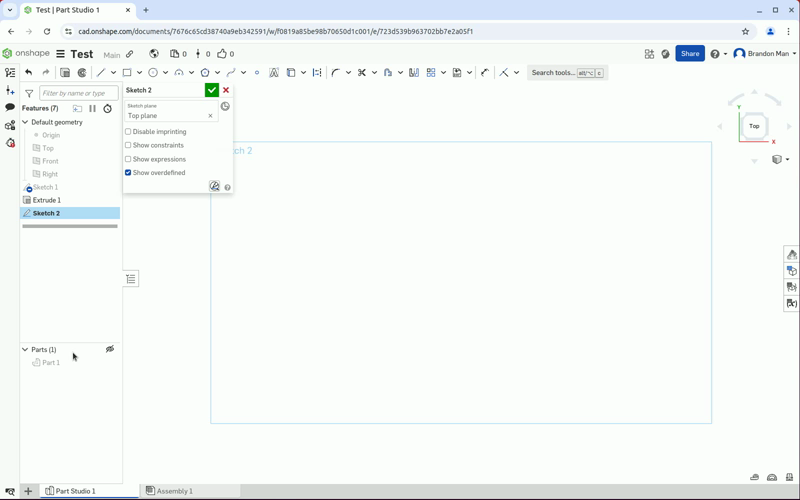
key(a)
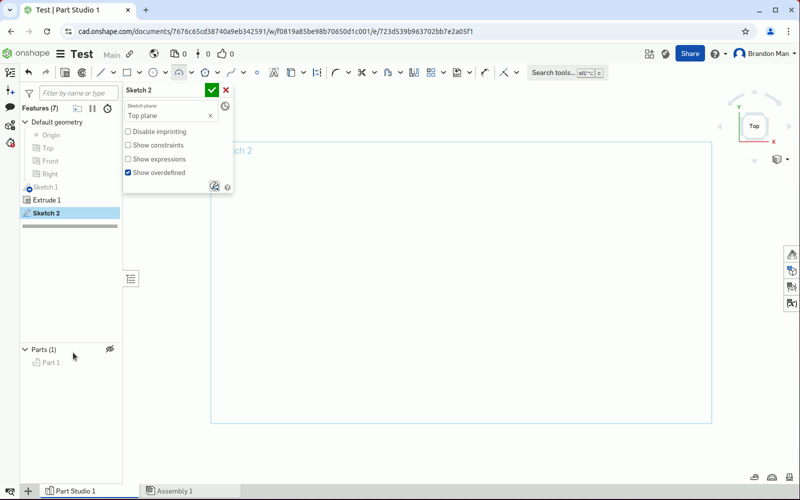
key_down(shift)
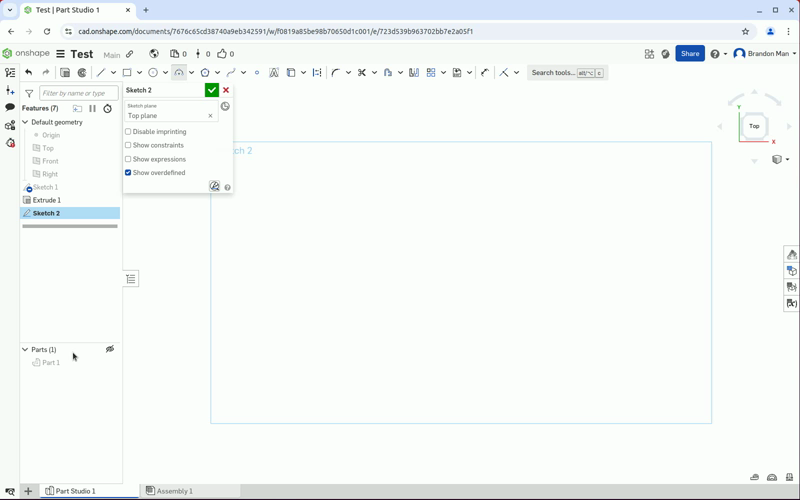
mouse_move(532, 234)
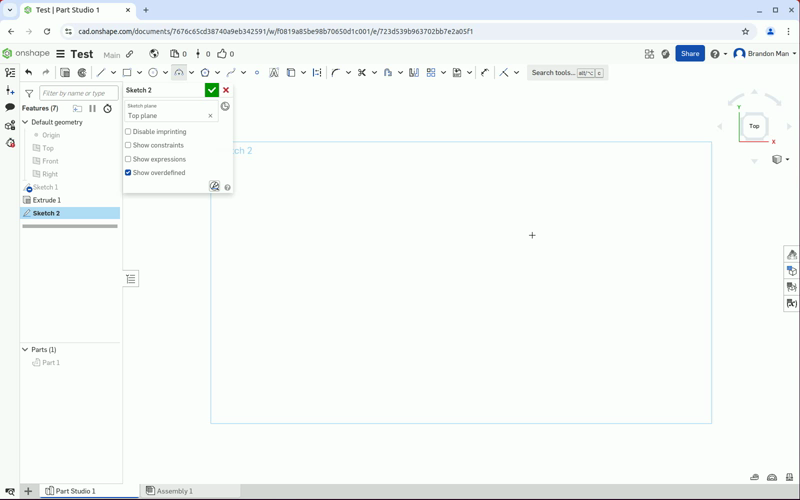
click(532, 234)
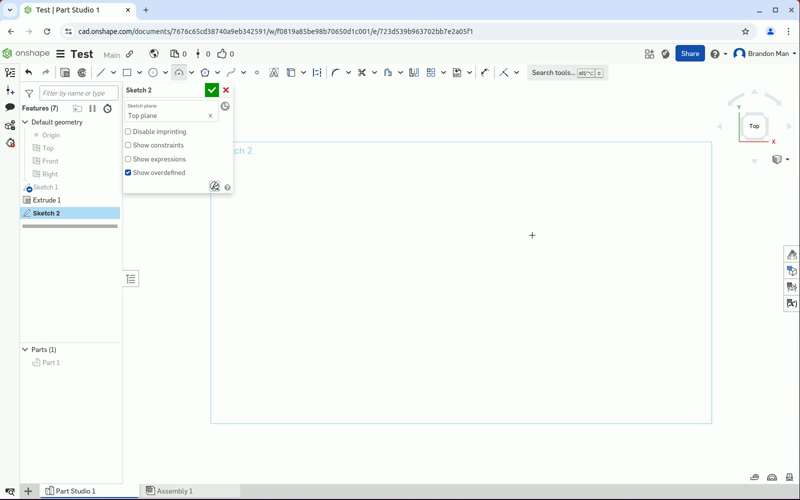
key_up(shift)
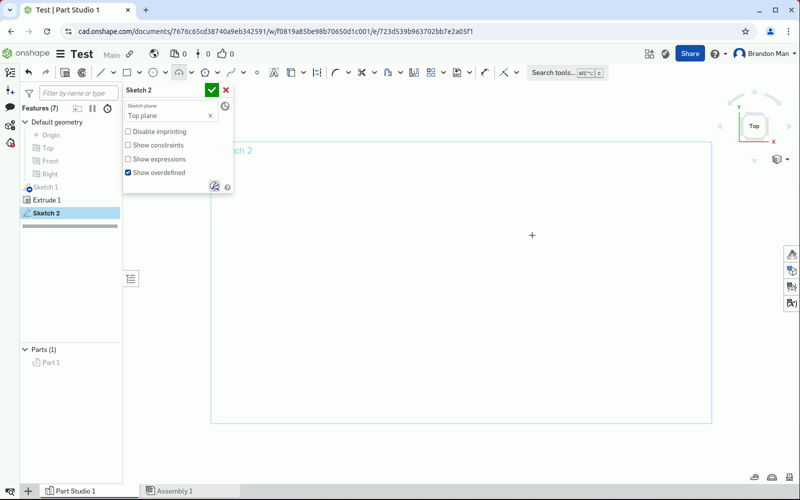
key_down(shift)
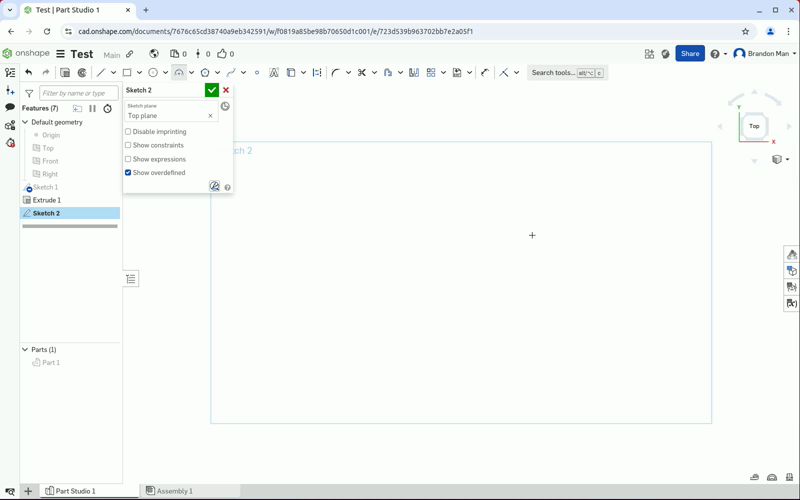
mouse_move(534, 234)
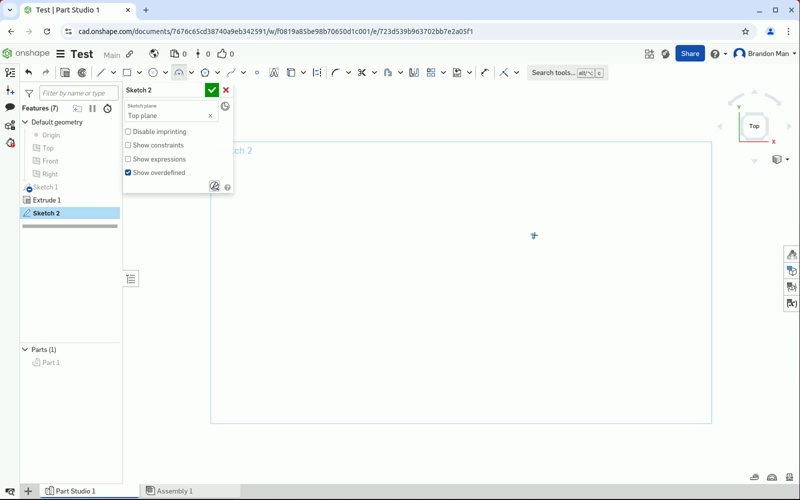
scroll(6)
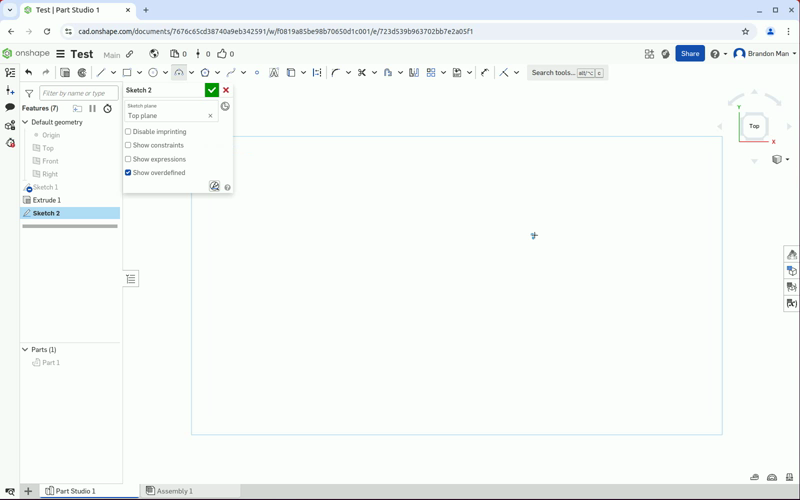
scroll(6)
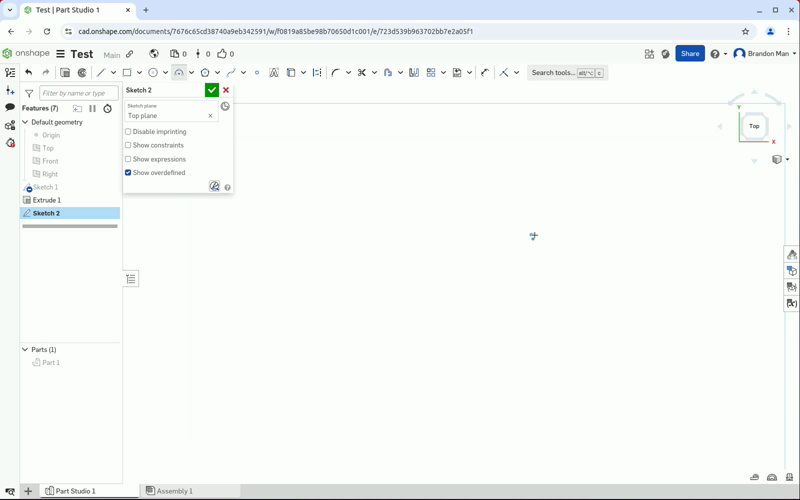
scroll(6)
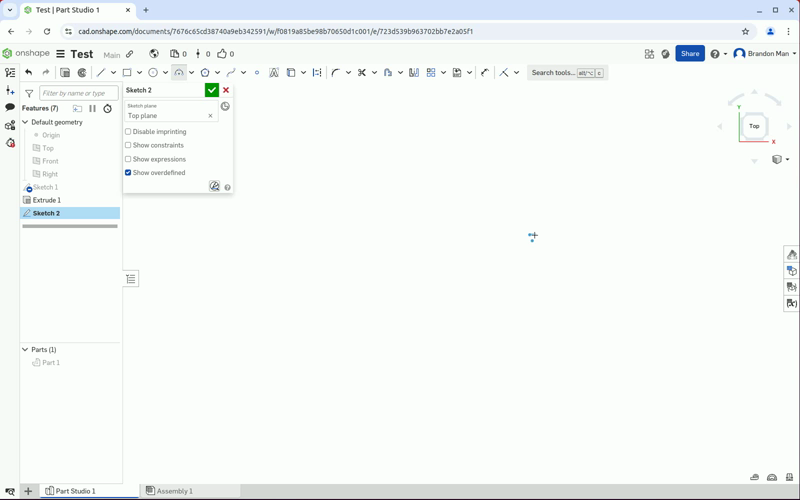
scroll(6)
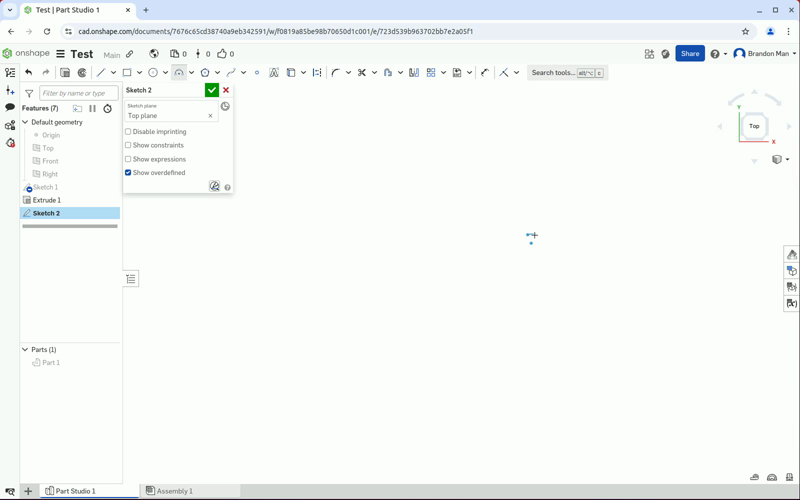
scroll(6)
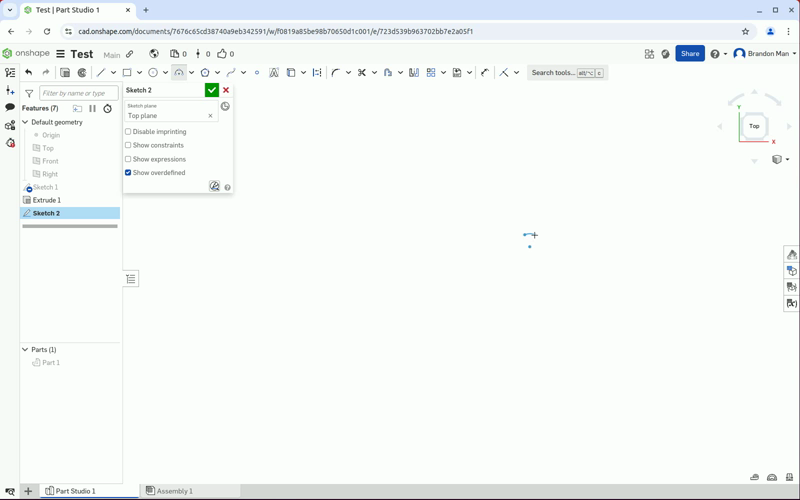
scroll(6)
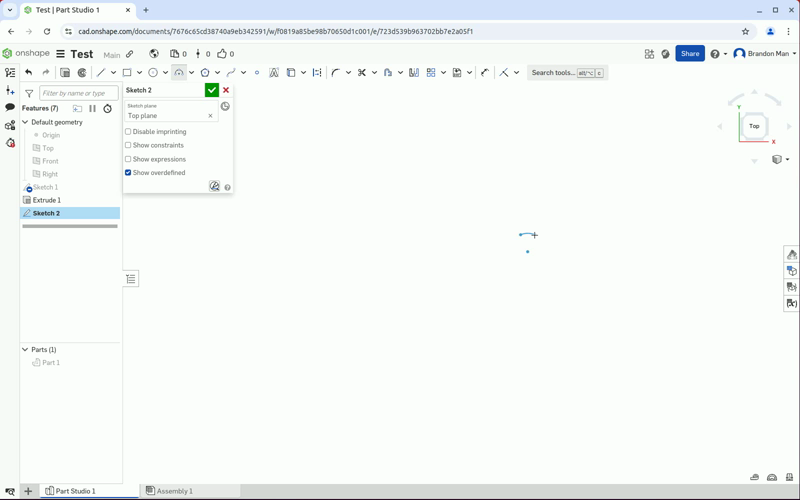
scroll(6)
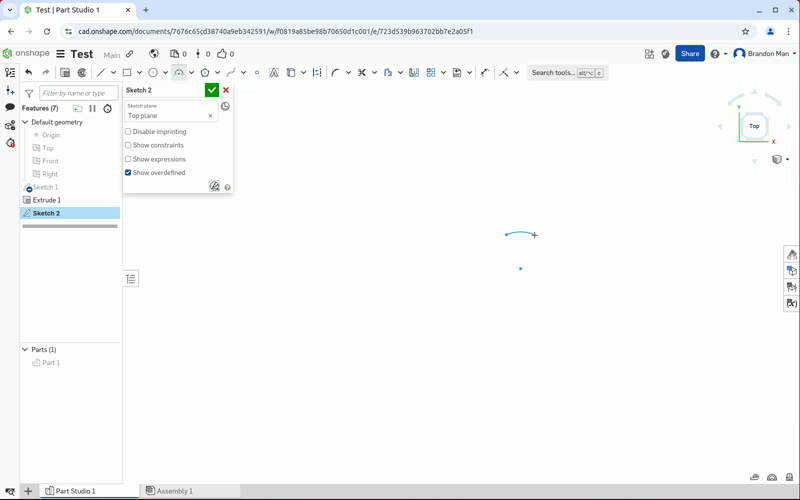
click(534, 234)
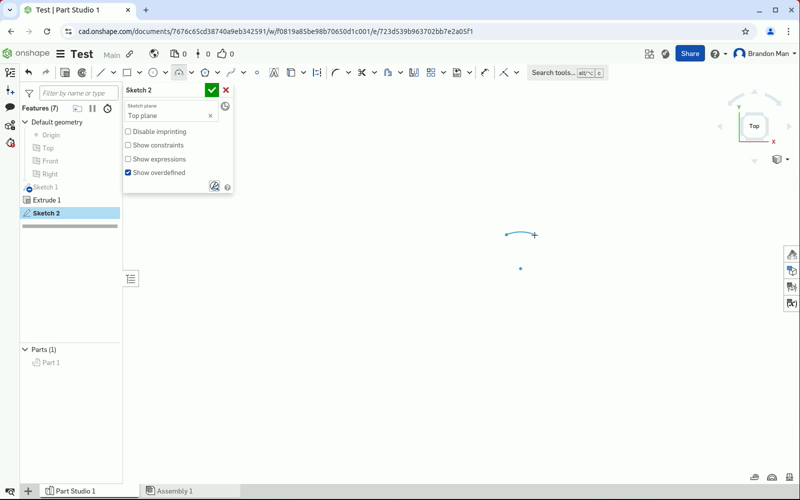
scroll(-6)
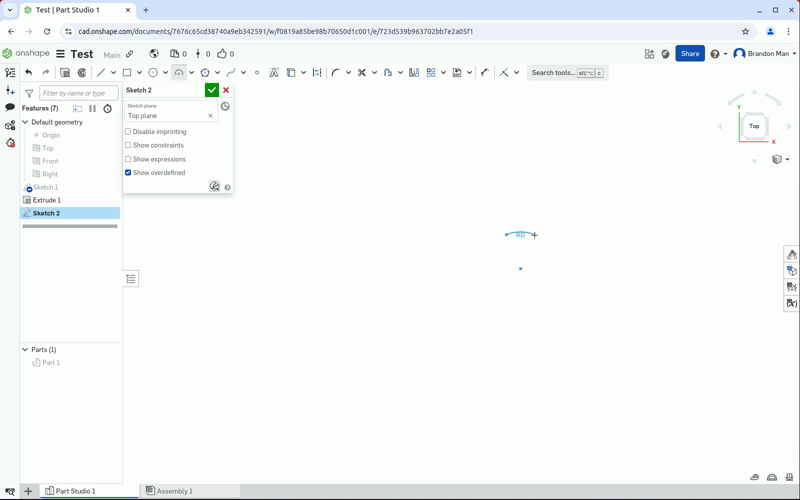
scroll(-6)
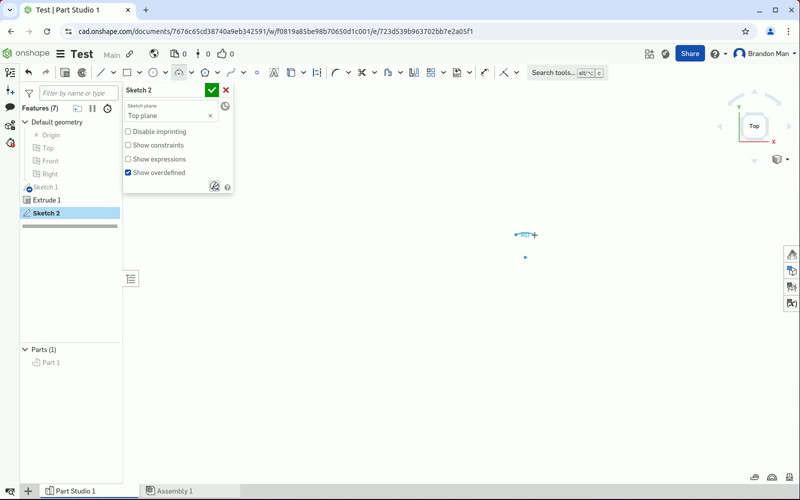
scroll(-6)
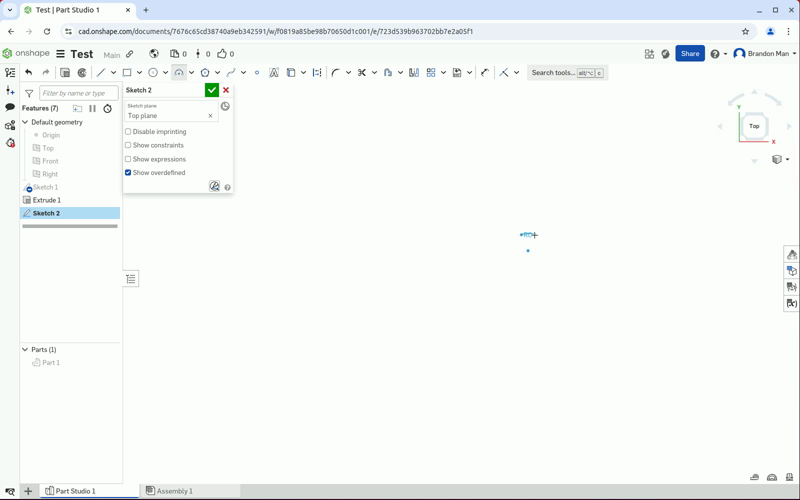
scroll(-6)
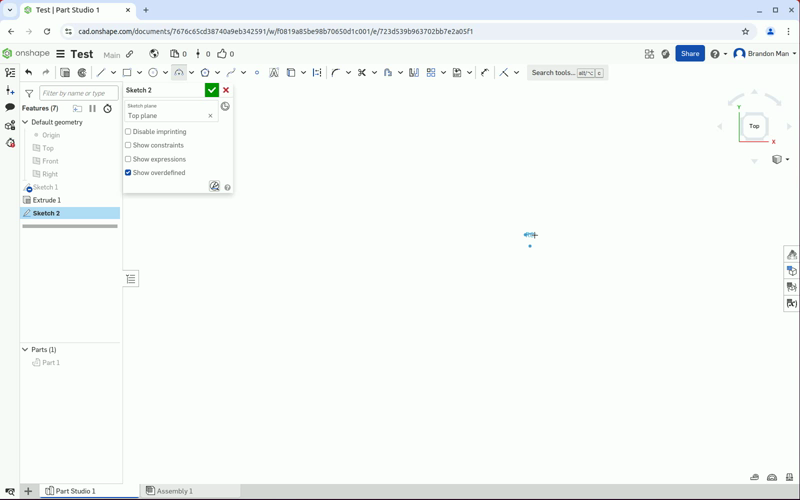
scroll(-6)
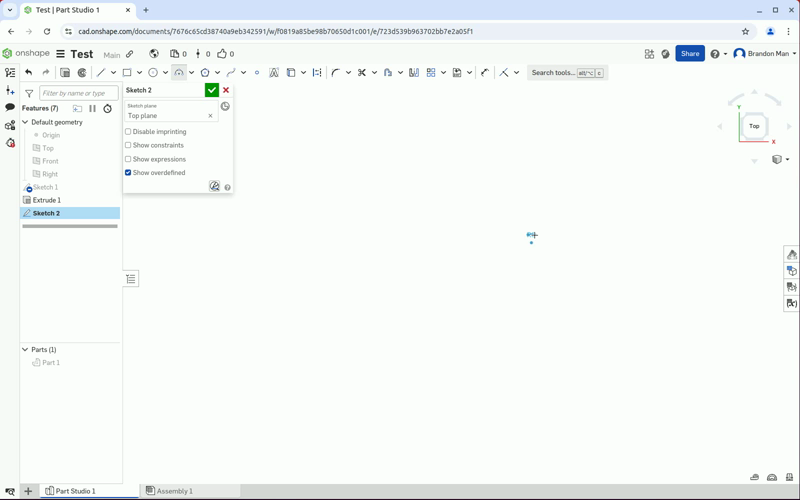
scroll(-6)
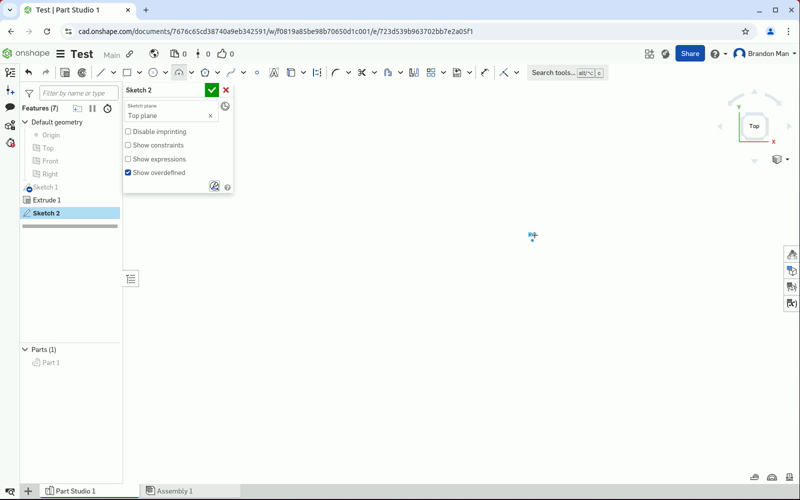
scroll(-6)
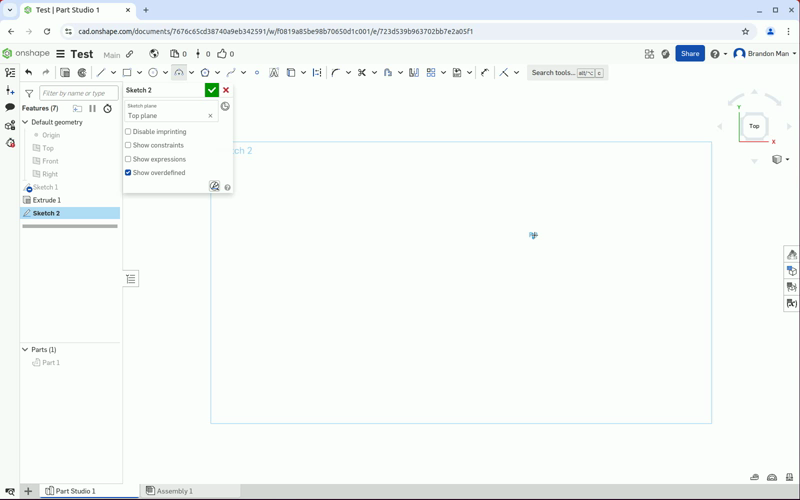
mouse_move(533, 299)
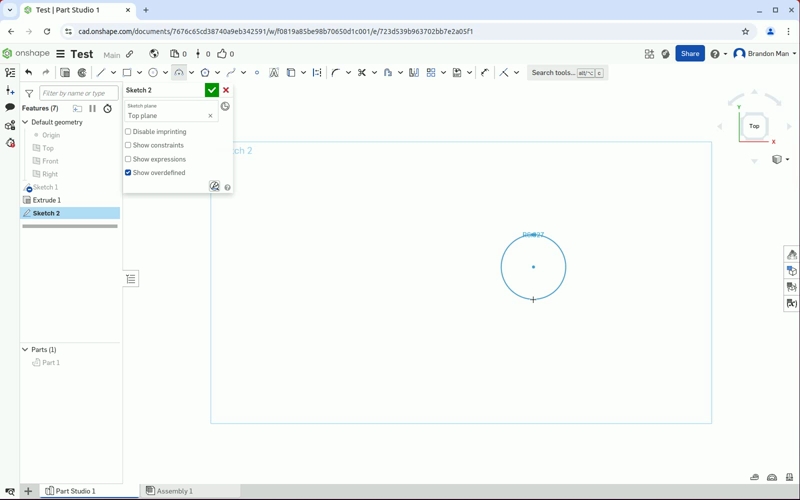
scroll(6)
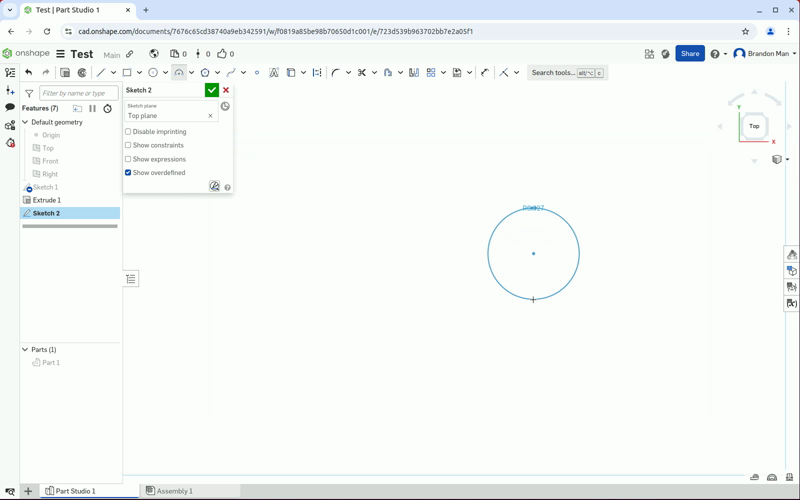
scroll(6)
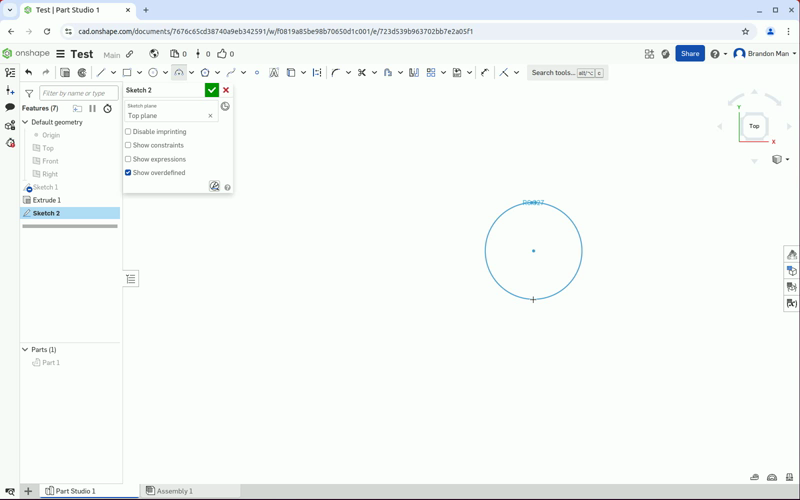
scroll(6)
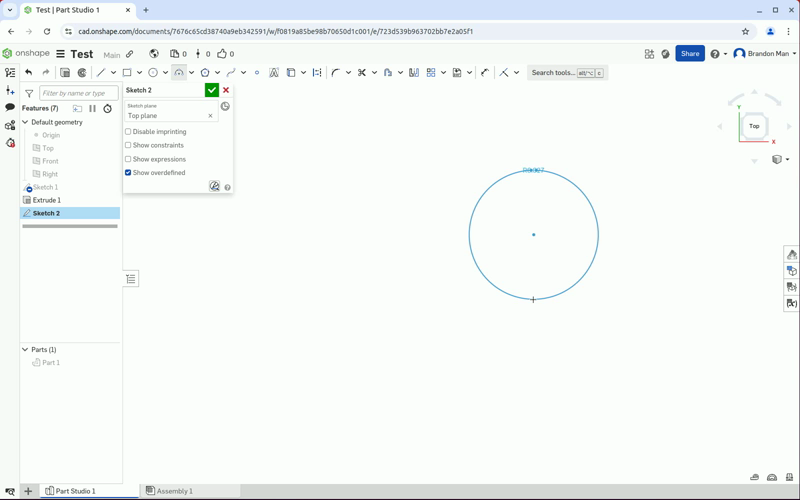
scroll(6)
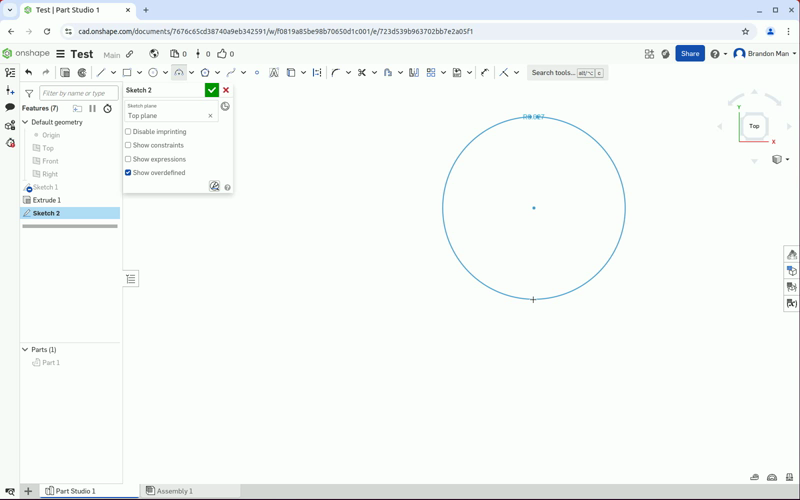
scroll(6)
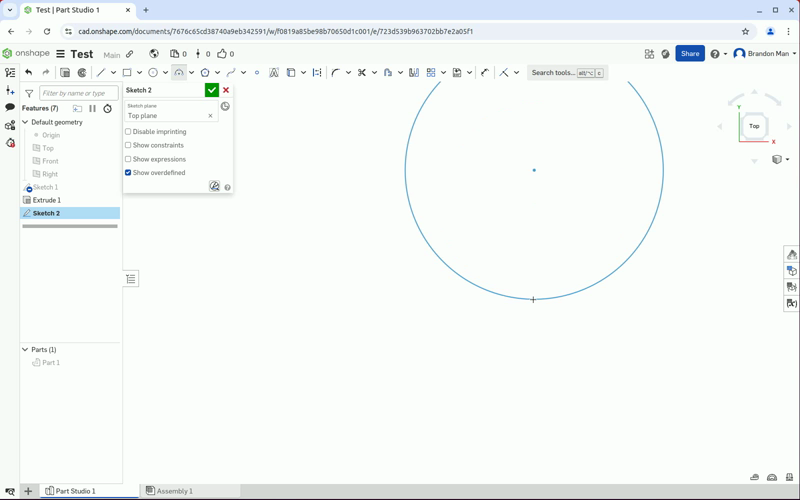
scroll(6)
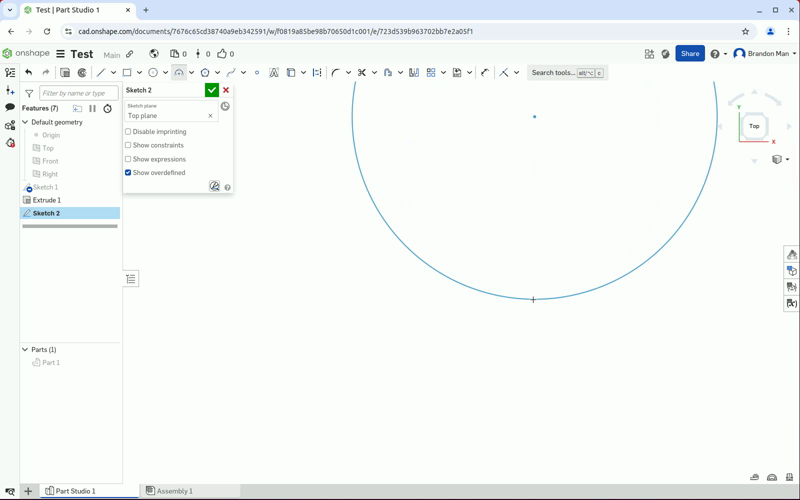
scroll(6)
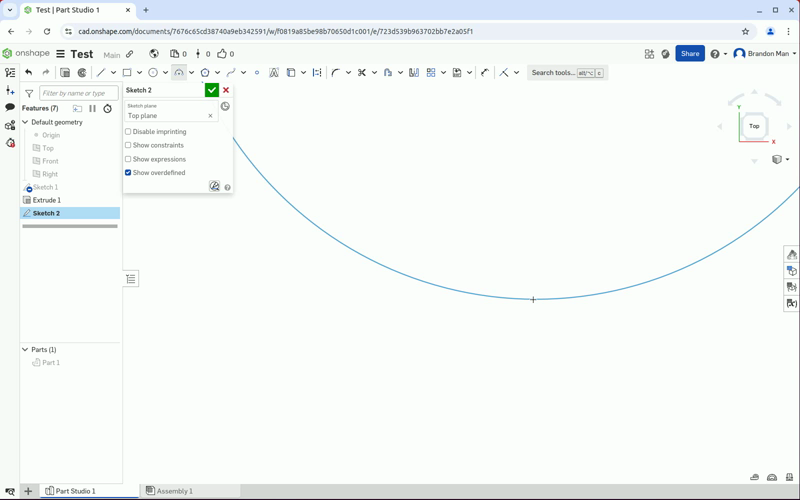
click(533, 299)
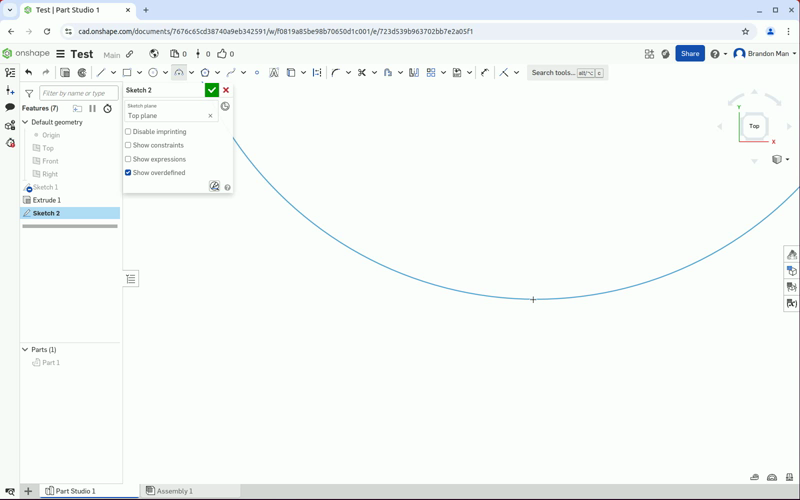
scroll(-6)
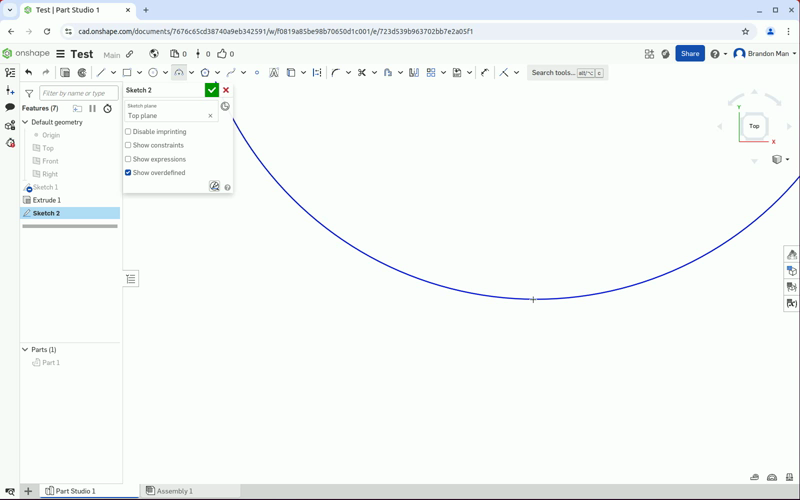
scroll(-6)
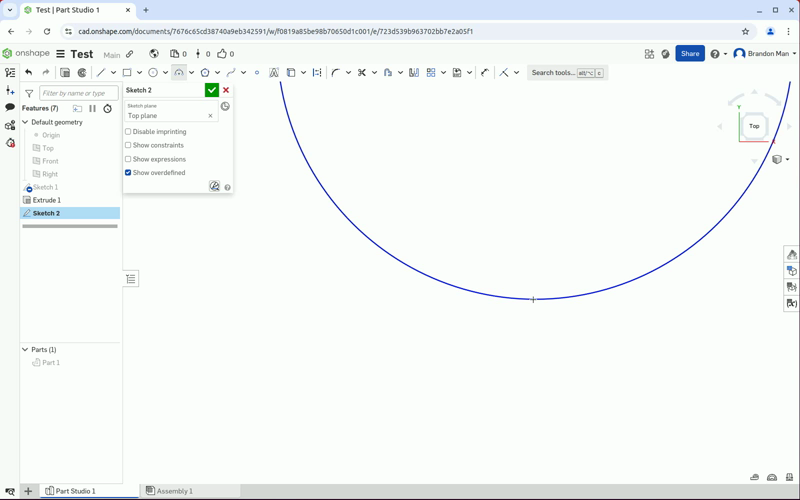
scroll(-6)
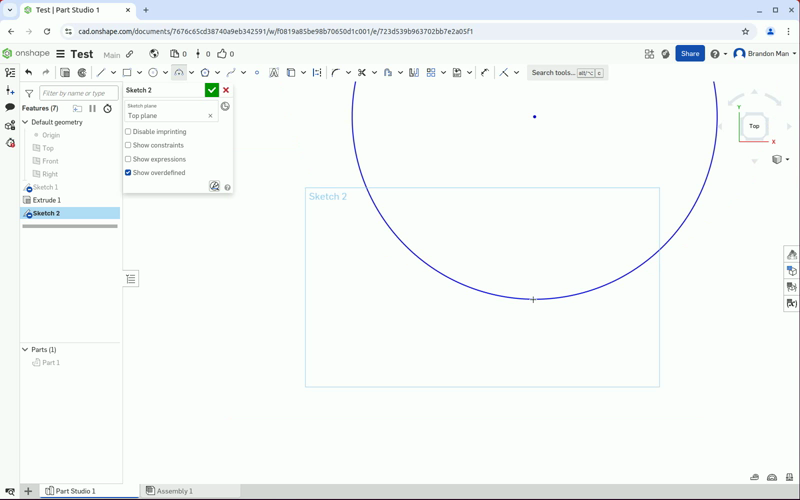
scroll(-6)
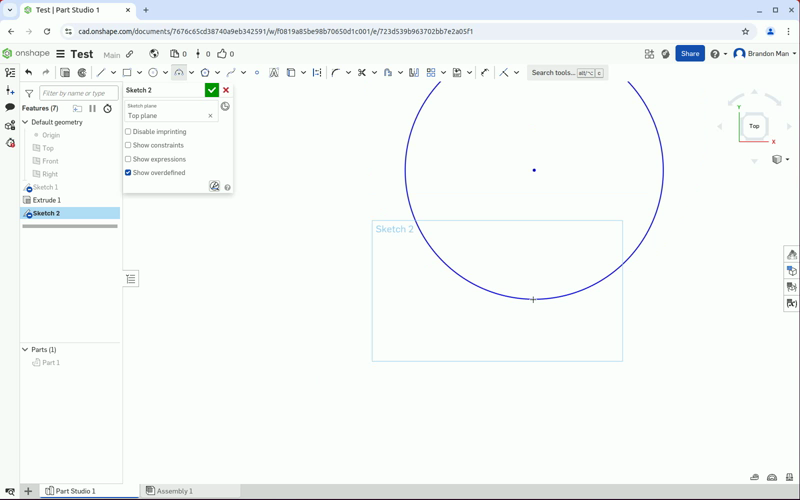
scroll(-6)
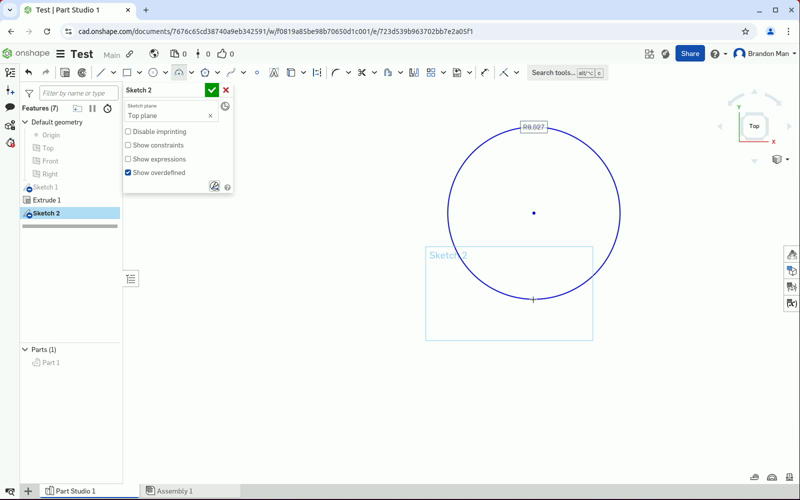
scroll(-6)
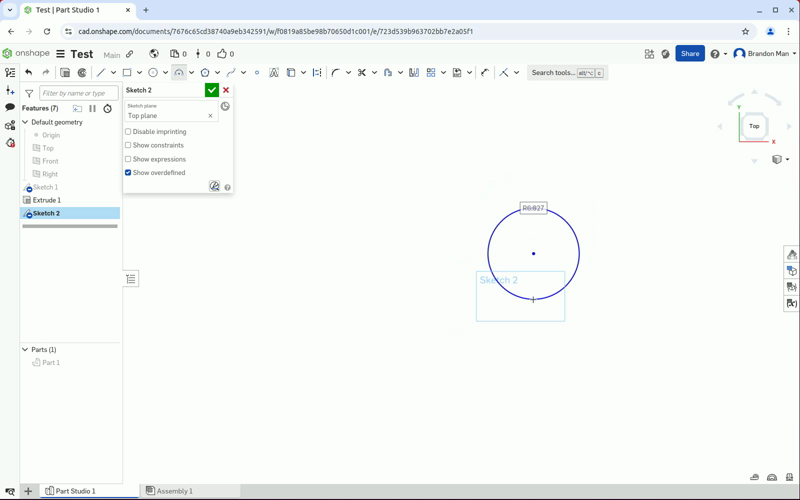
scroll(-6)
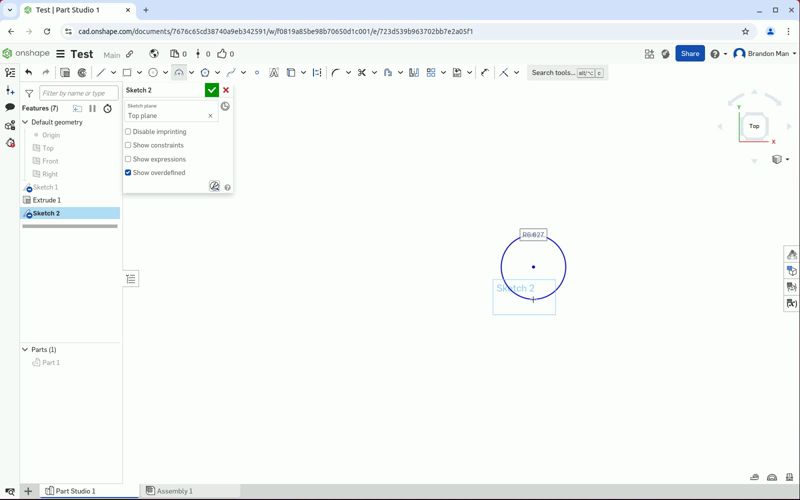
key_up(shift)
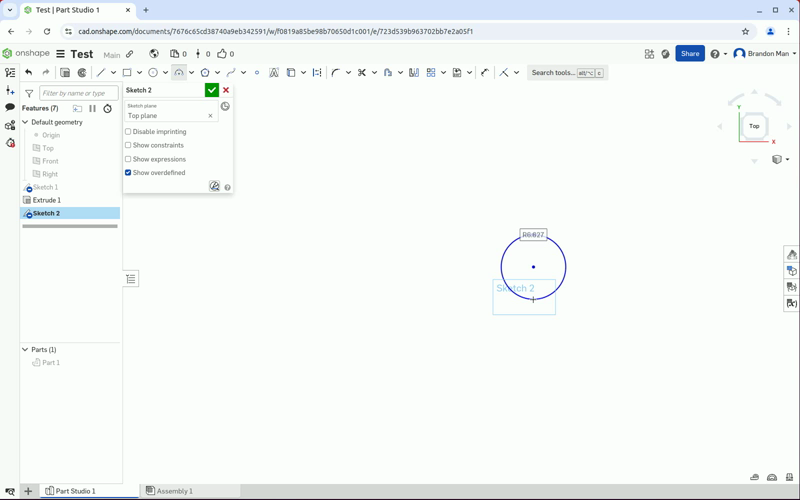
key(esc)
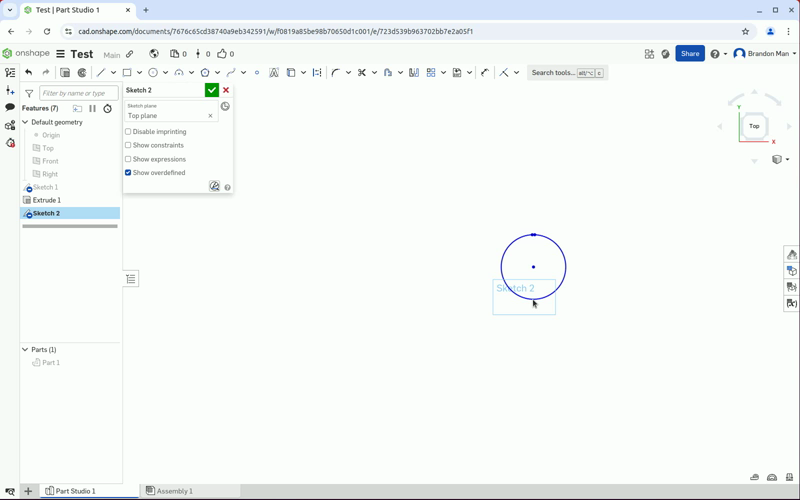
key(l)
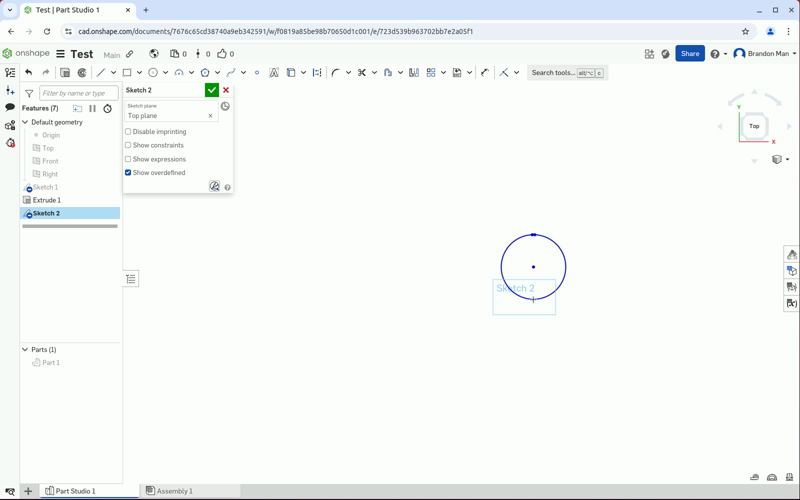
mouse_move(534, 234)
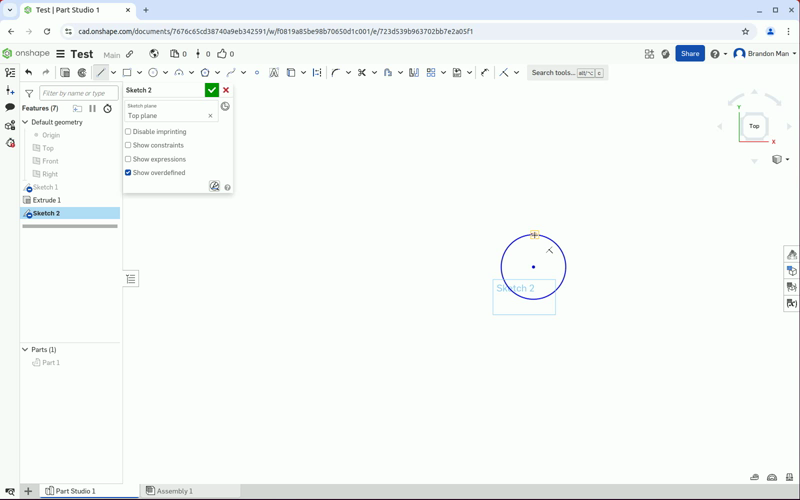
scroll(6)
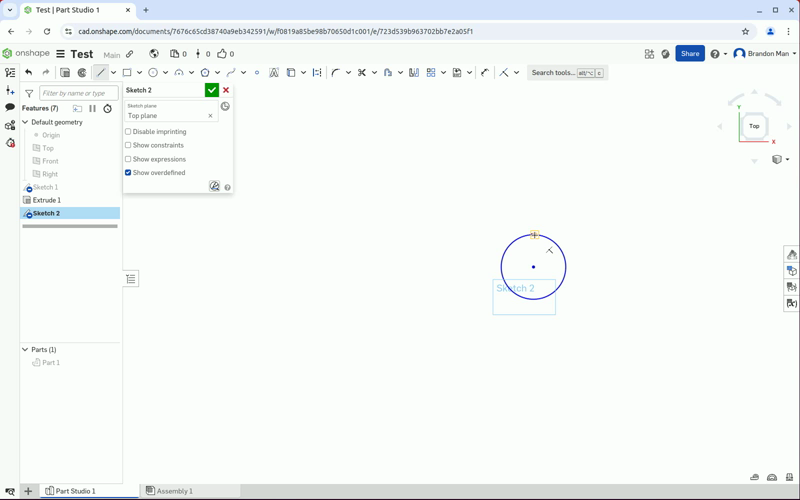
scroll(6)
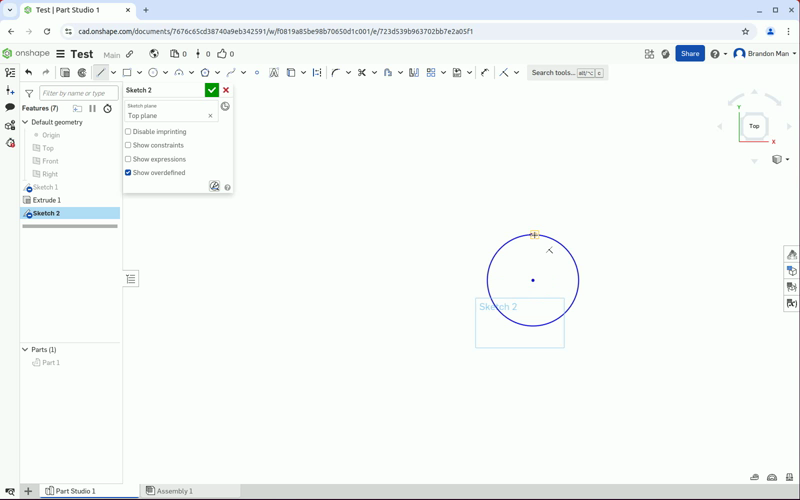
scroll(6)
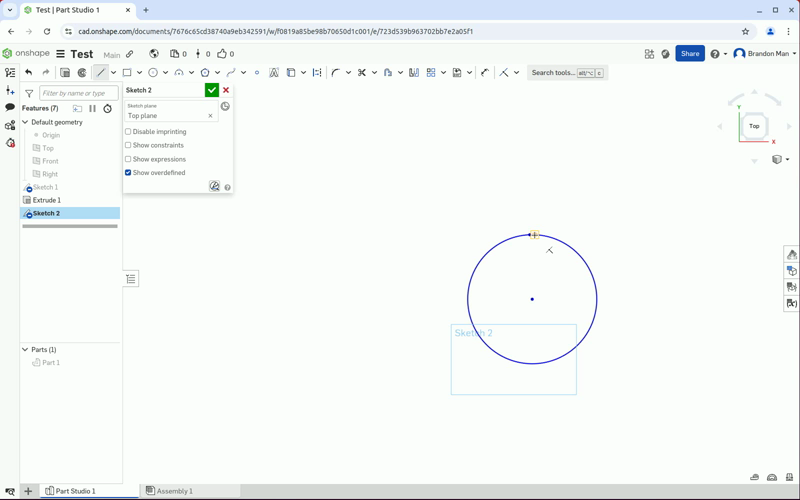
scroll(6)
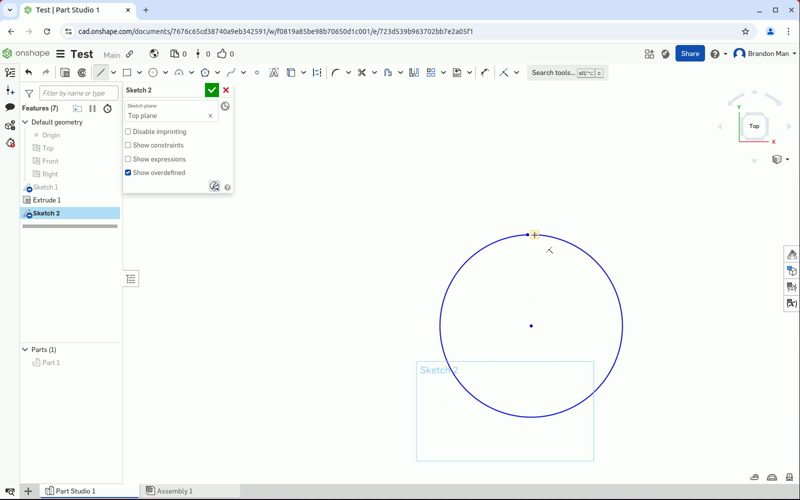
scroll(6)
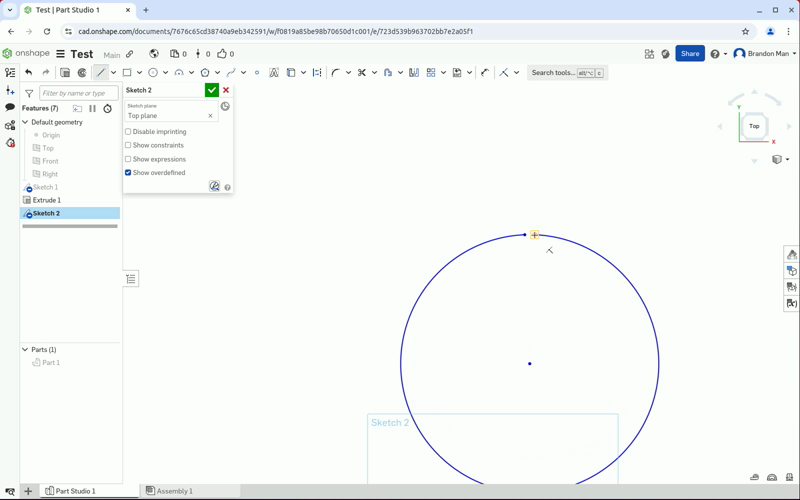
scroll(6)
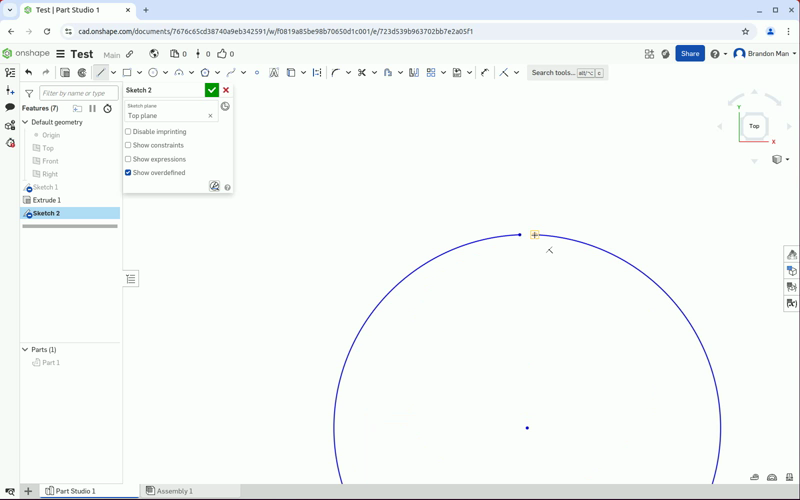
scroll(6)
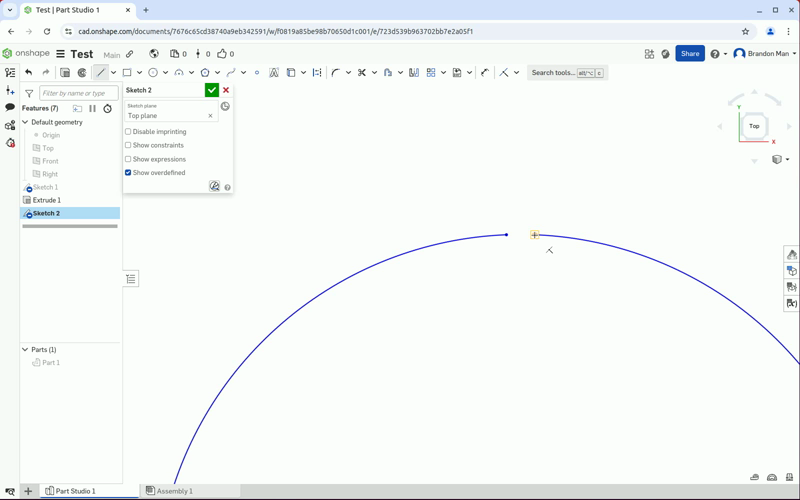
click(534, 234)
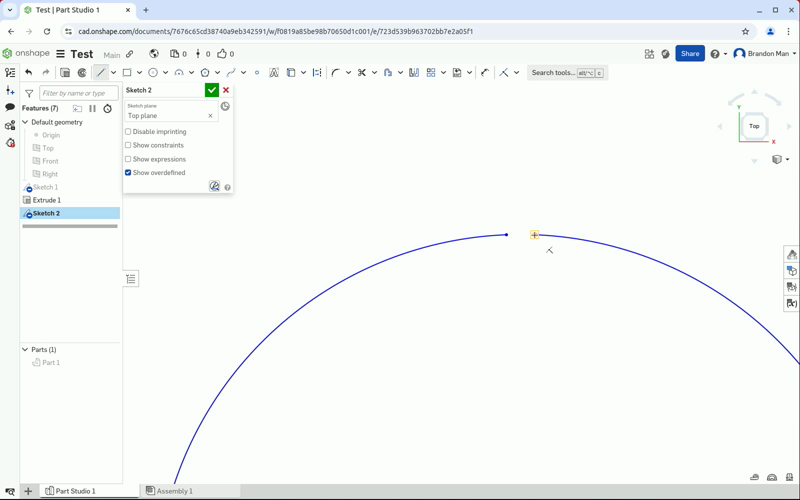
scroll(-6)
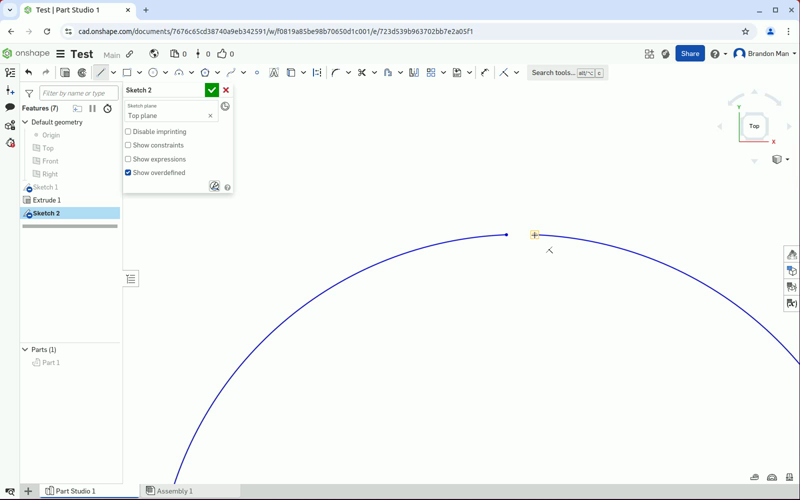
scroll(-6)
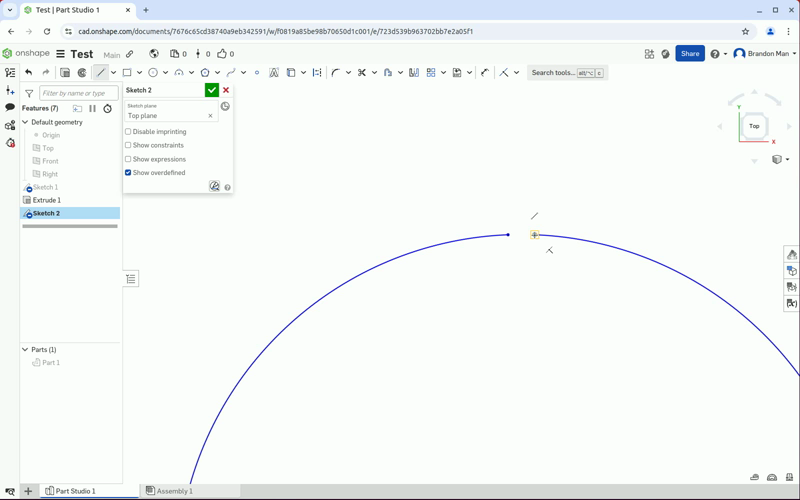
scroll(-6)
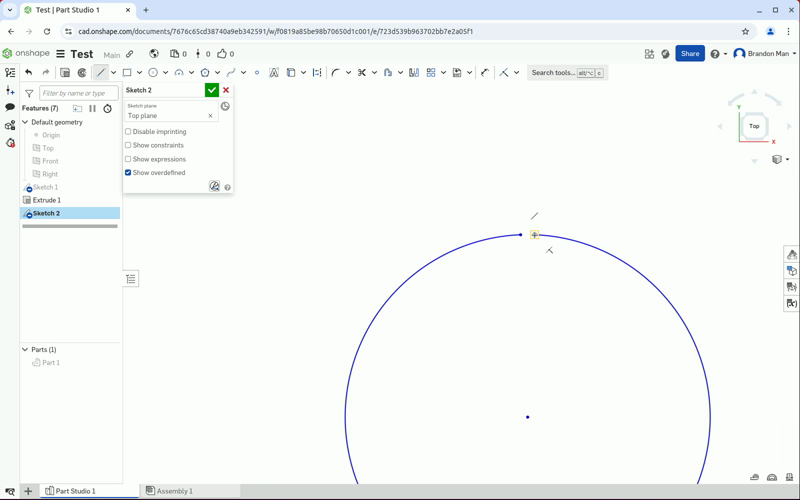
scroll(-6)
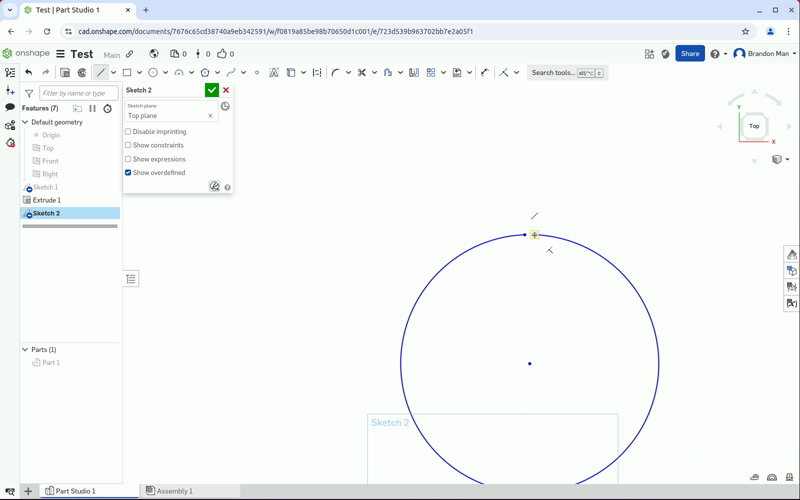
scroll(-6)
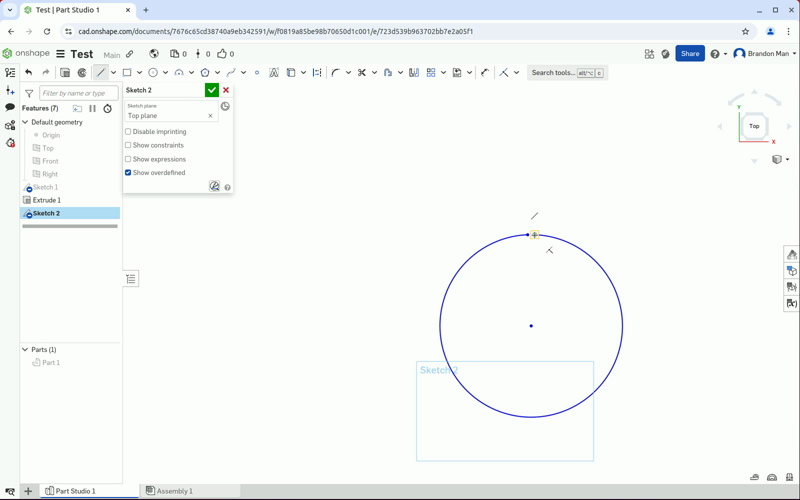
scroll(-6)
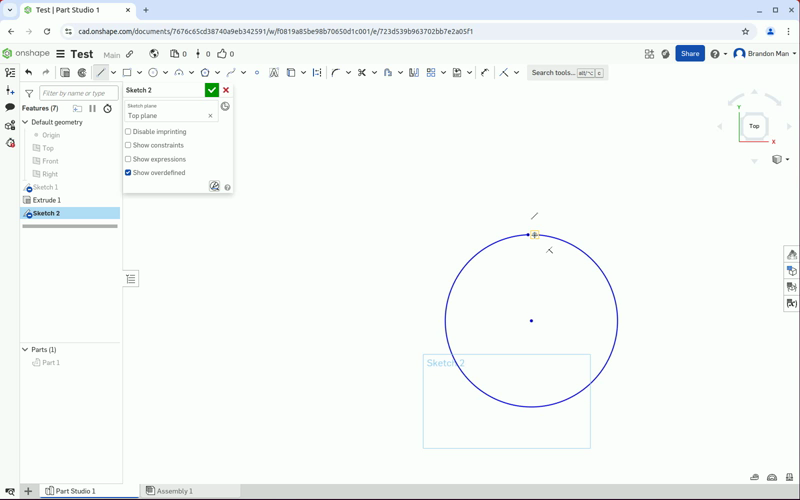
scroll(-6)
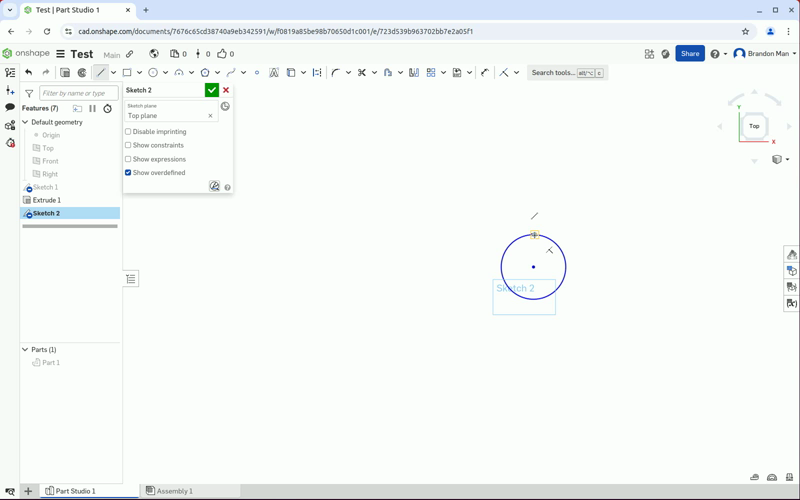
key_down(shift)
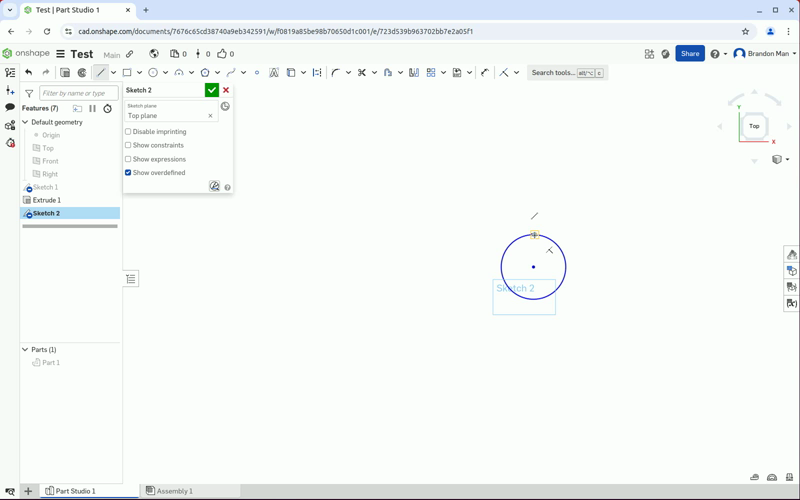
mouse_move(564, 234)
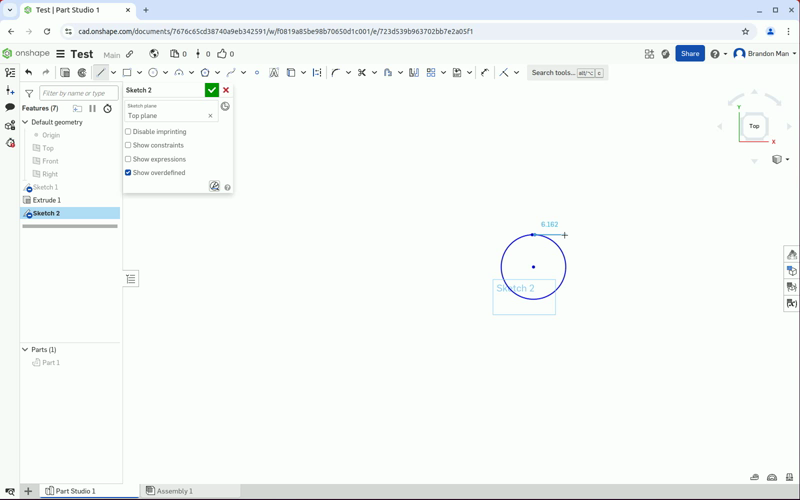
mouse_move(534, 230)
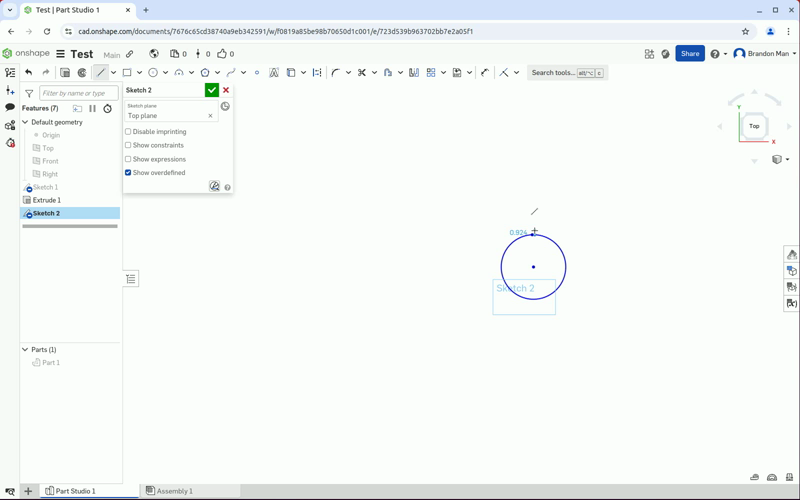
scroll(6)
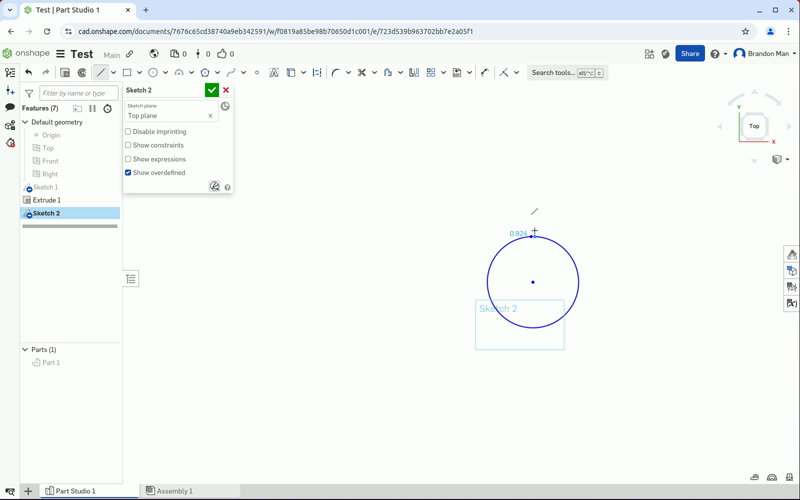
scroll(6)
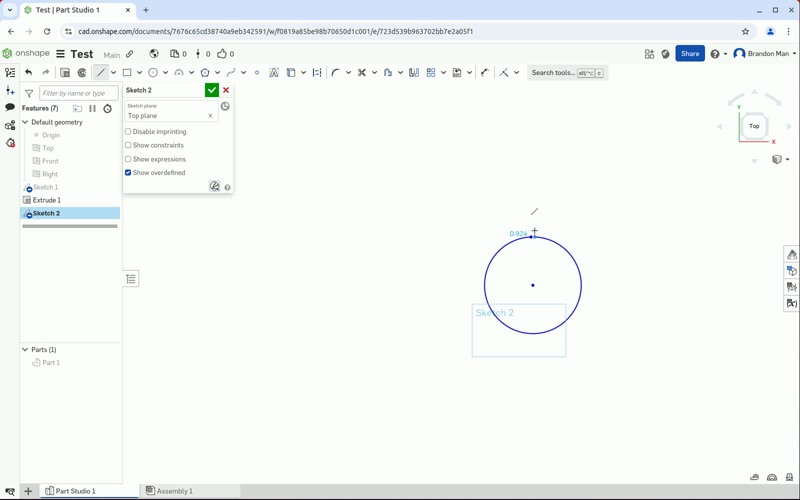
scroll(6)
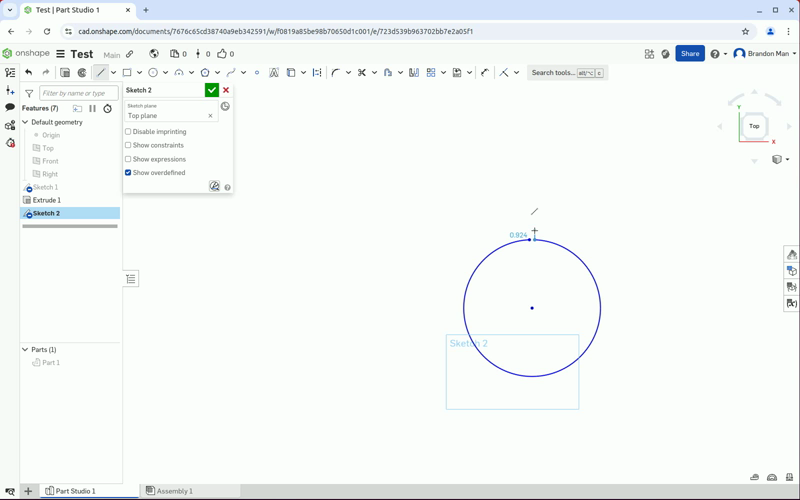
scroll(6)
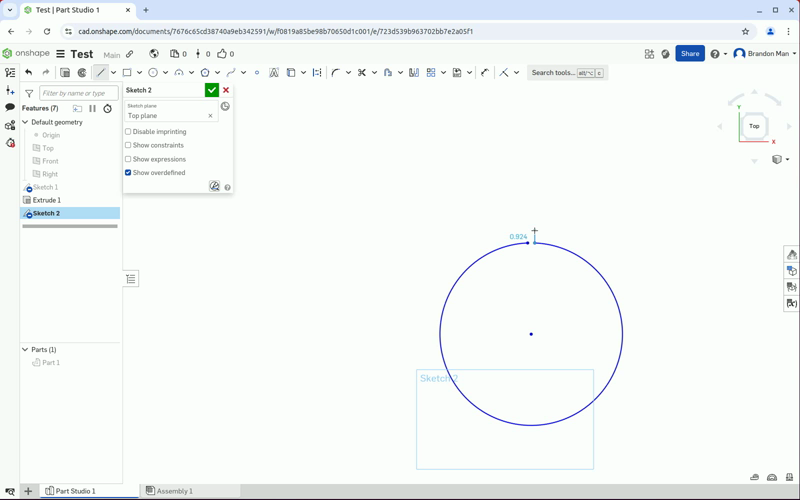
scroll(6)
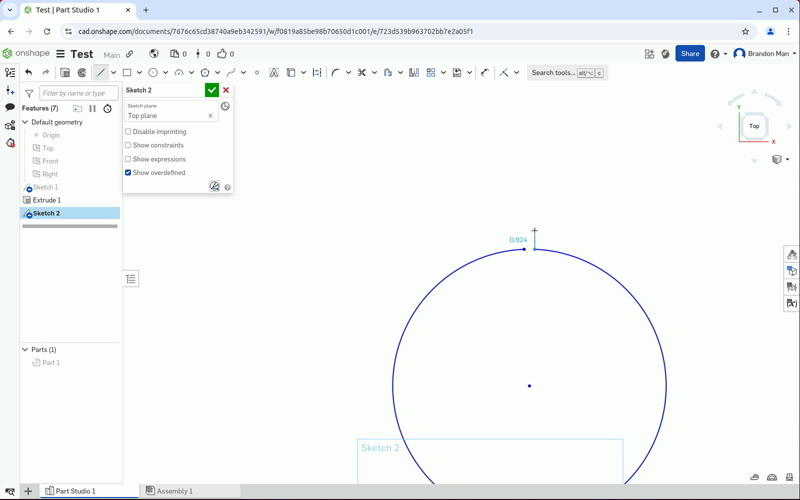
scroll(6)
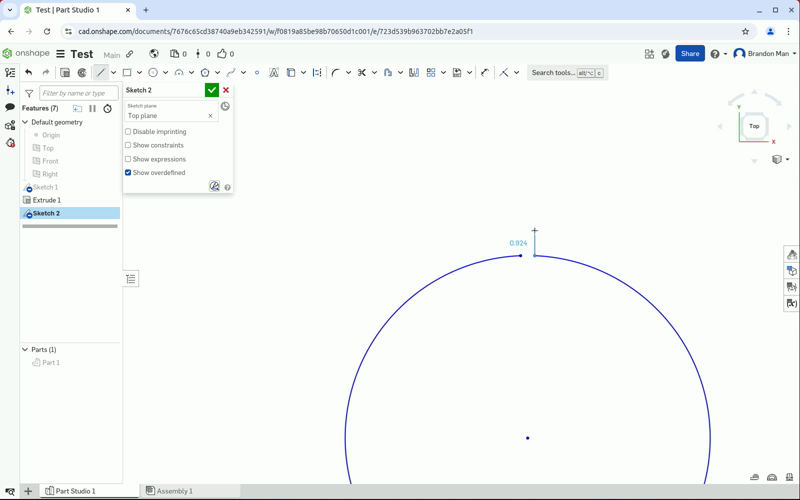
scroll(6)
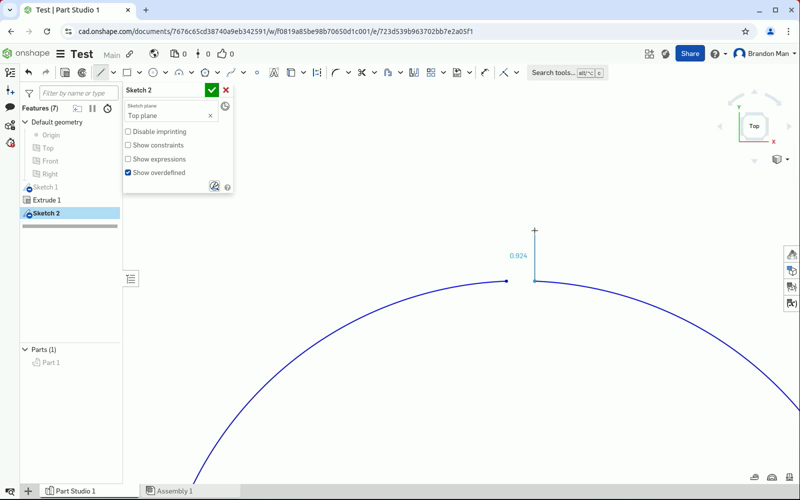
click(534, 230)
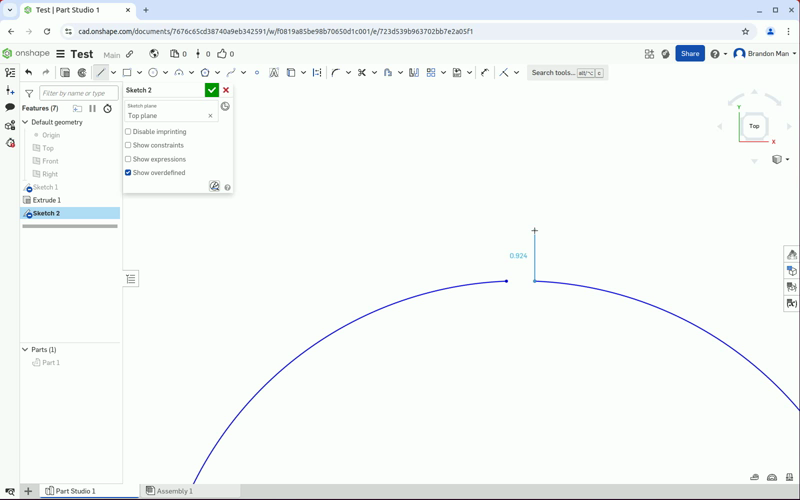
scroll(-6)
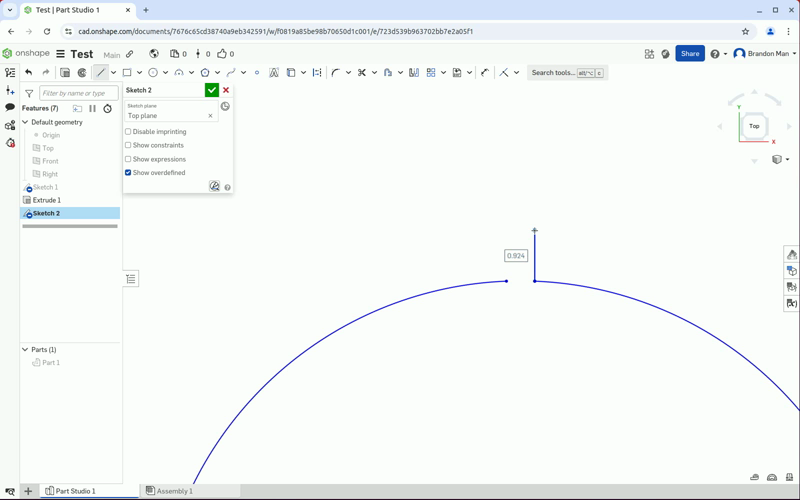
scroll(-6)
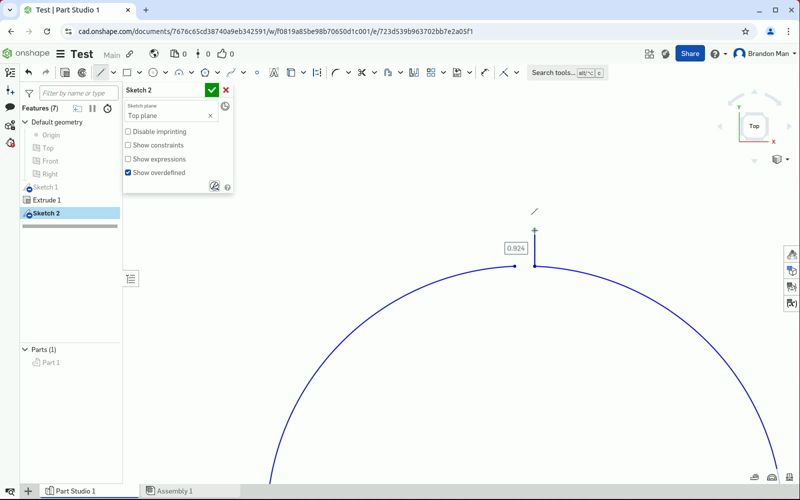
scroll(-6)
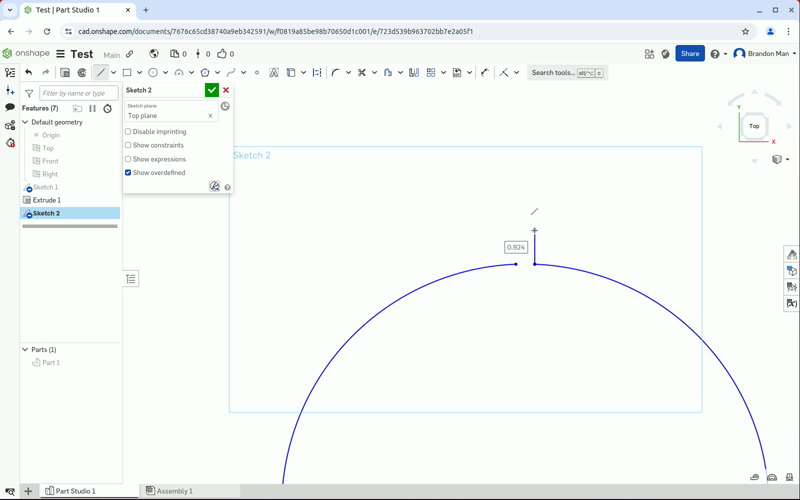
scroll(-6)
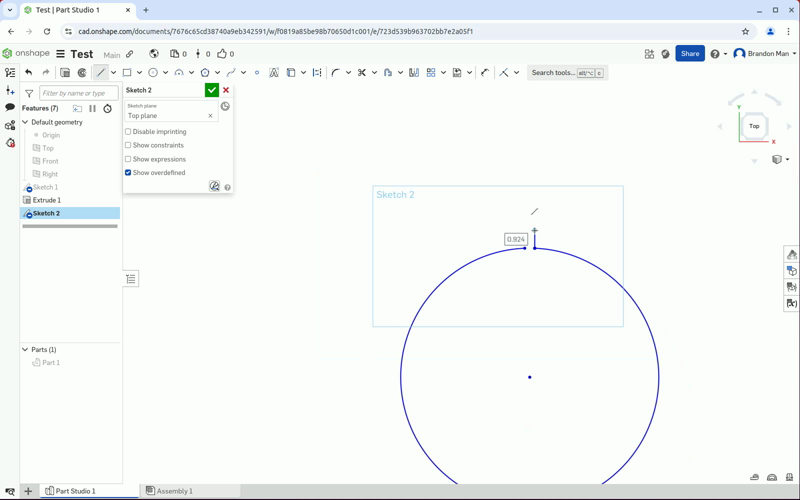
scroll(-6)
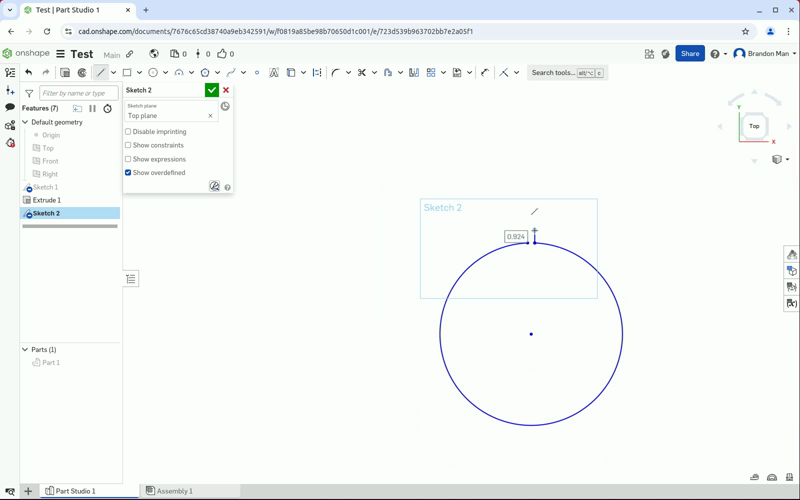
scroll(-6)
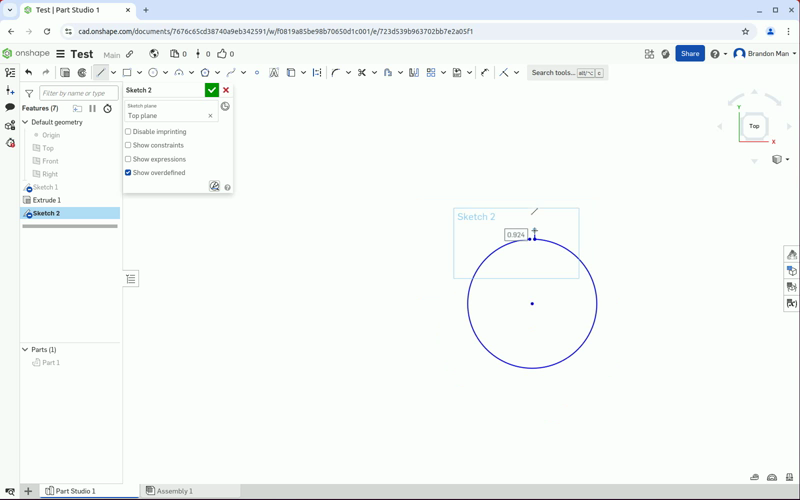
scroll(-6)
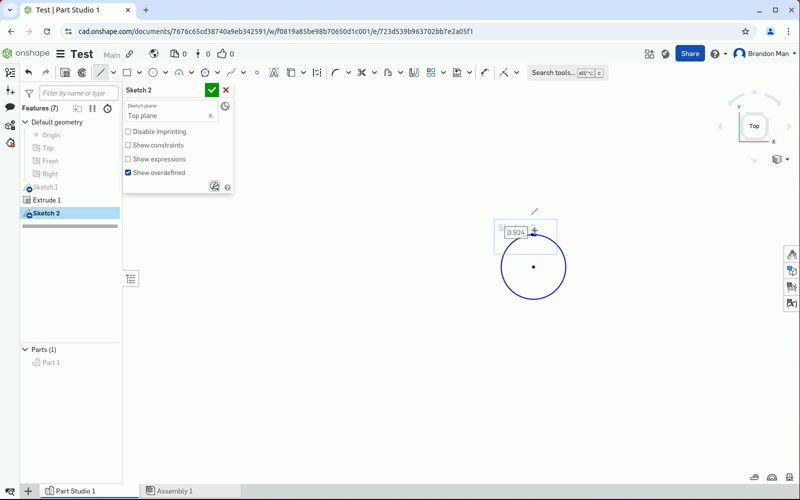
key_up(shift)
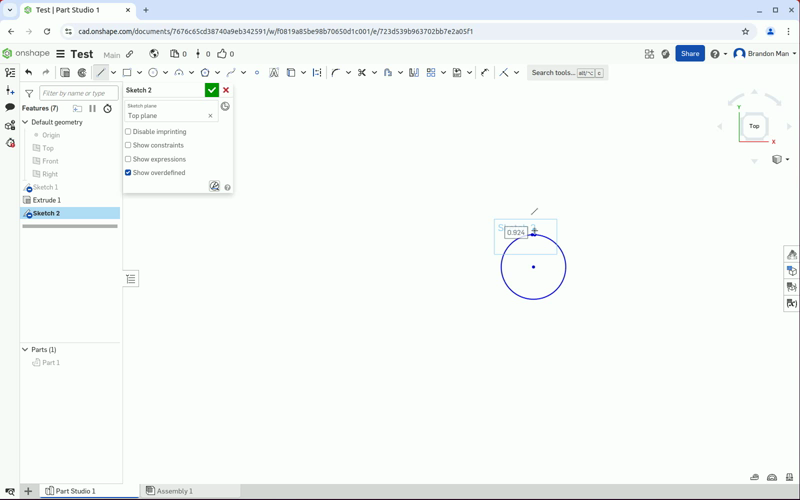
key(esc)
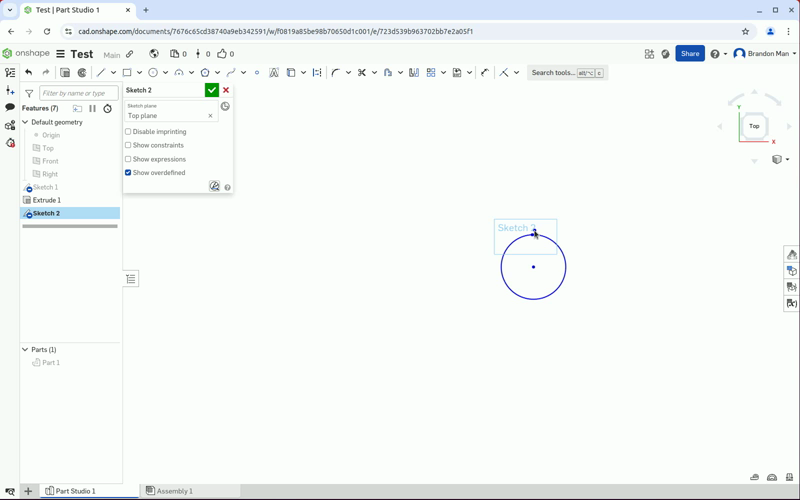
key(a)
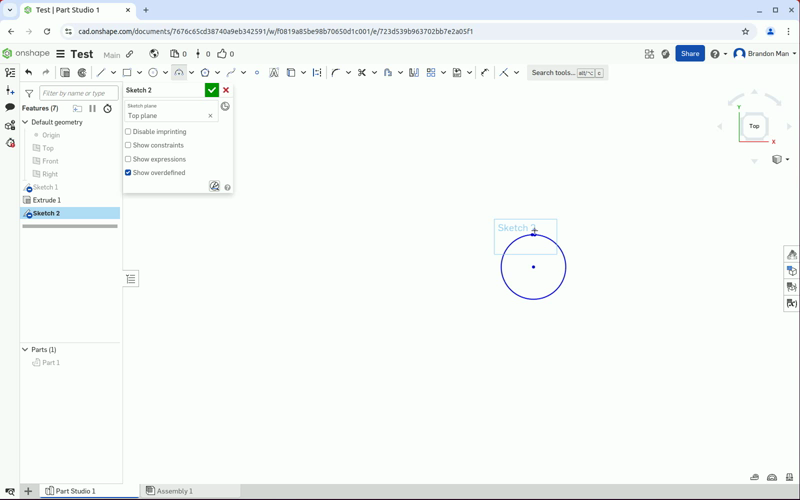
mouse_move(534, 230)
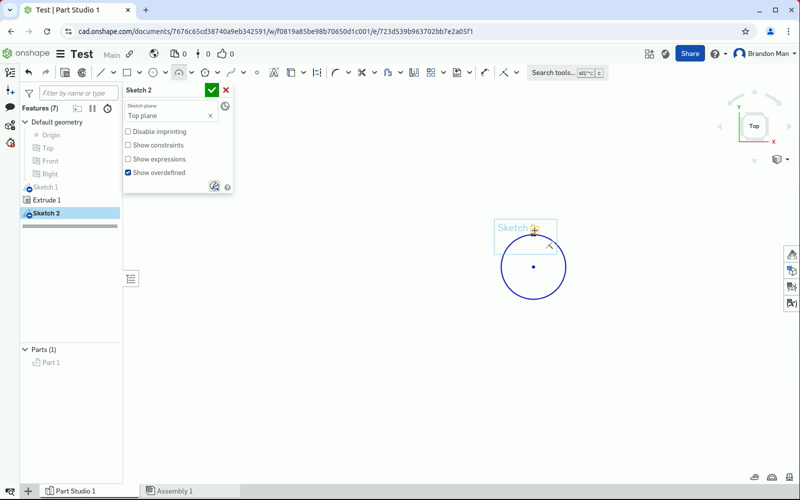
click(534, 230)
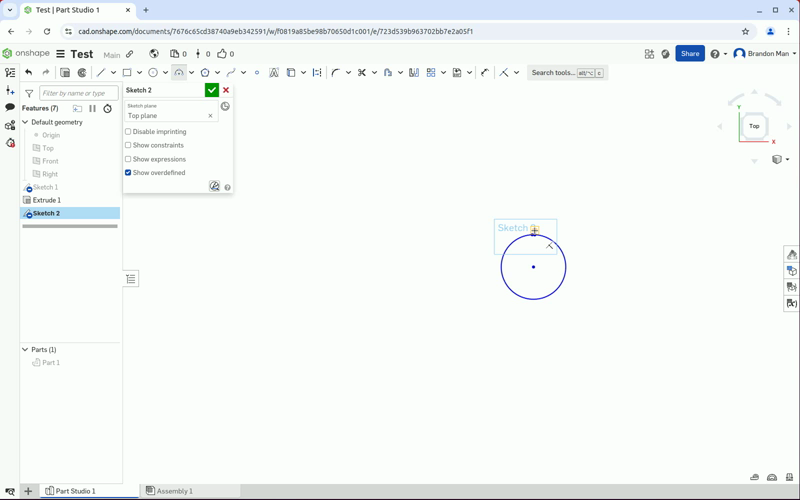
key_down(shift)
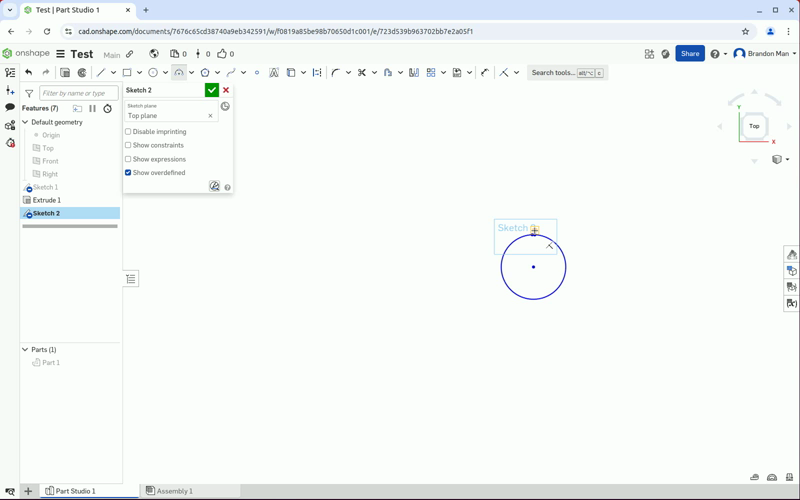
mouse_move(532, 230)
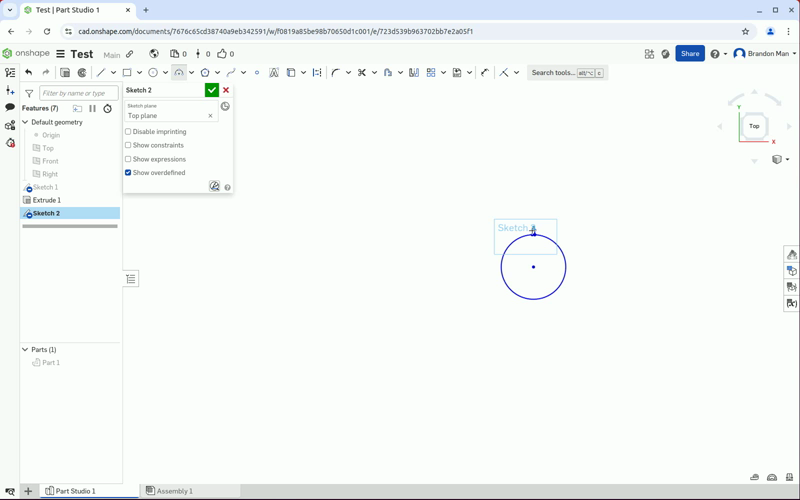
scroll(6)
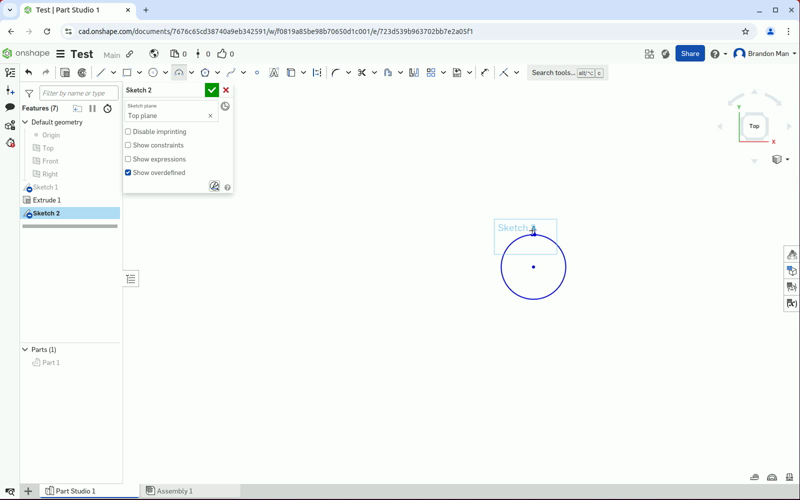
scroll(6)
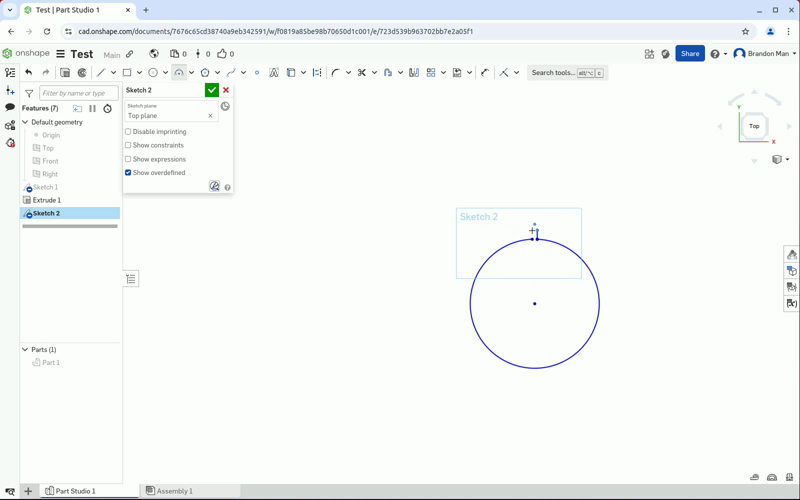
scroll(6)
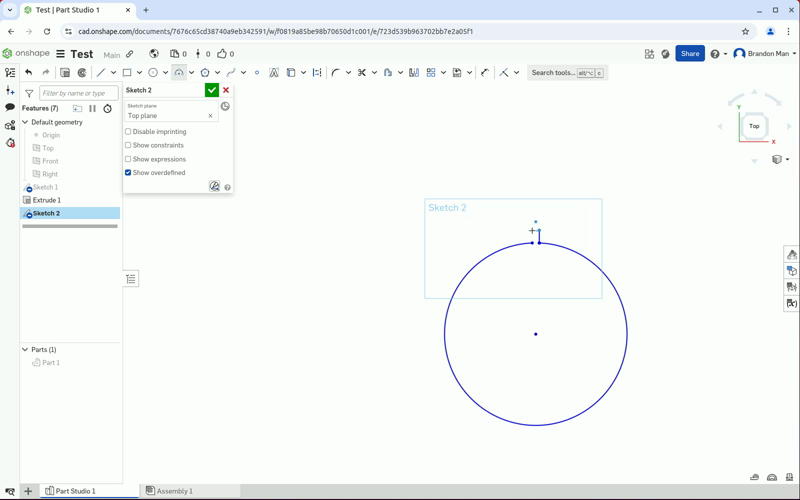
scroll(6)
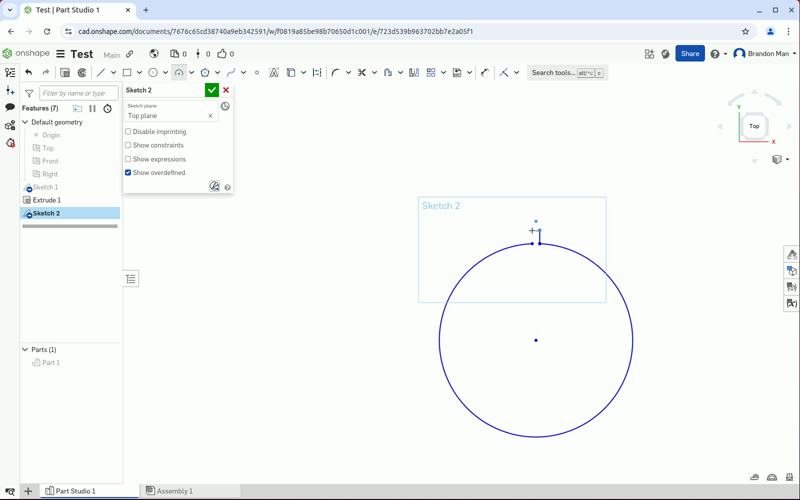
scroll(6)
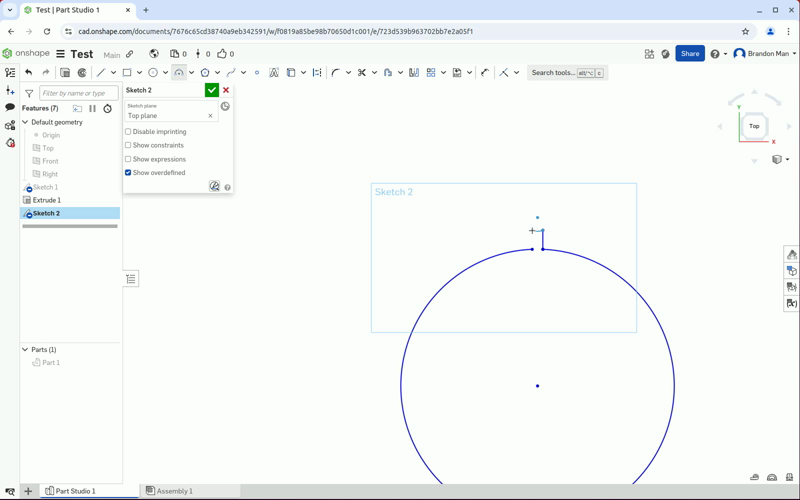
scroll(6)
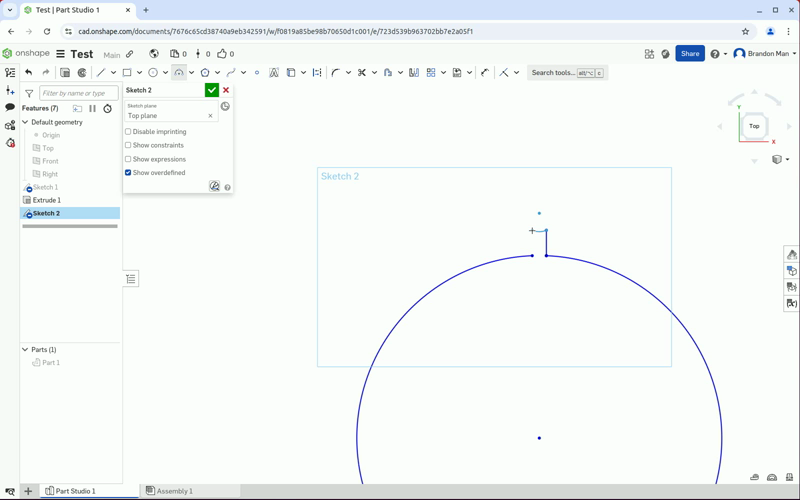
scroll(6)
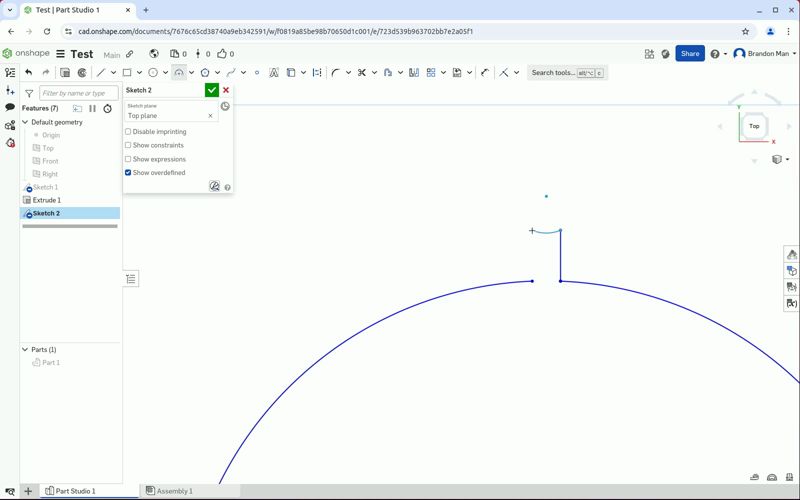
click(532, 230)
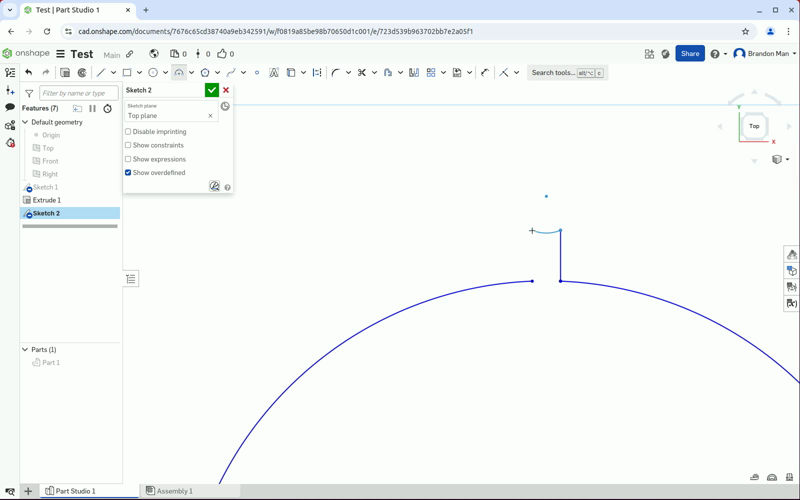
scroll(-6)
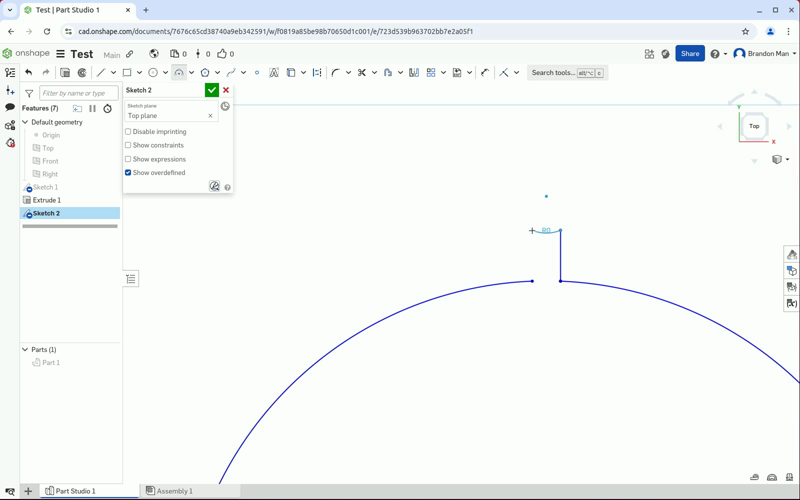
scroll(-6)
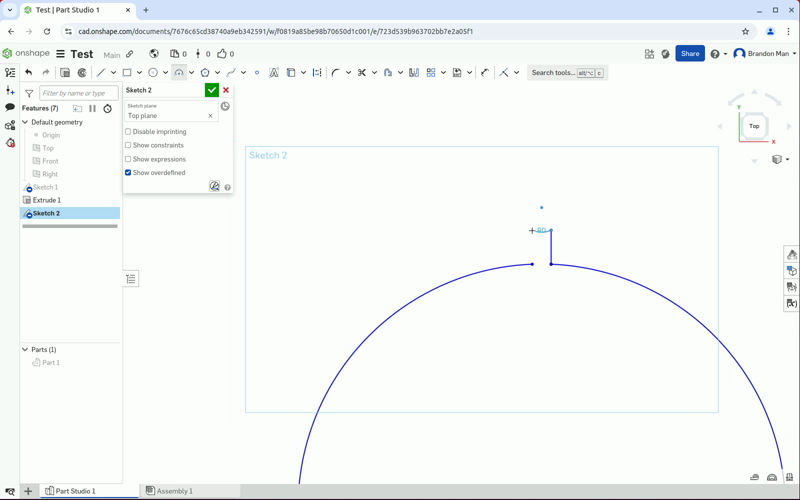
scroll(-6)
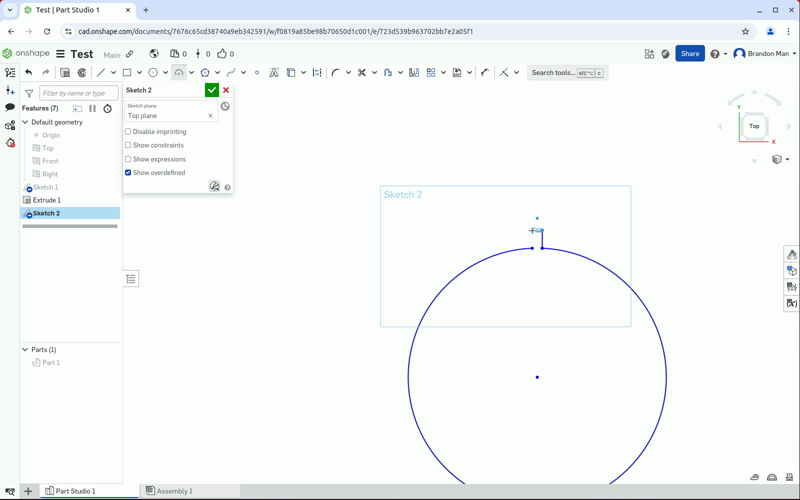
scroll(-6)
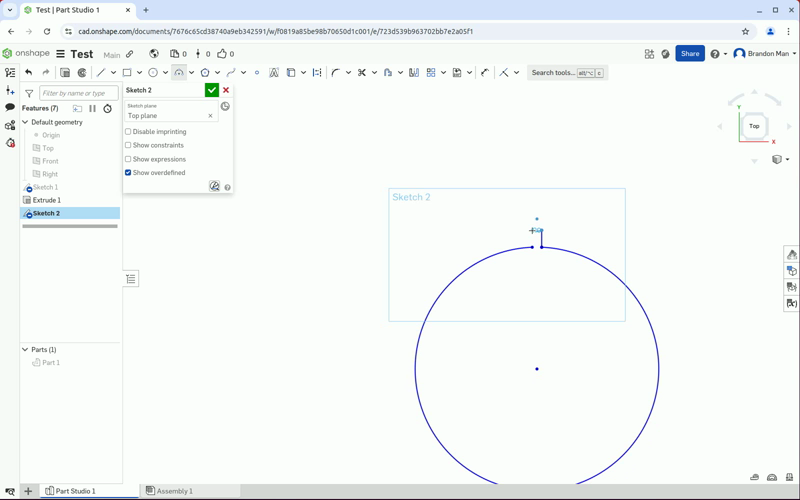
scroll(-6)
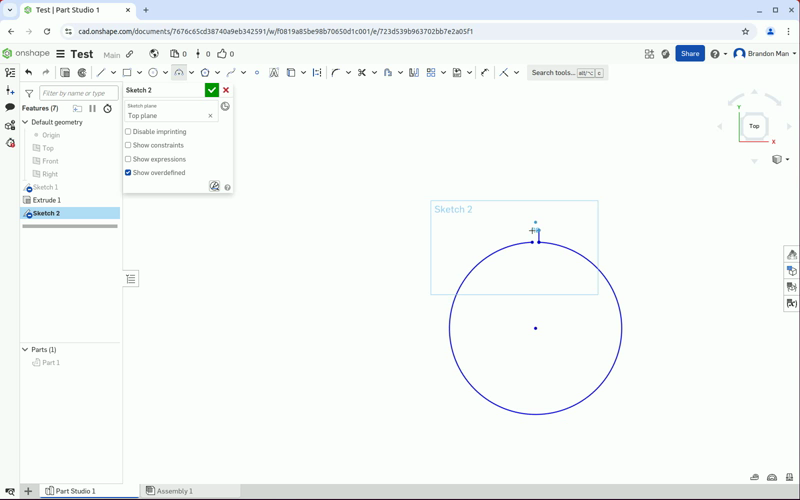
scroll(-6)
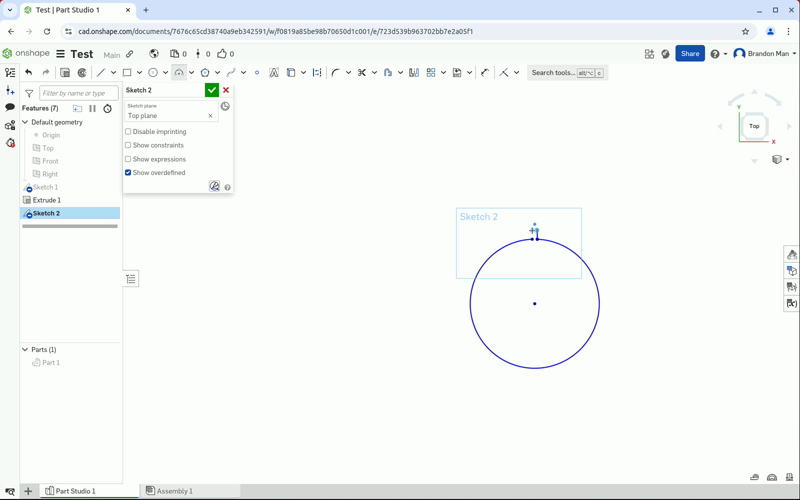
scroll(-6)
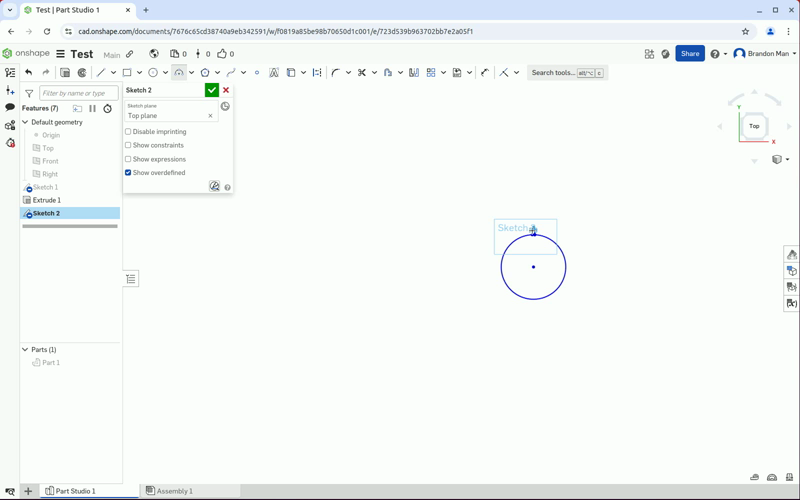
mouse_move(533, 294)
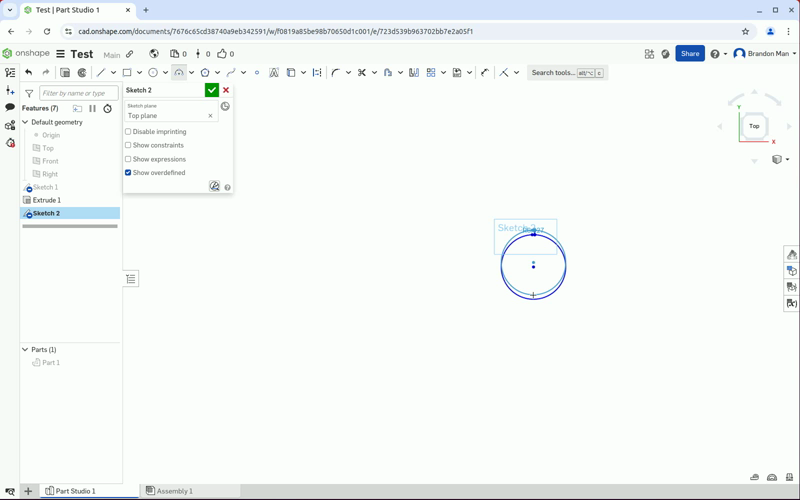
scroll(6)
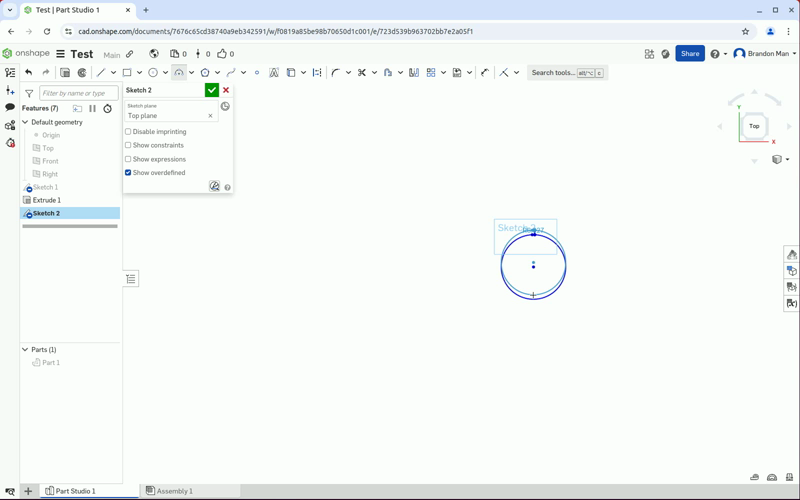
scroll(6)
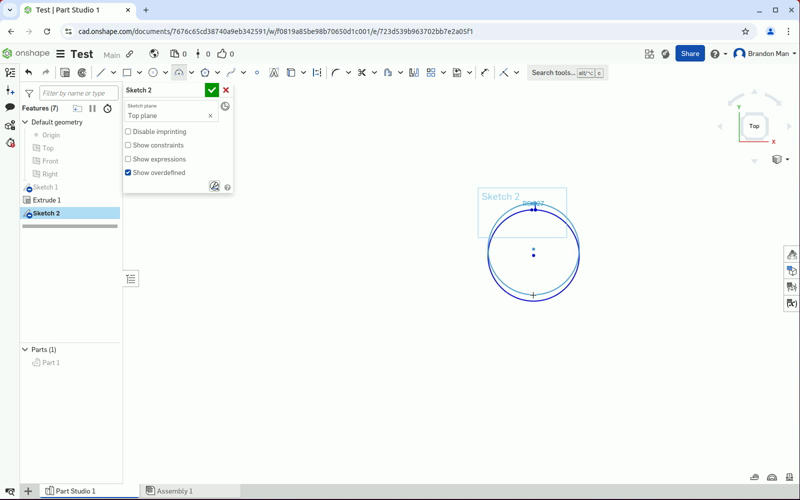
scroll(6)
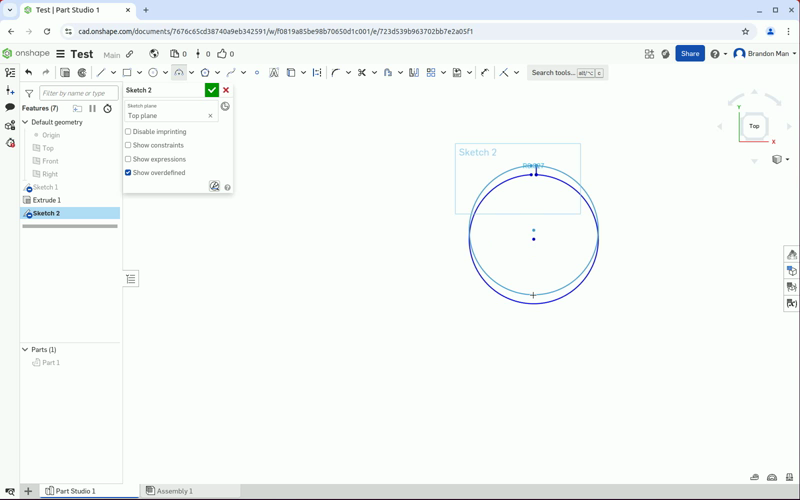
scroll(6)
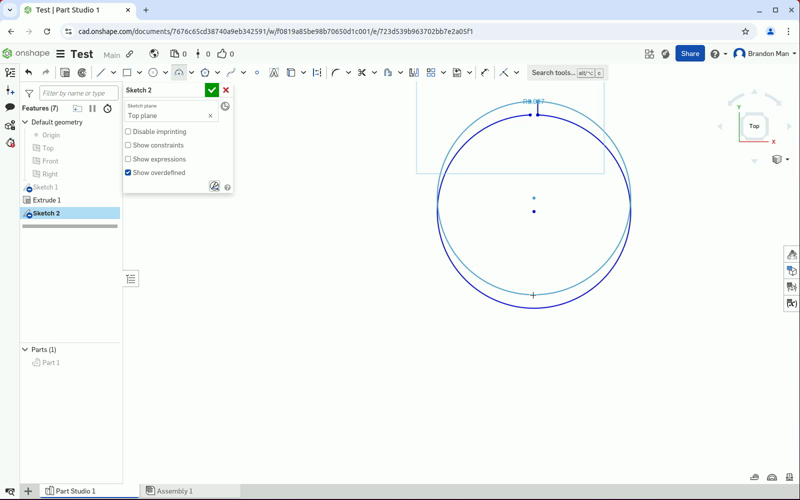
scroll(6)
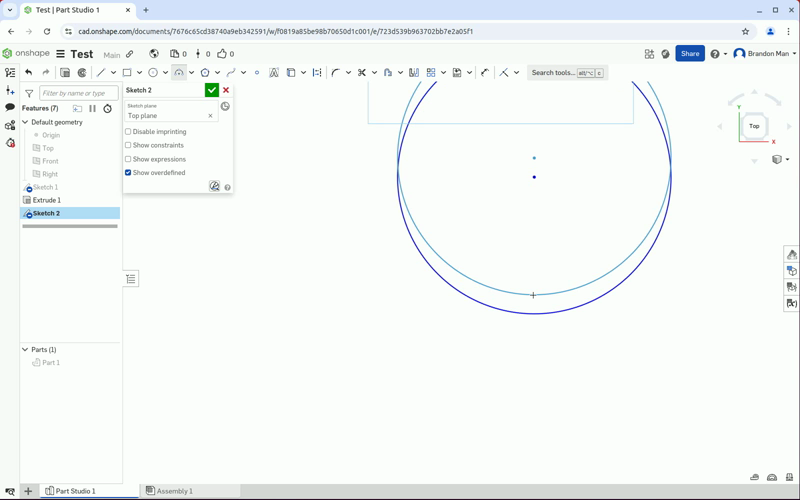
scroll(6)
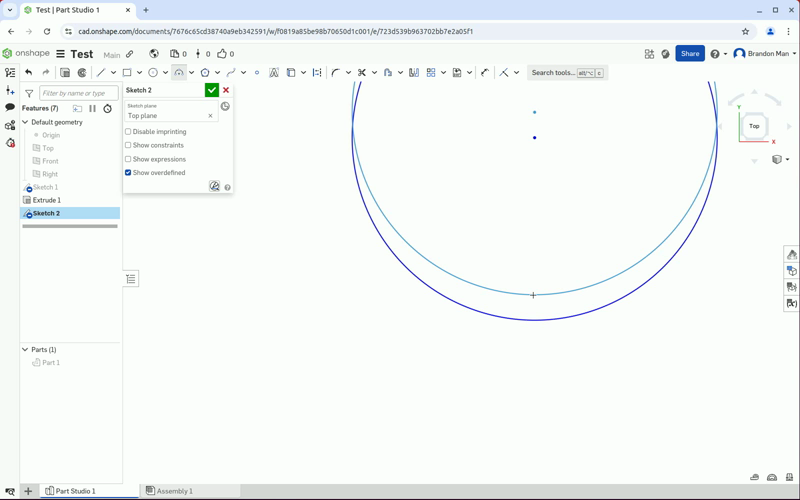
scroll(6)
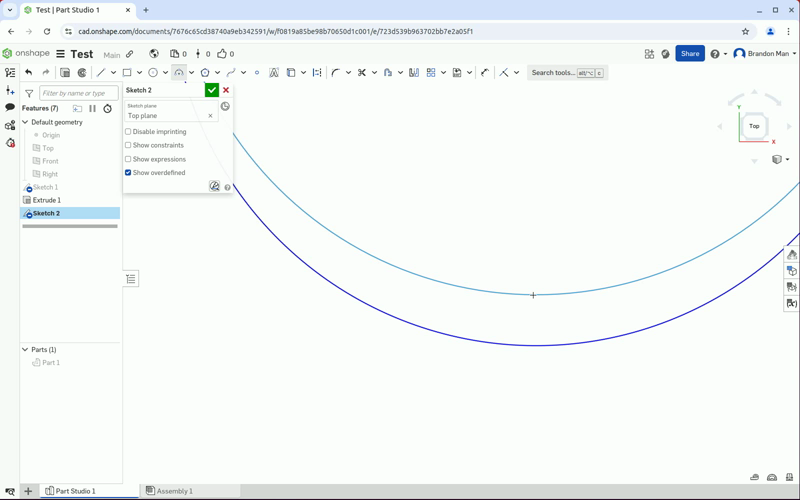
click(533, 294)
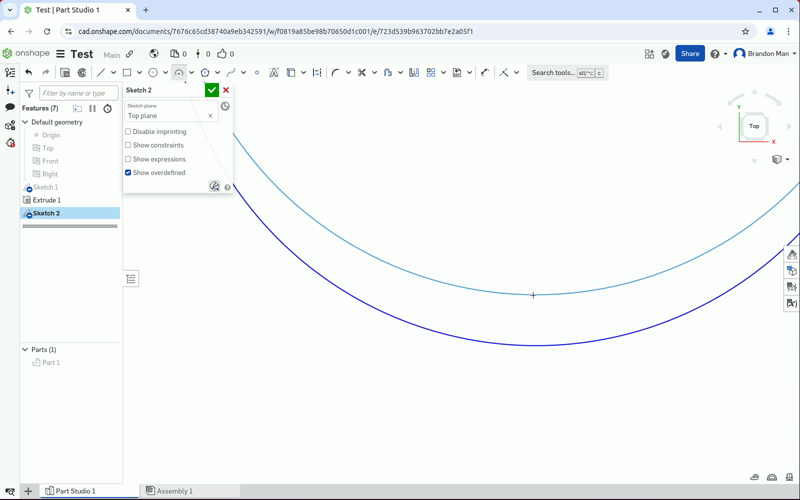
scroll(-6)
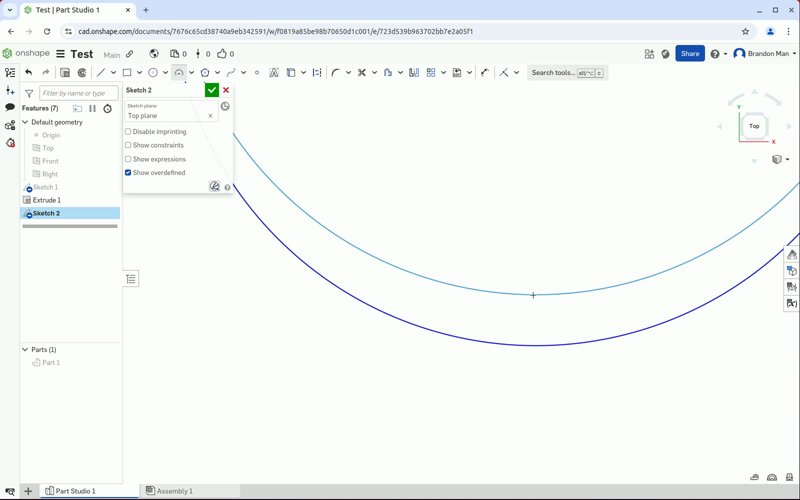
scroll(-6)
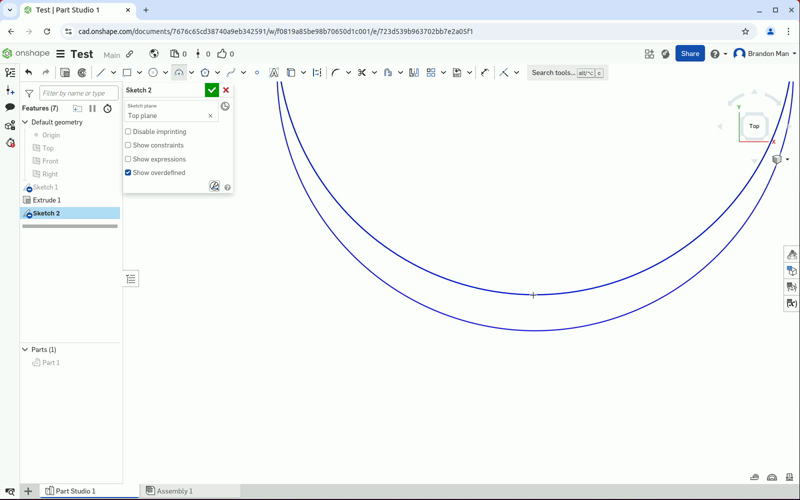
scroll(-6)
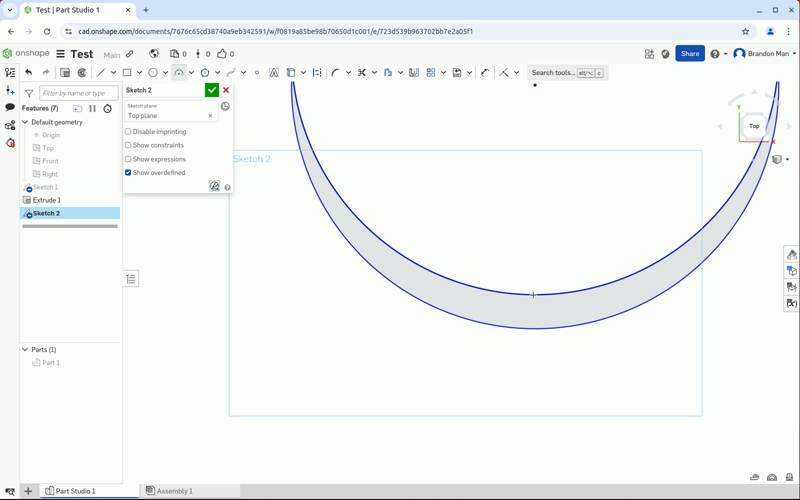
scroll(-6)
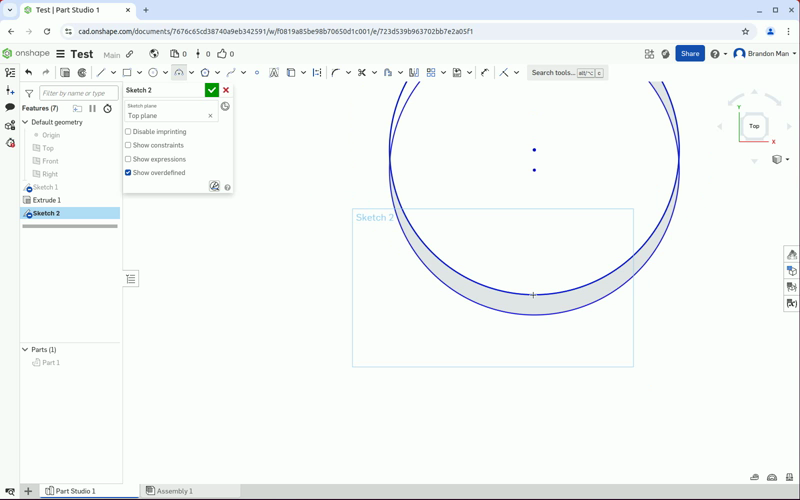
scroll(-6)
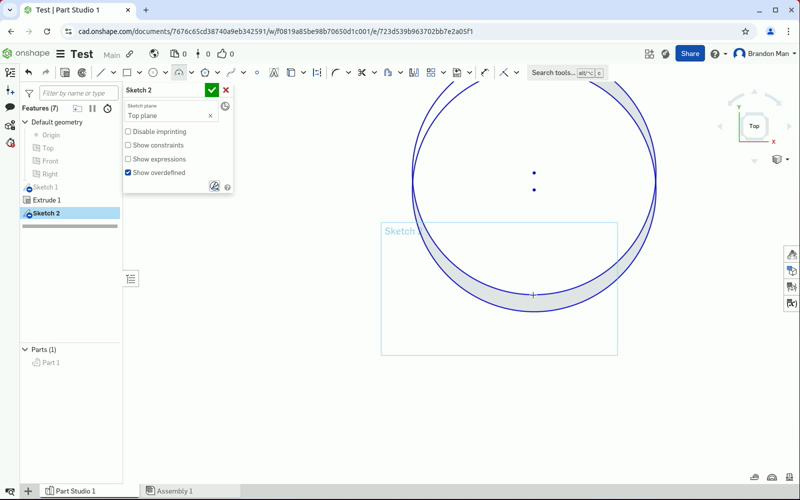
scroll(-6)
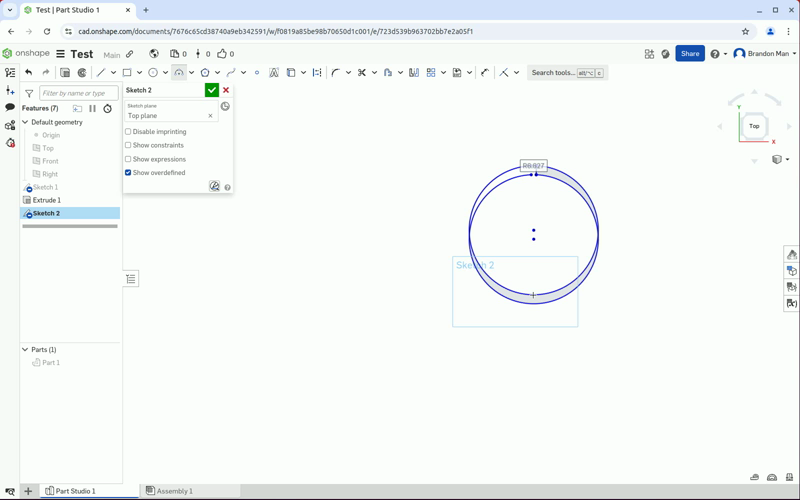
scroll(-6)
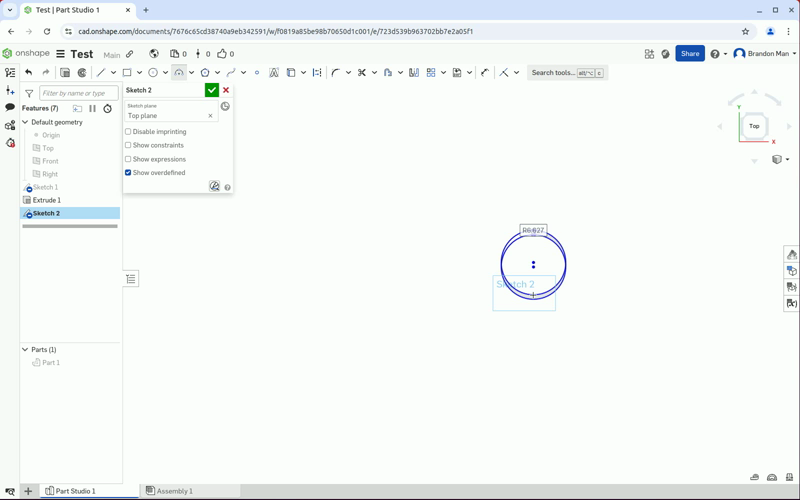
key_up(shift)
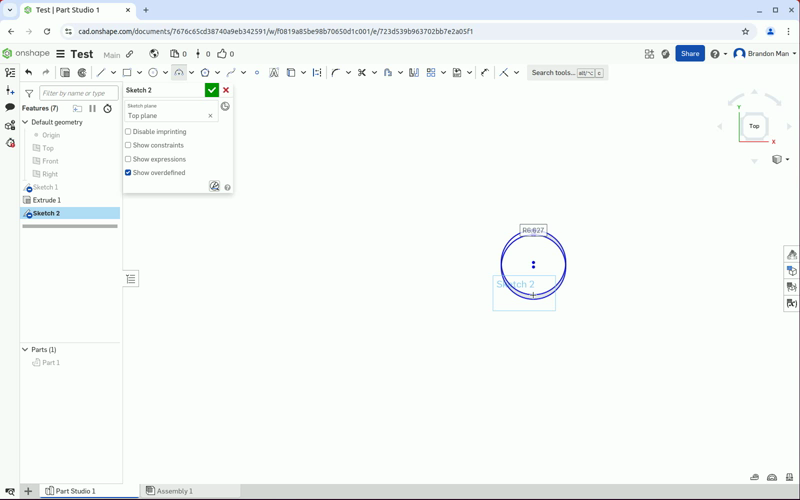
key(esc)
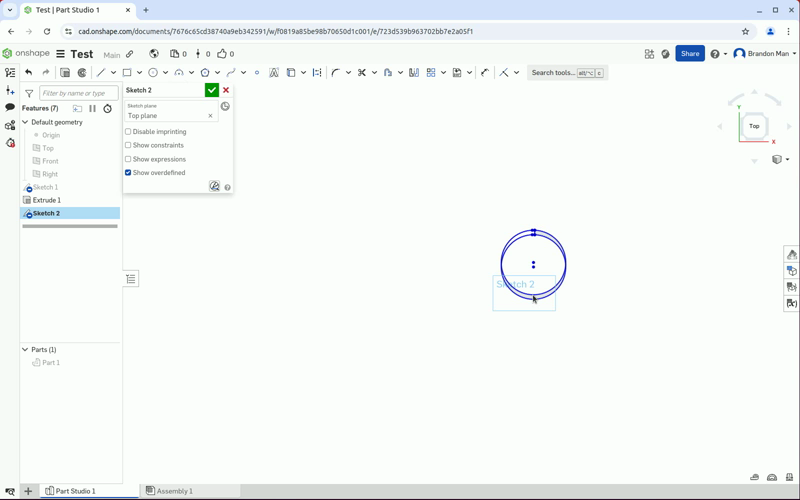
key(l)
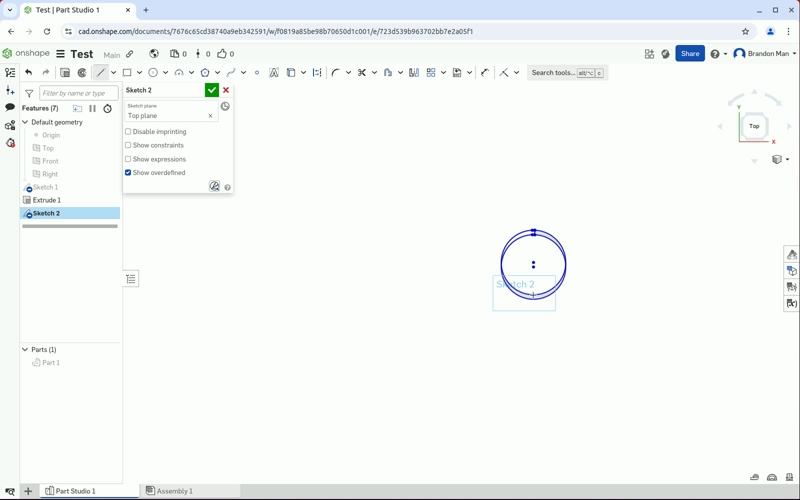
mouse_move(532, 230)
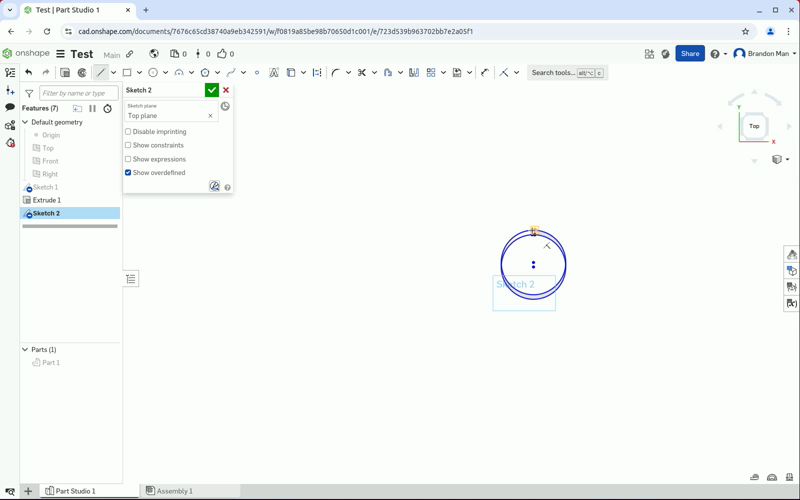
scroll(6)
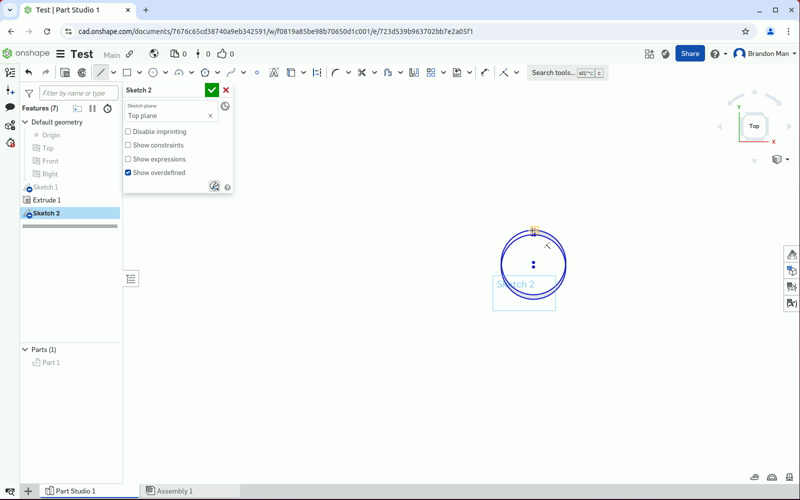
scroll(6)
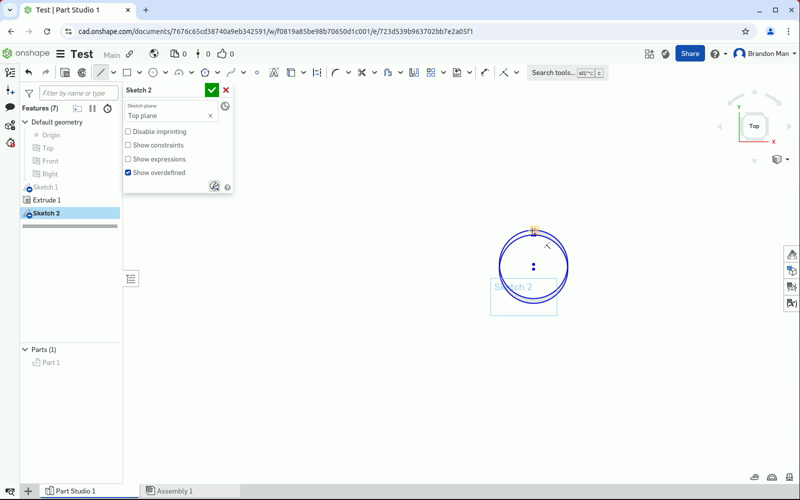
scroll(6)
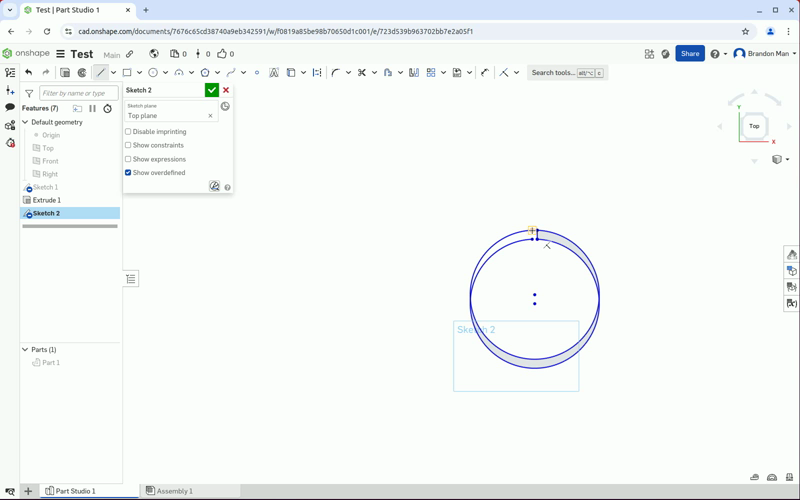
scroll(6)
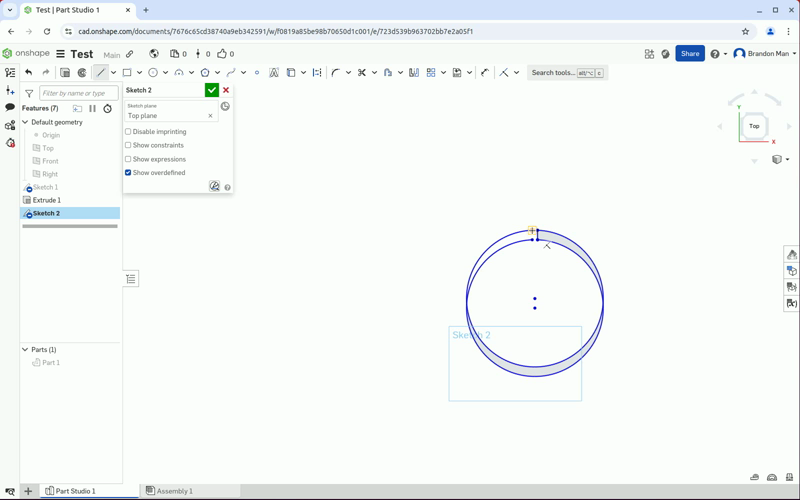
scroll(6)
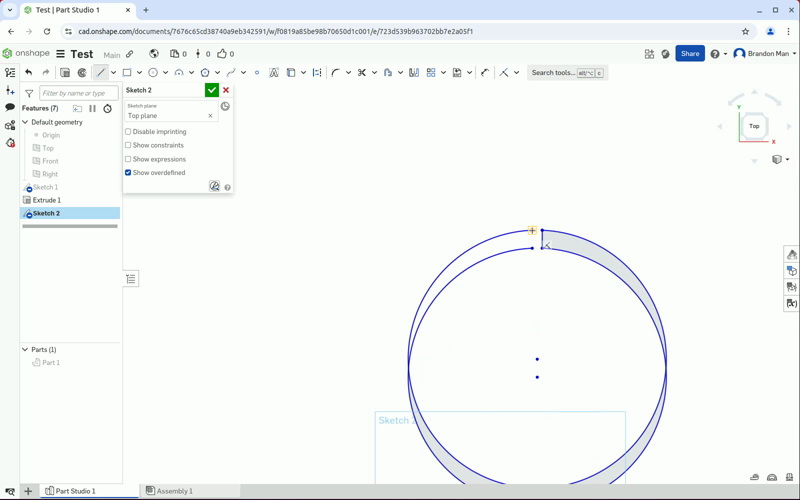
scroll(6)
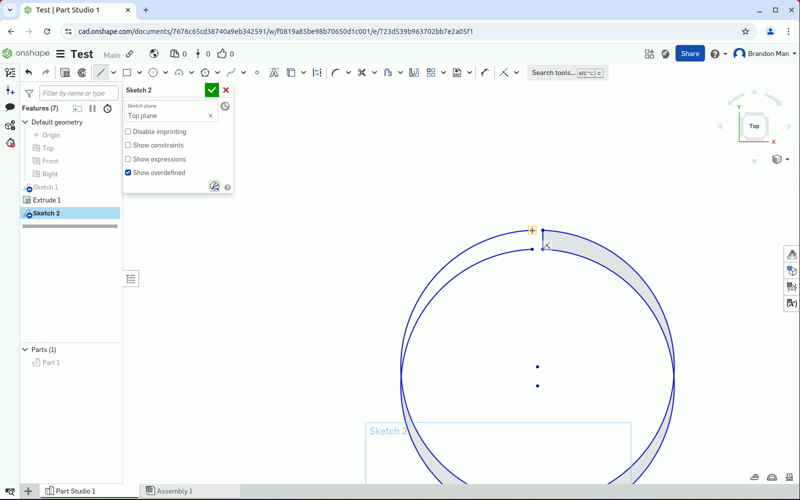
scroll(6)
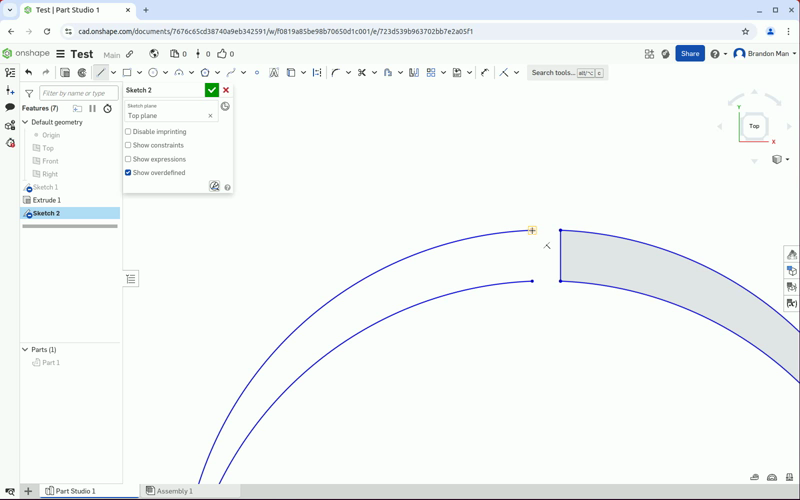
click(532, 230)
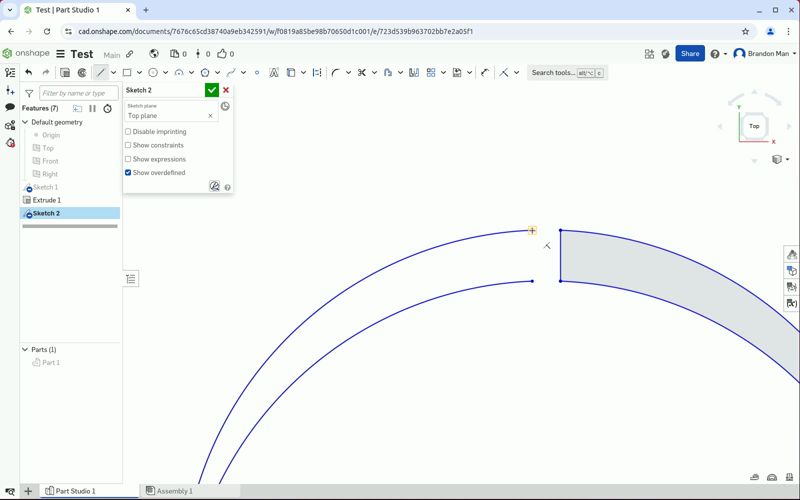
scroll(-6)
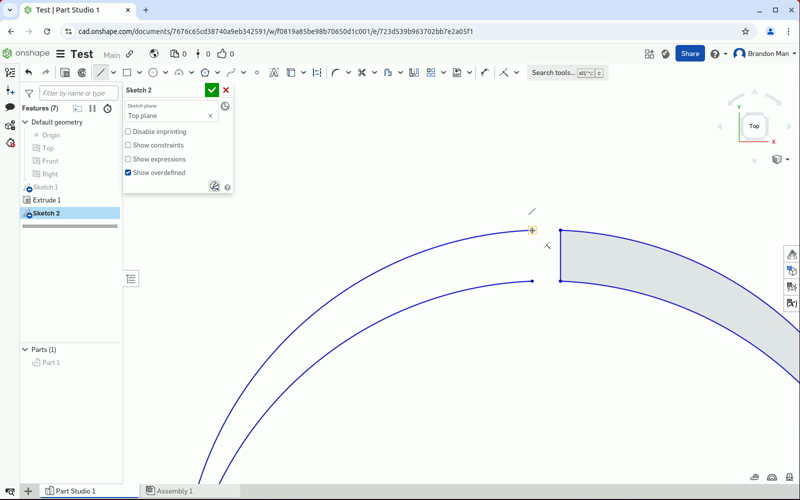
scroll(-6)
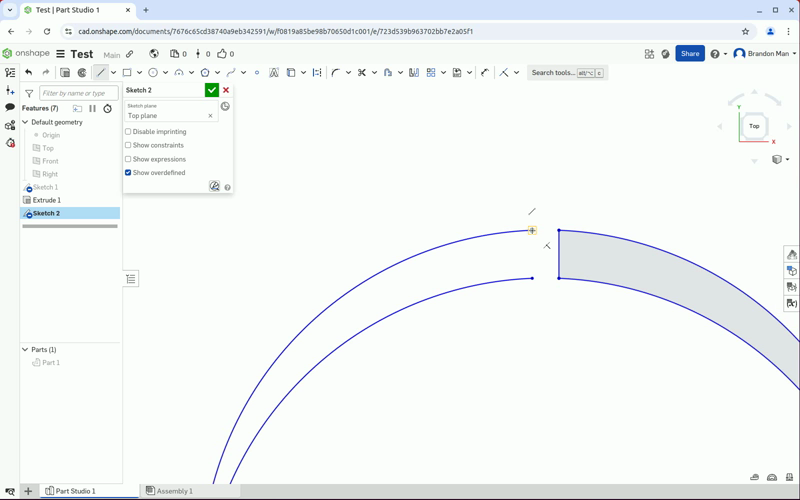
scroll(-6)
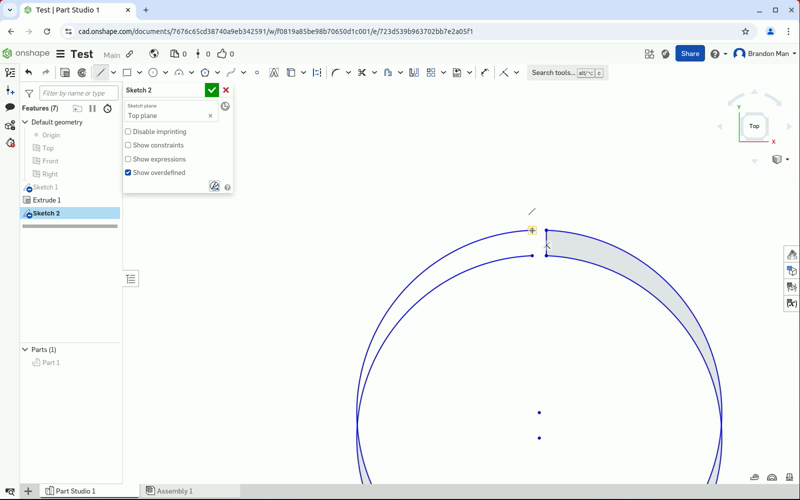
scroll(-6)
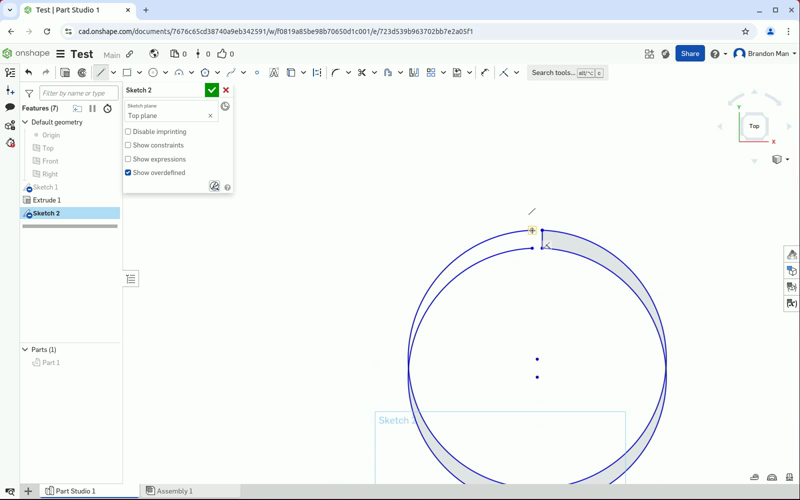
scroll(-6)
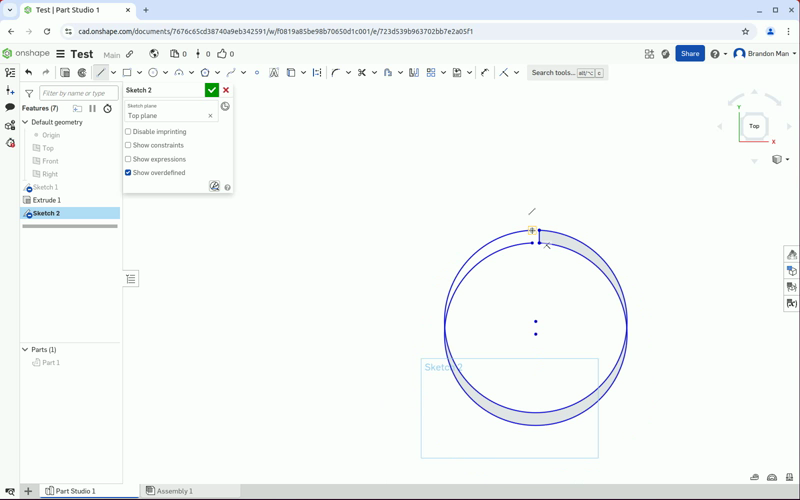
scroll(-6)
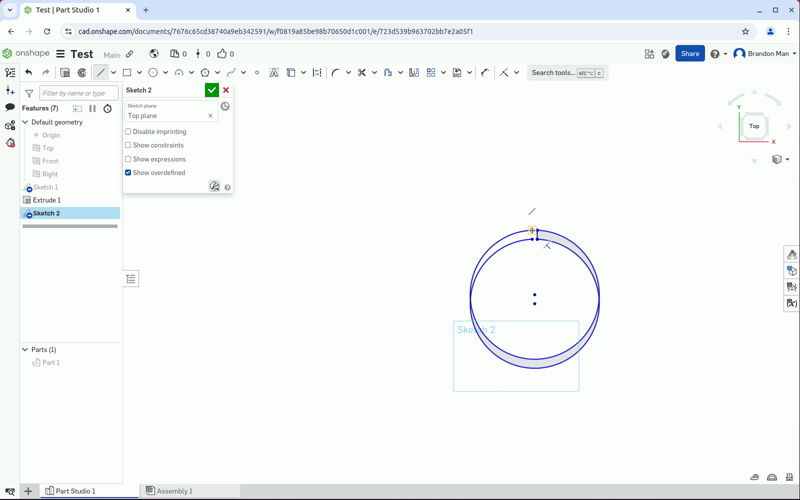
scroll(-6)
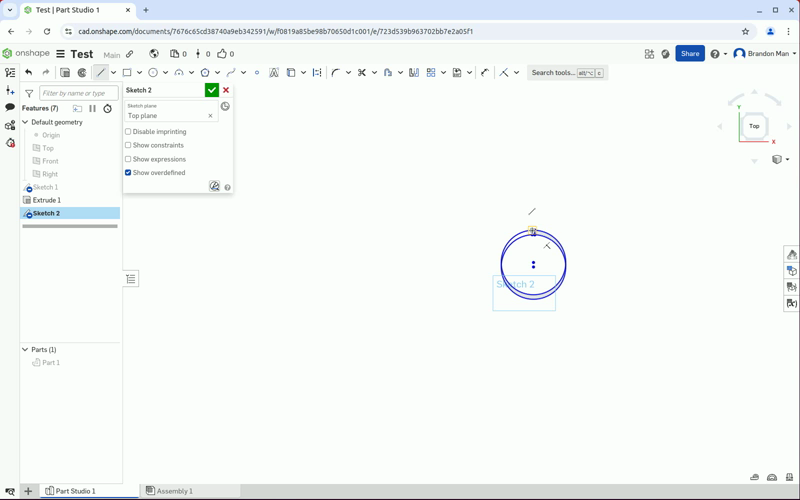
mouse_move(562, 230)
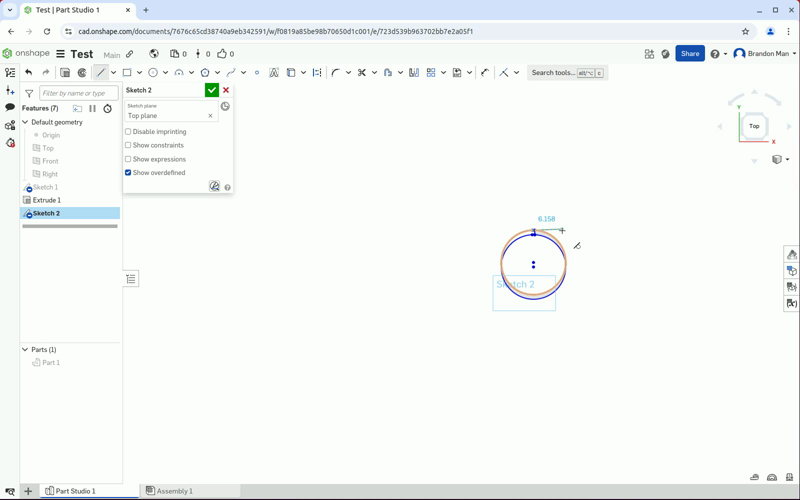
key_down(shift)
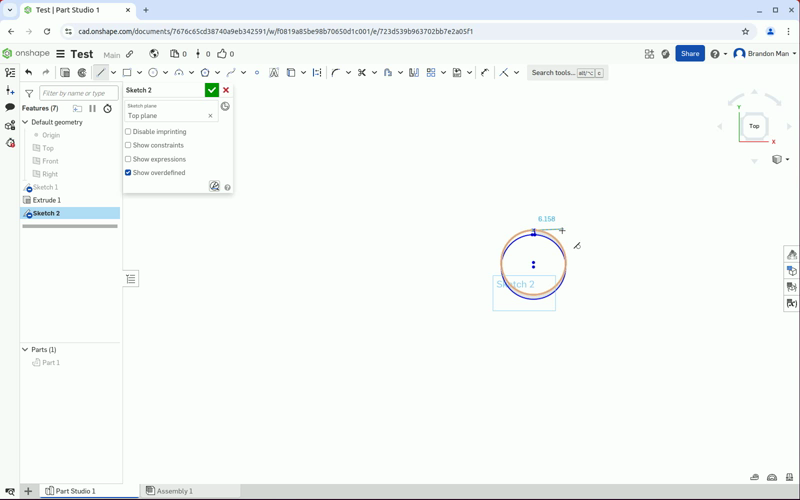
mouse_move(532, 234)
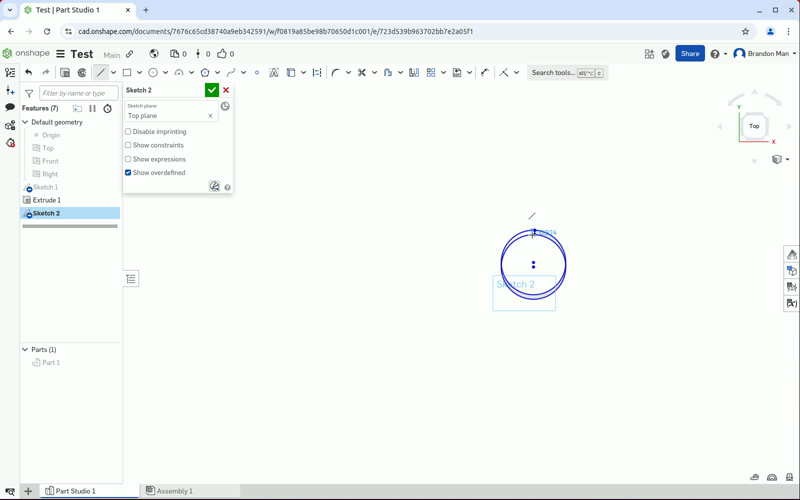
scroll(6)
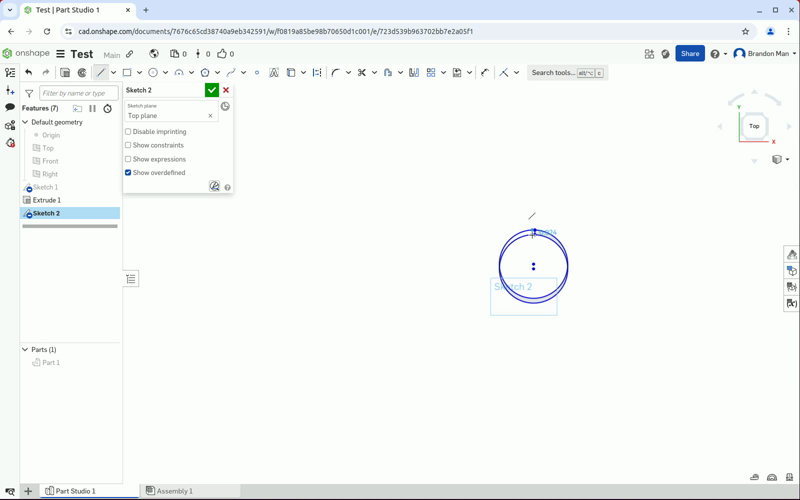
scroll(6)
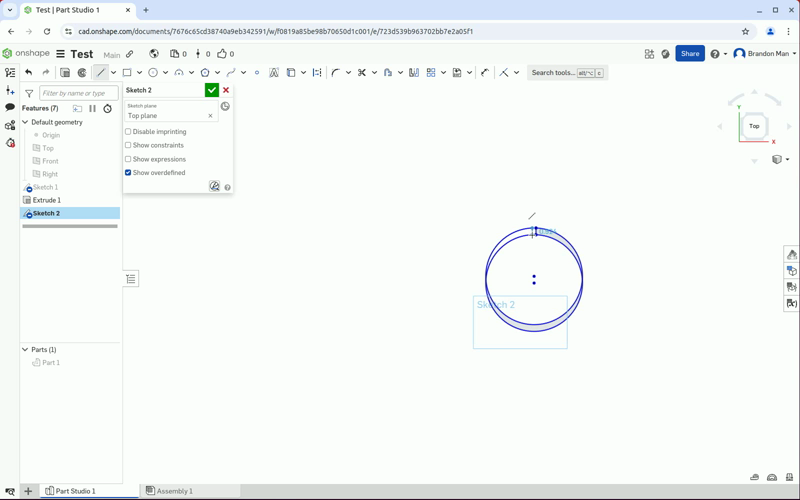
scroll(6)
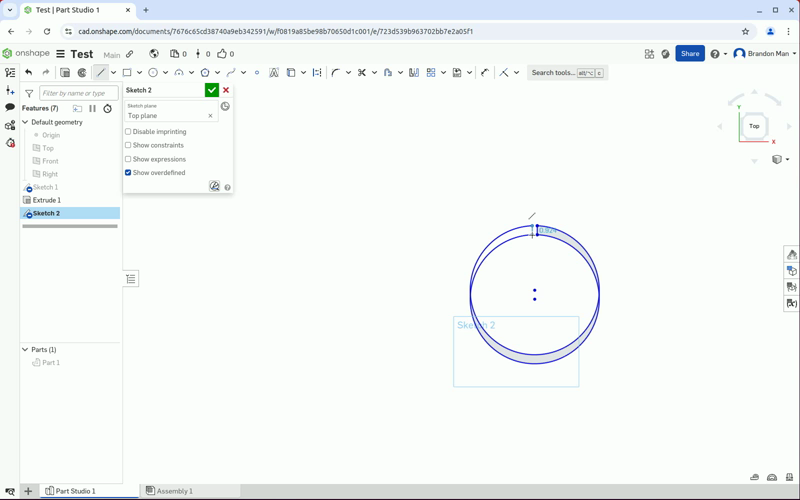
scroll(6)
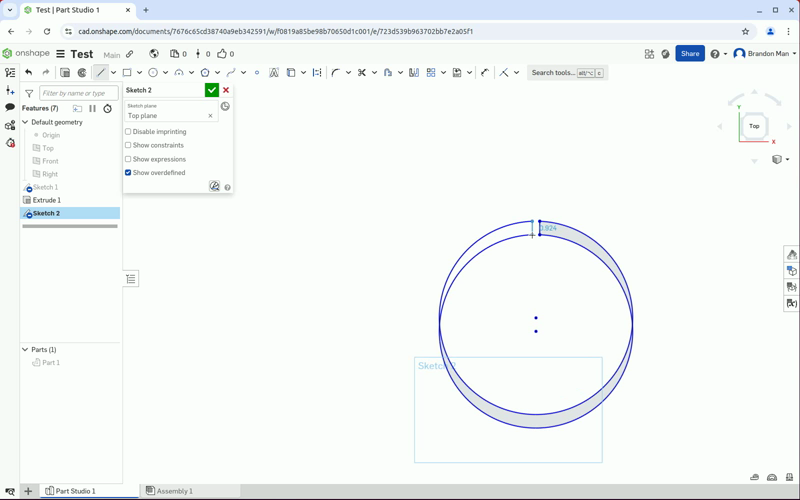
scroll(6)
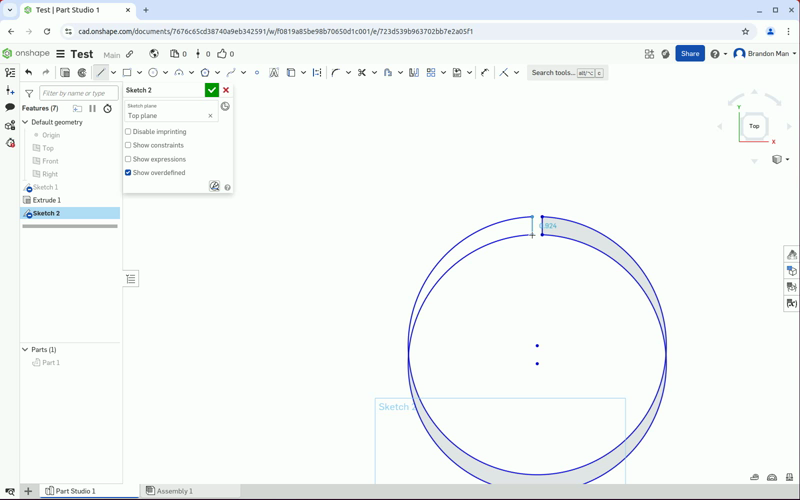
scroll(6)
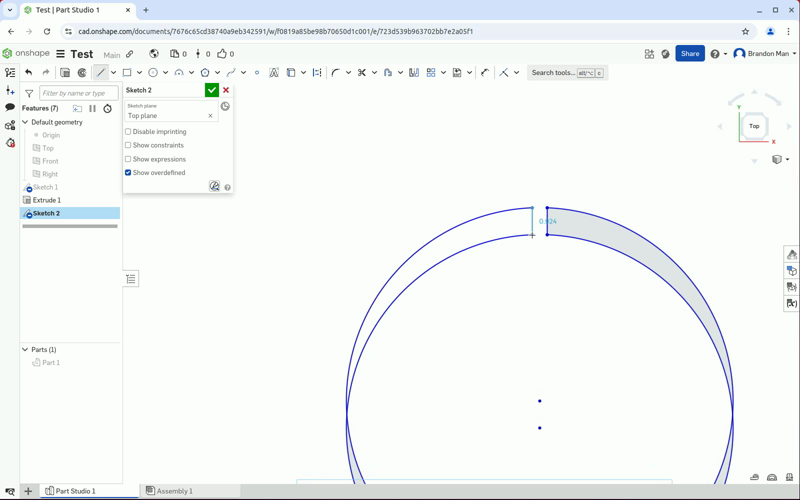
scroll(6)
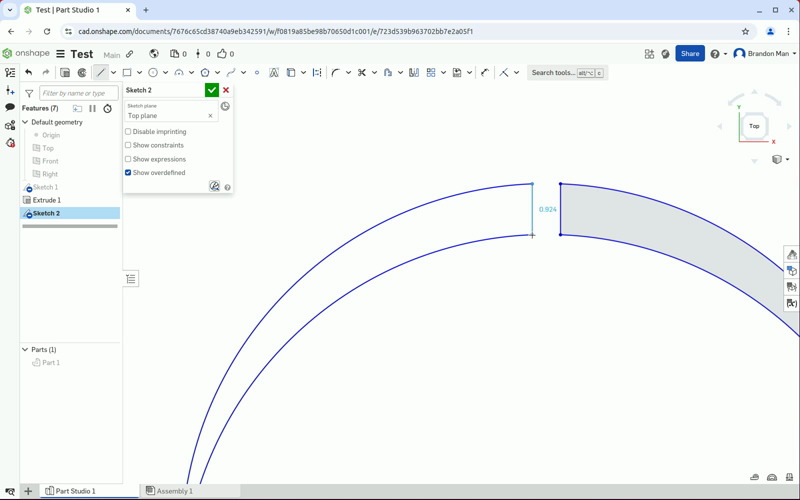
key_up(shift)
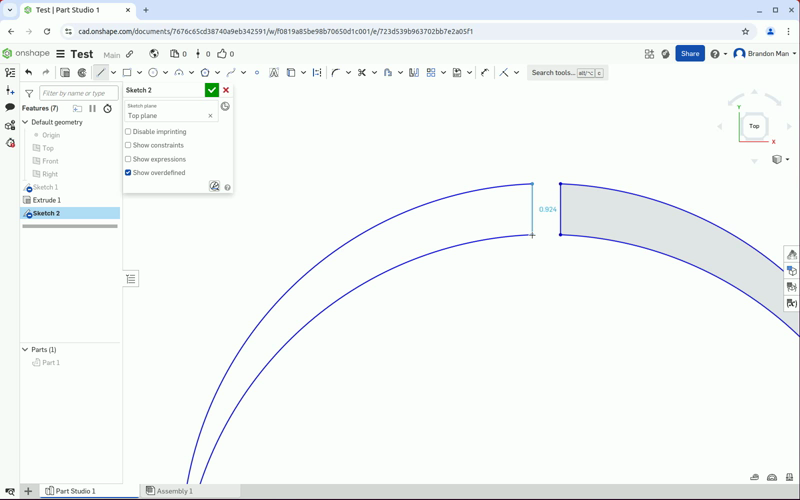
click(532, 234)
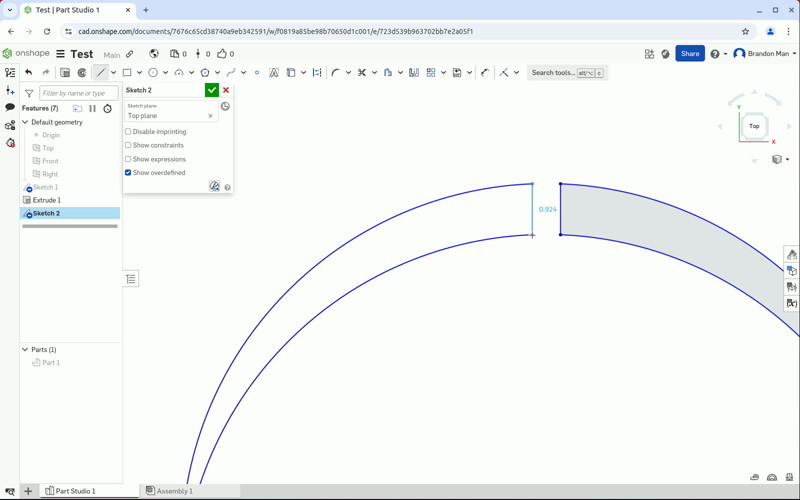
scroll(-6)
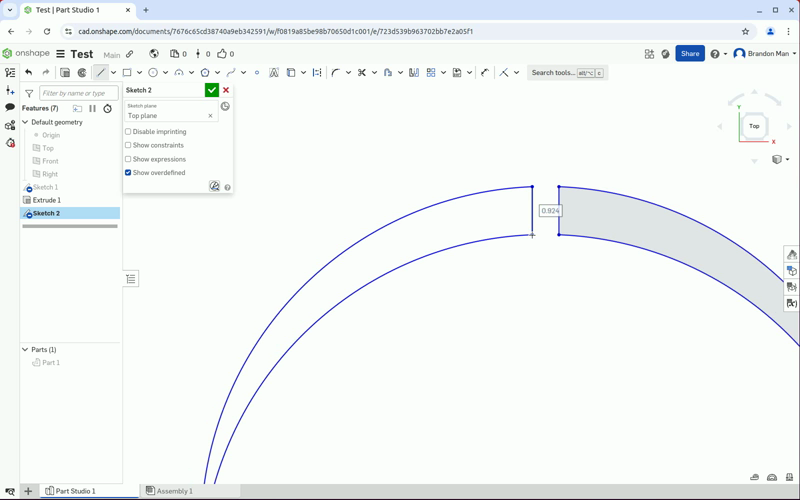
scroll(-6)
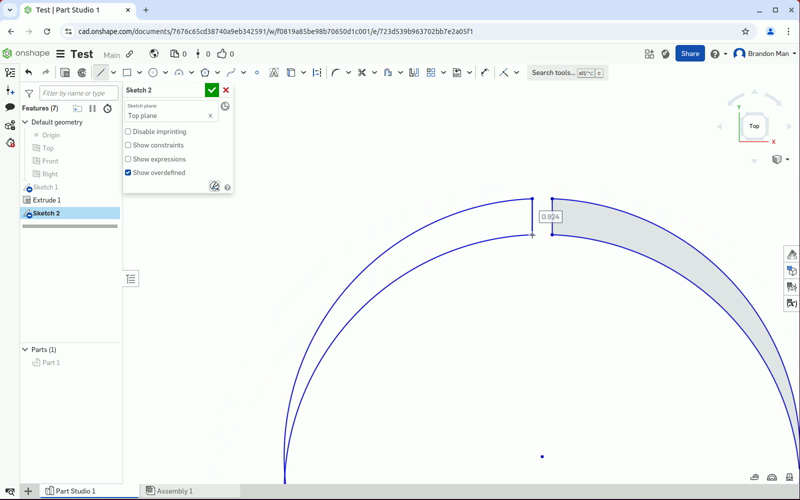
scroll(-6)
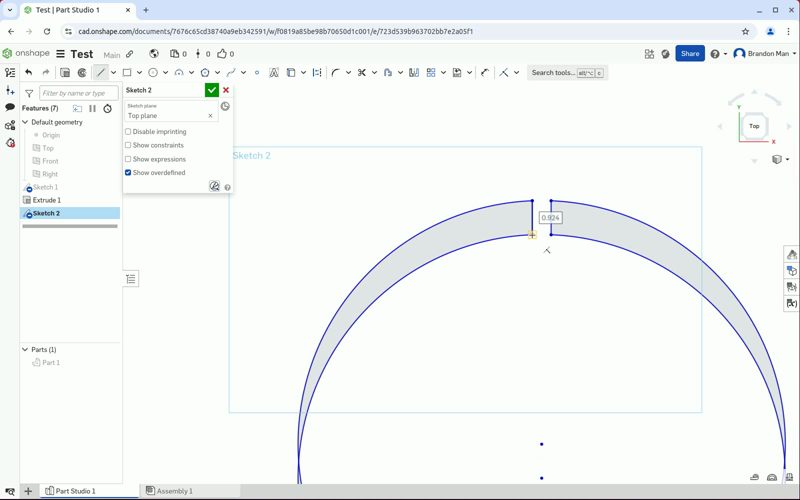
scroll(-6)
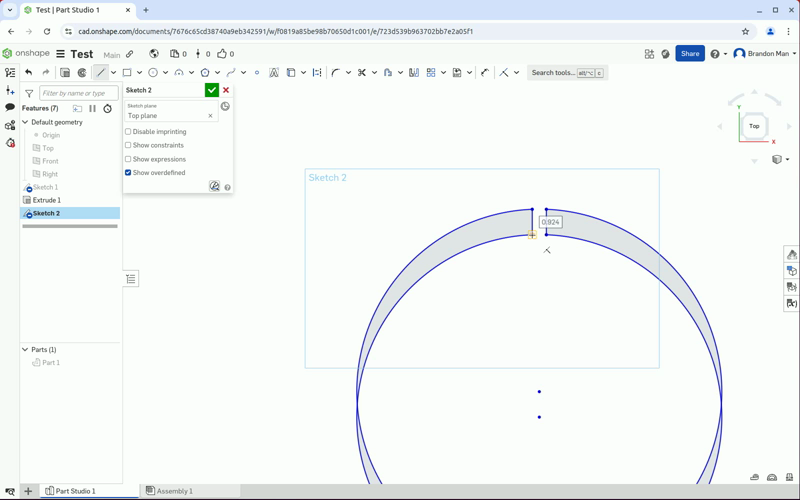
scroll(-6)
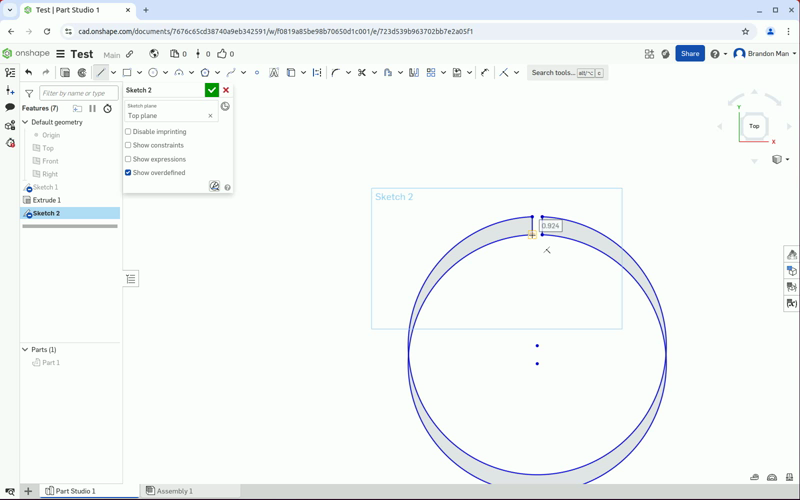
scroll(-6)
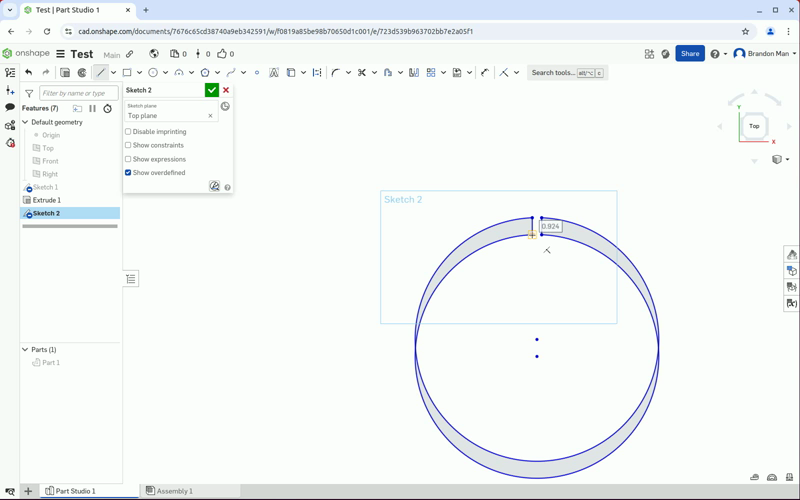
scroll(-6)
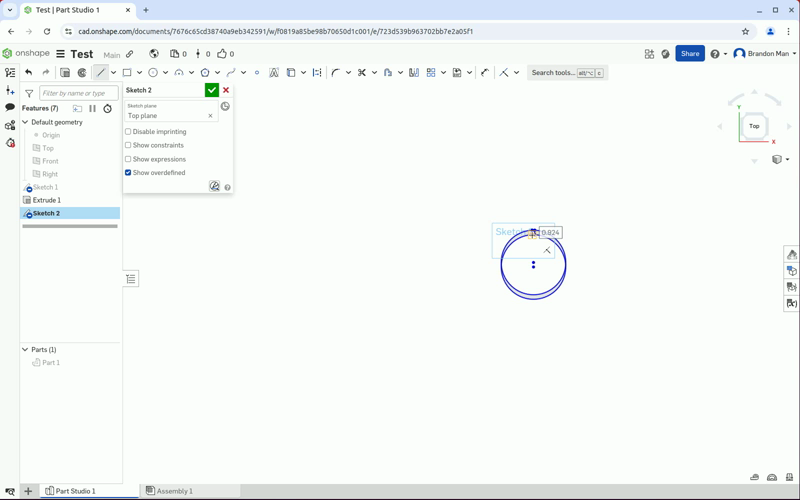
key(esc)
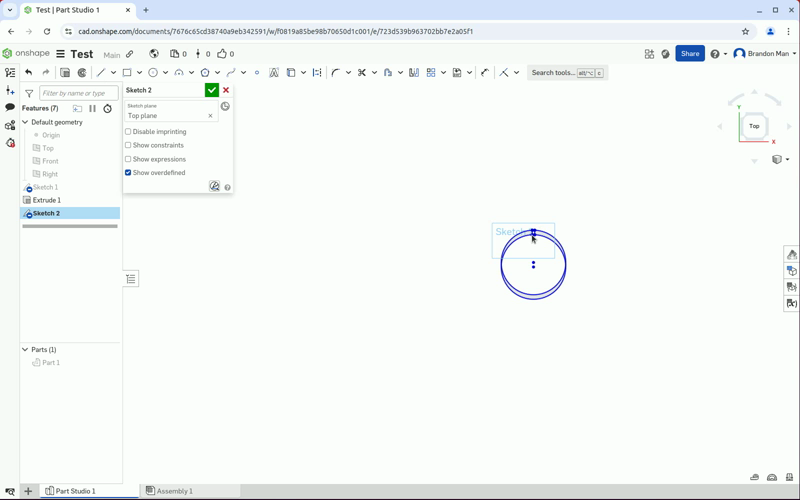
mouse_move(550, 290)
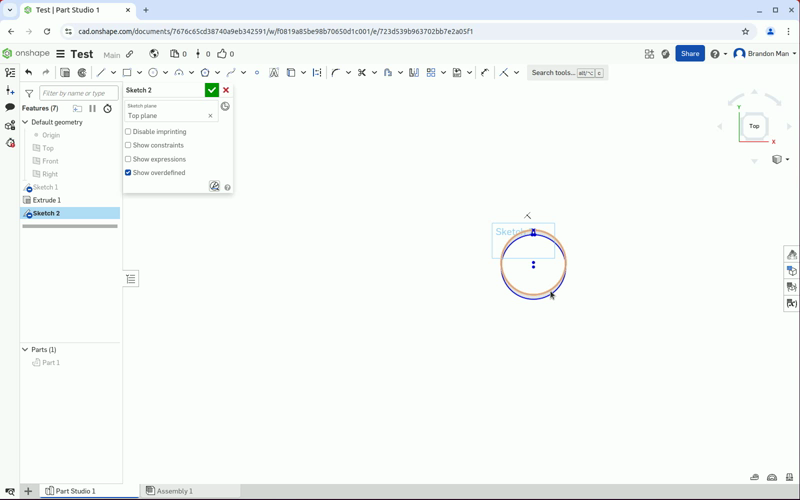
scroll(6)
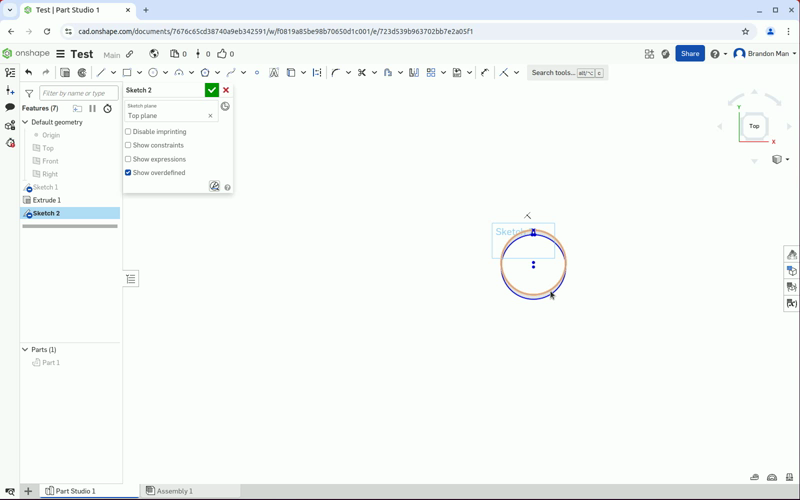
scroll(6)
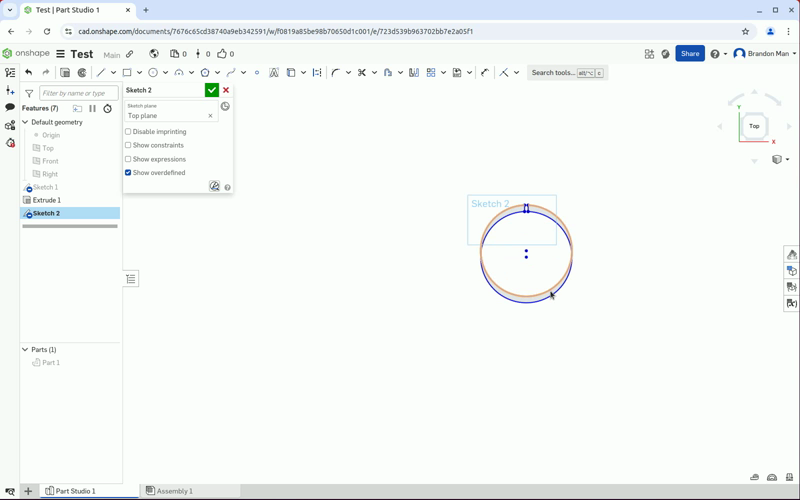
scroll(6)
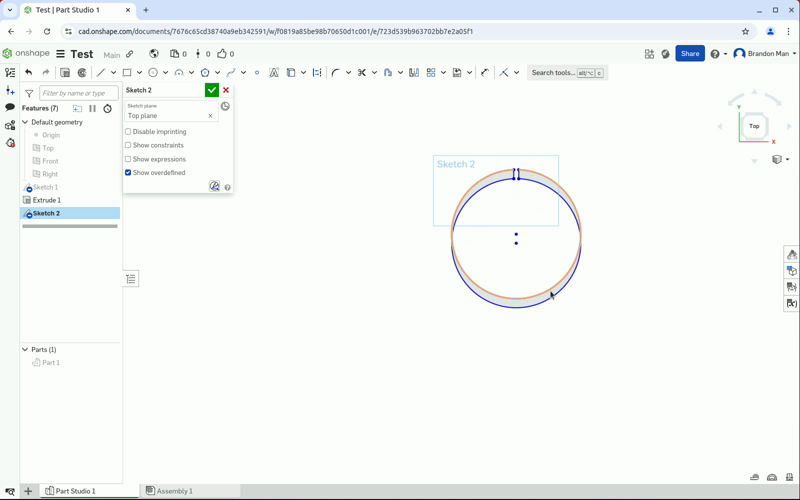
scroll(6)
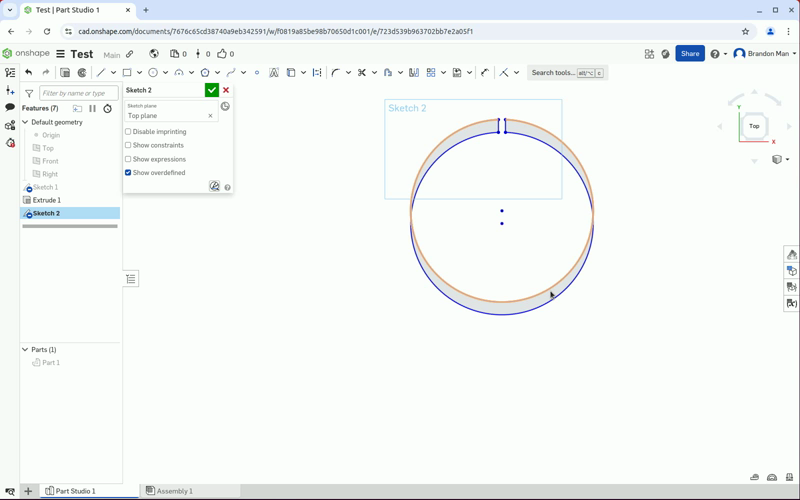
scroll(6)
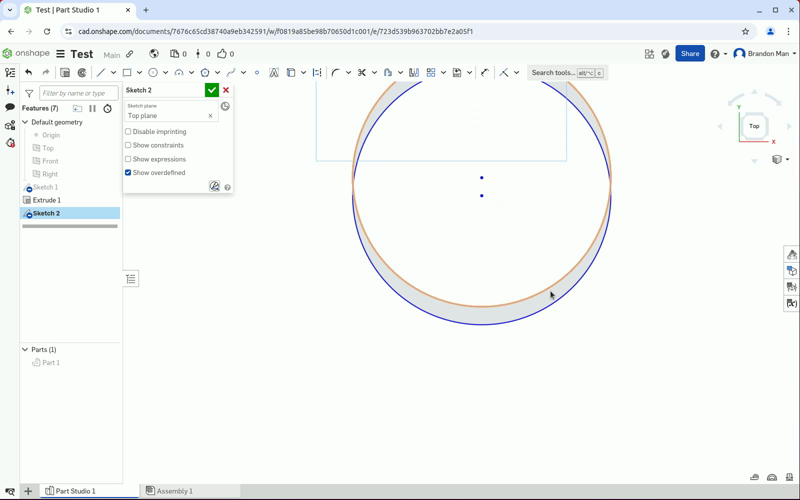
scroll(6)
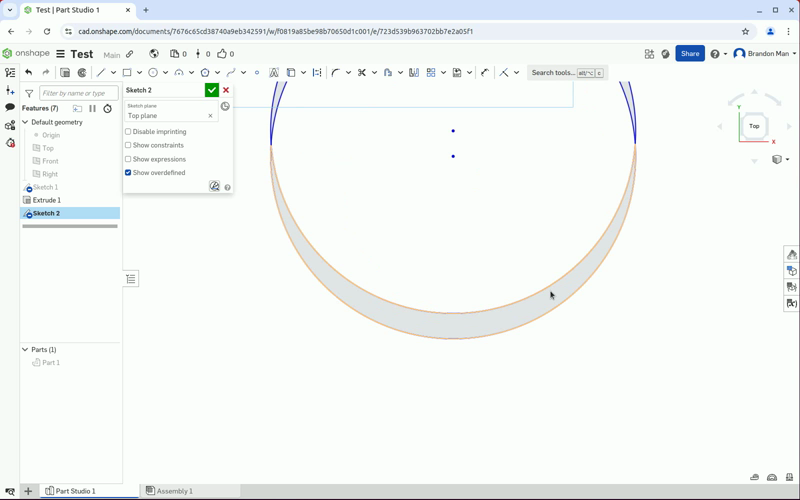
scroll(6)
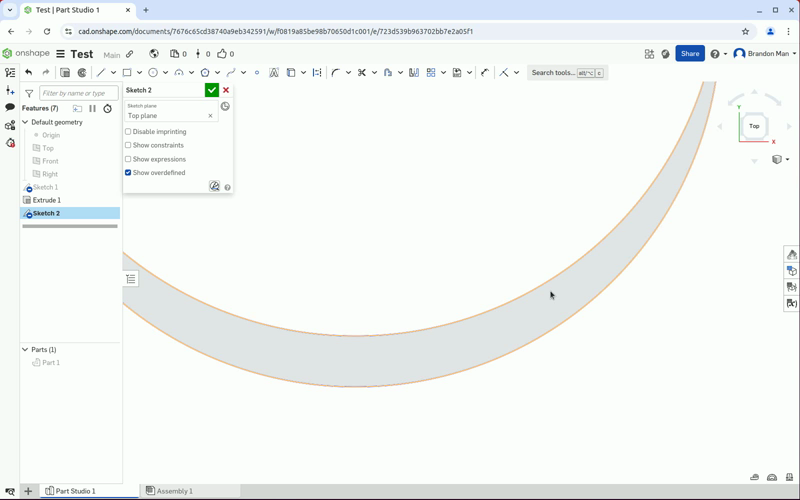
click(550, 290)
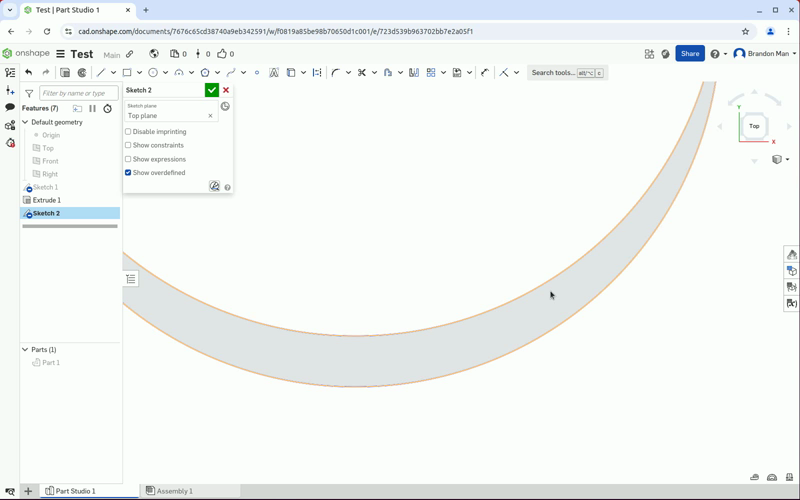
scroll(-6)
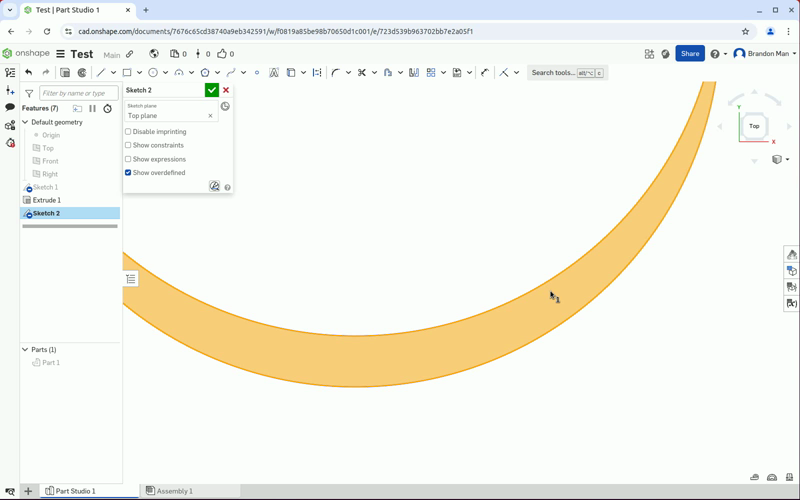
scroll(-6)
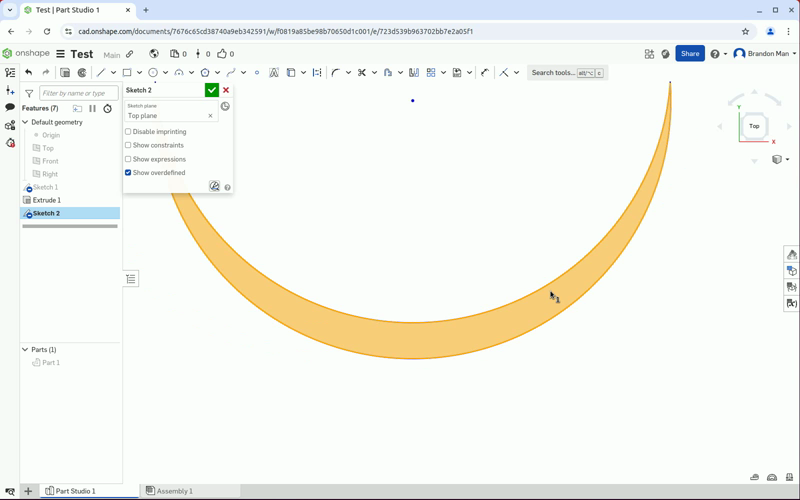
scroll(-6)
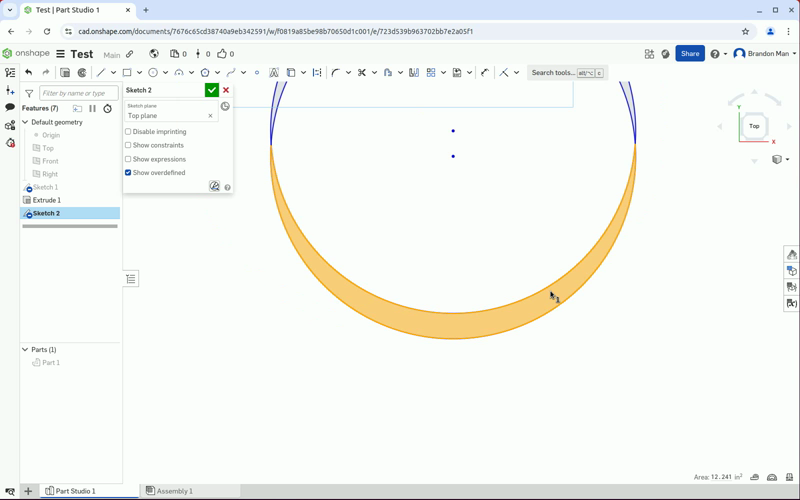
scroll(-6)
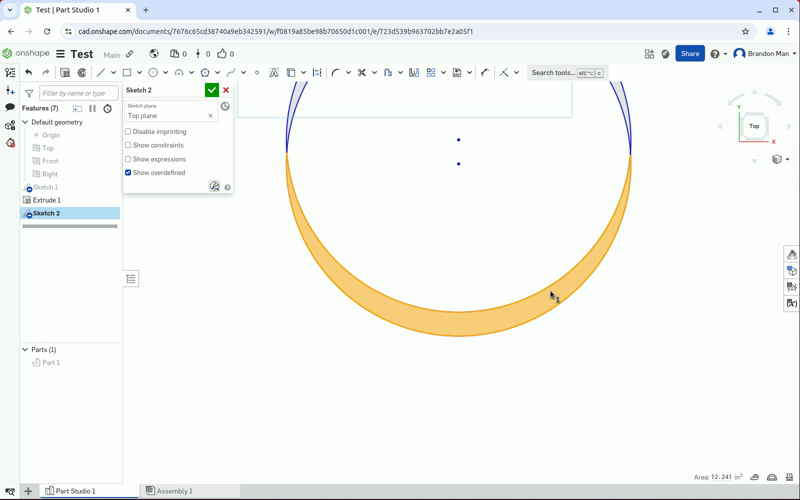
scroll(-6)
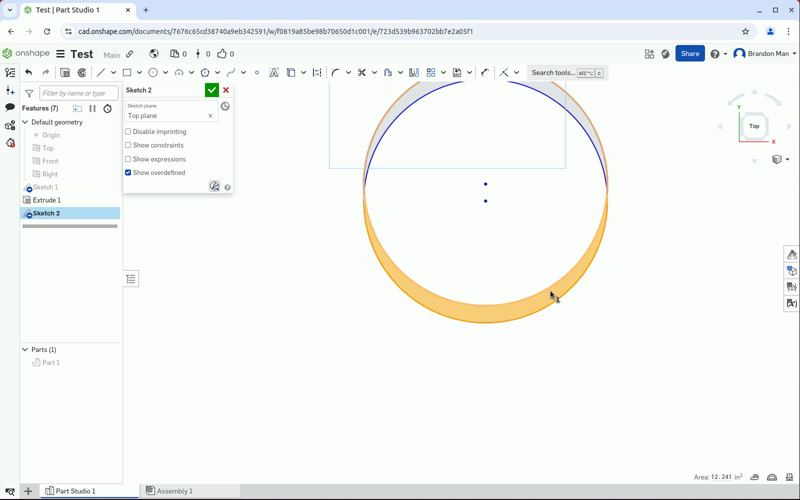
scroll(-6)
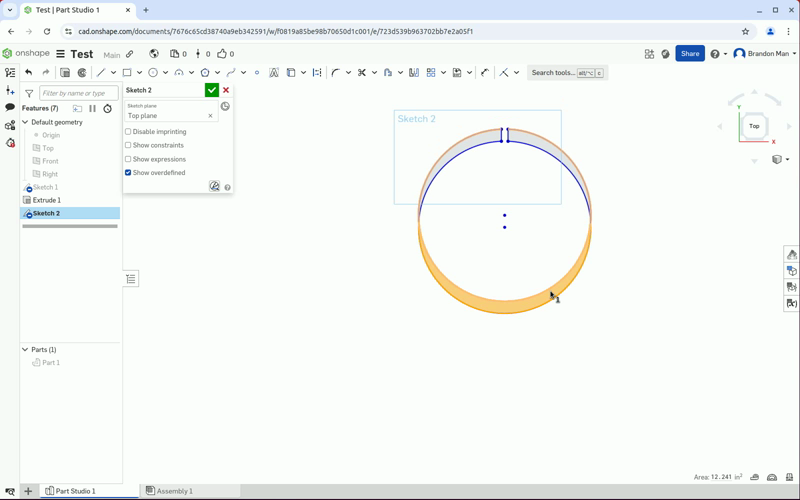
scroll(-6)
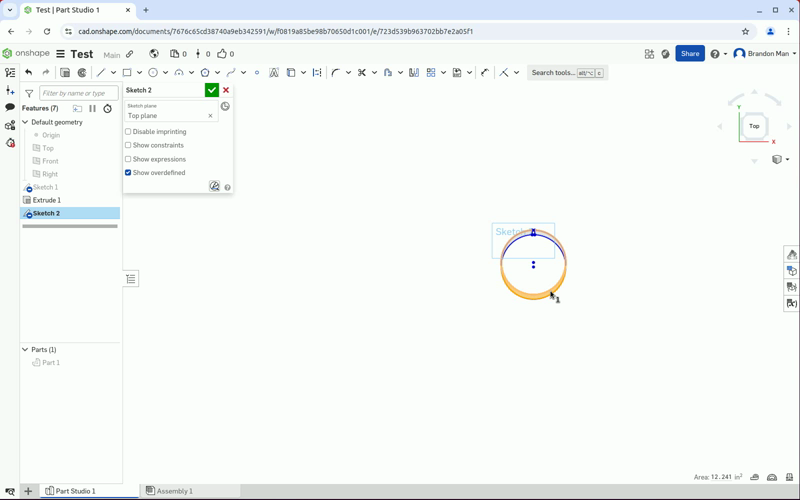
mouse_move(73, 352)
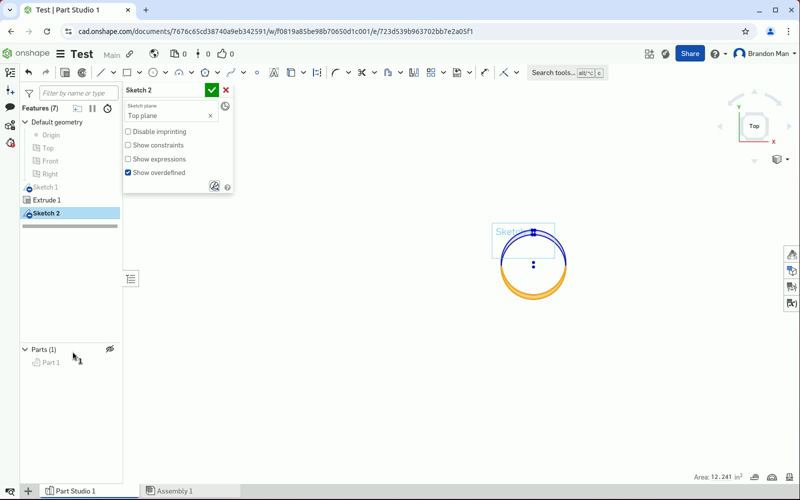
key(shift+y)
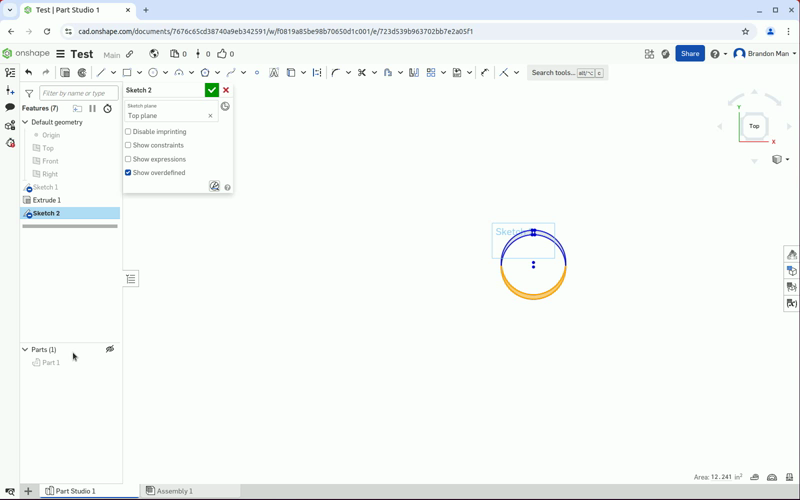
key(shift+e)
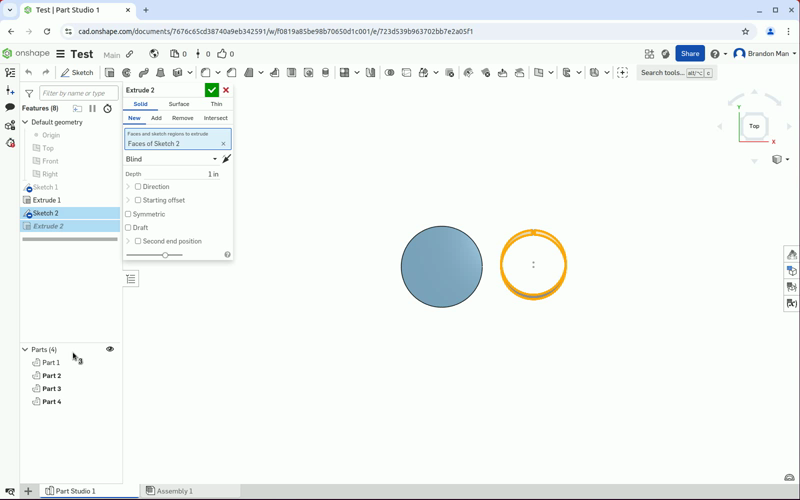
mouse_move(143, 106)
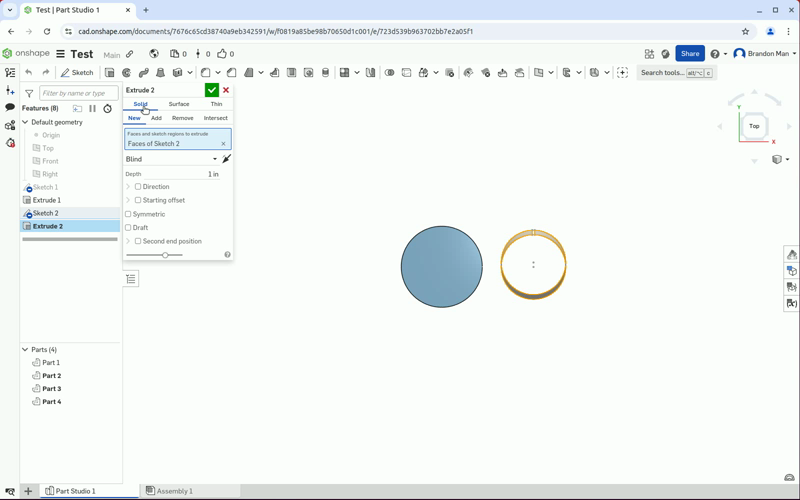
click(143, 106)
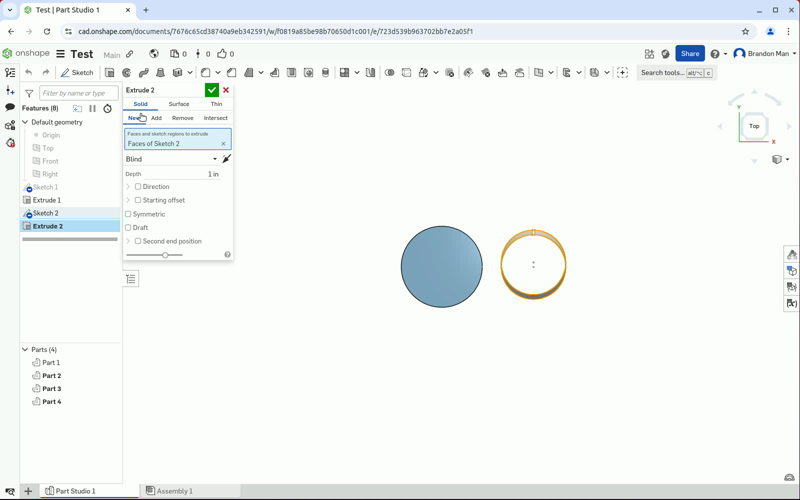
mouse_move(137, 120)
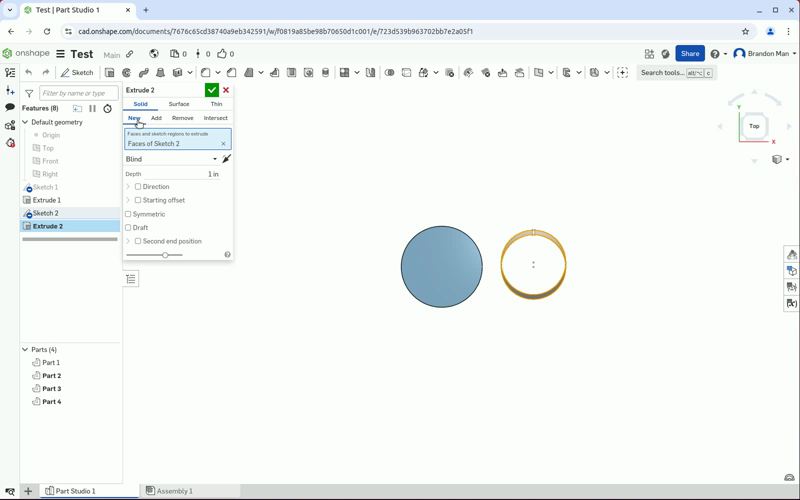
click(137, 120)
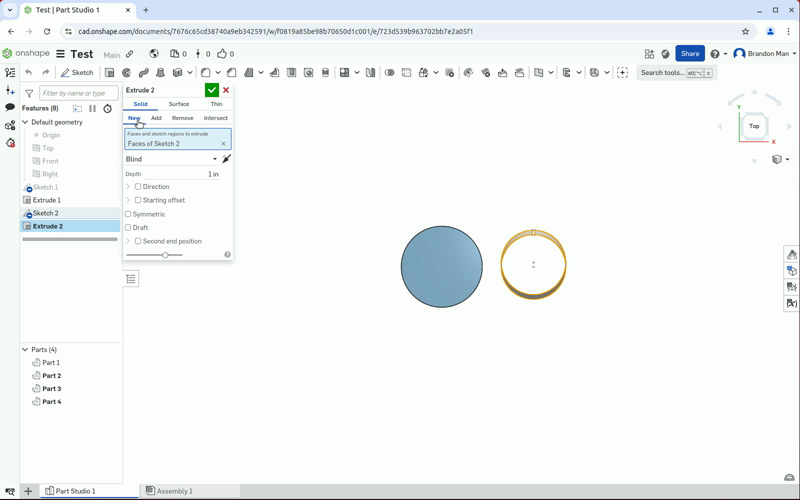
key(tab, 4)
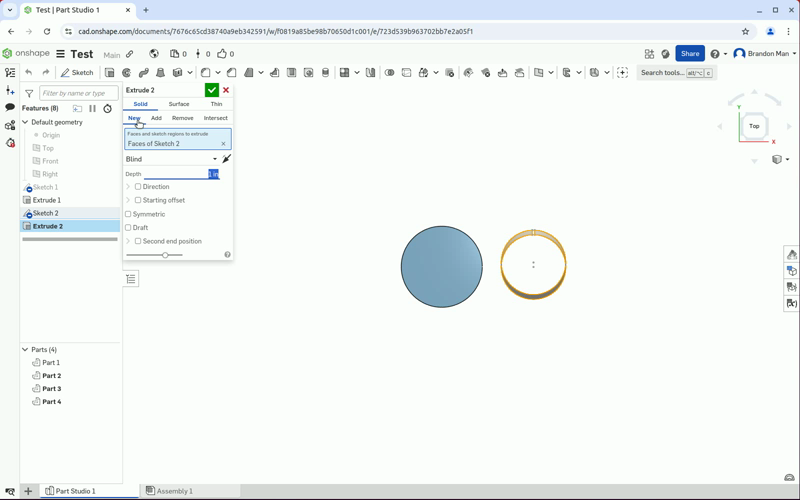
text(0.241)
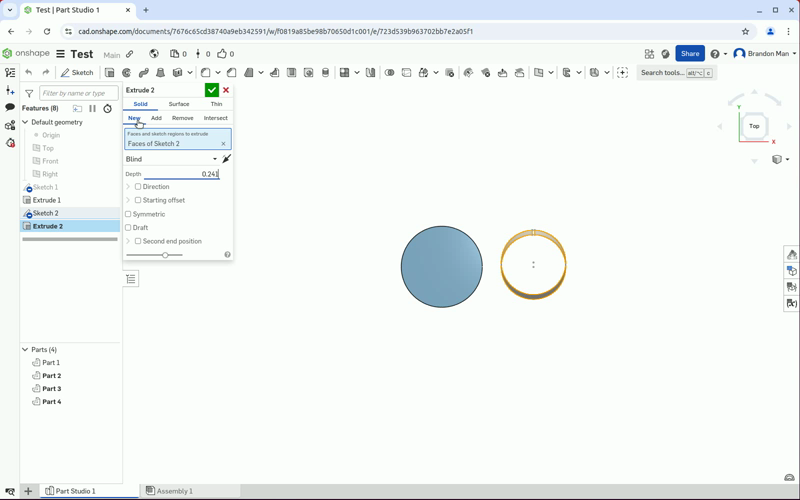
key(enter)
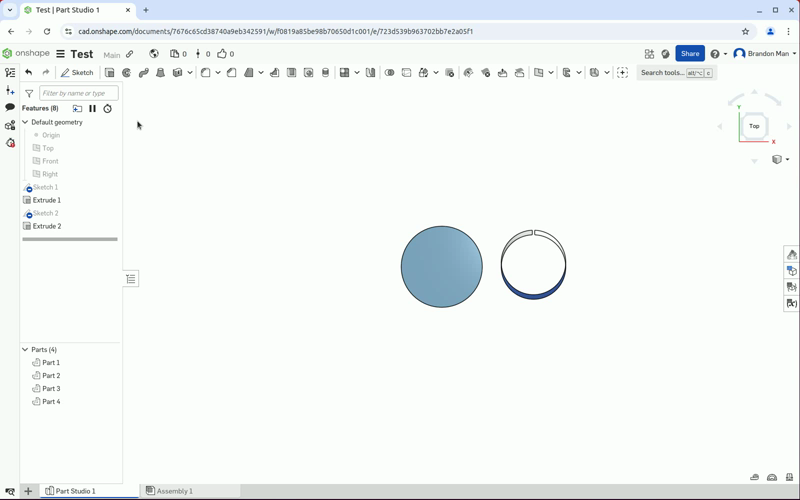
key(shift+h)
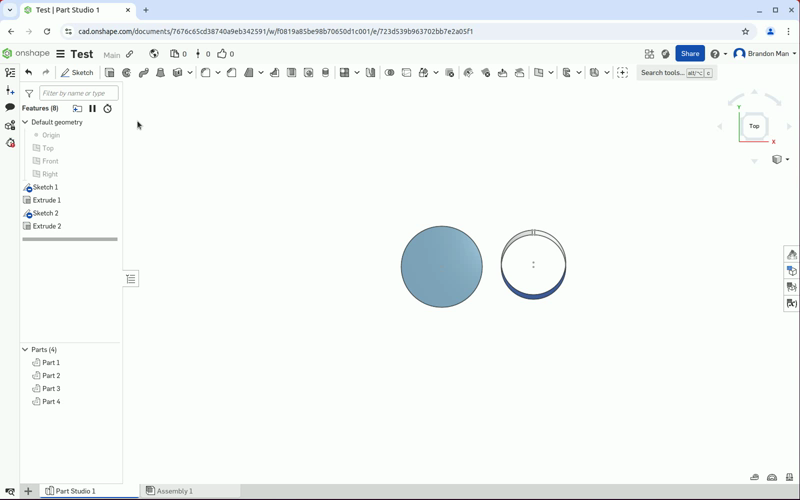
key(shift+h)
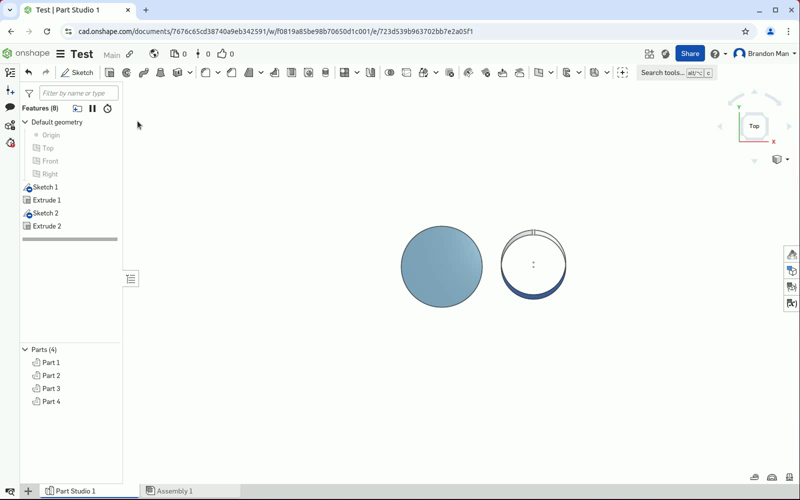
key(shift+7)
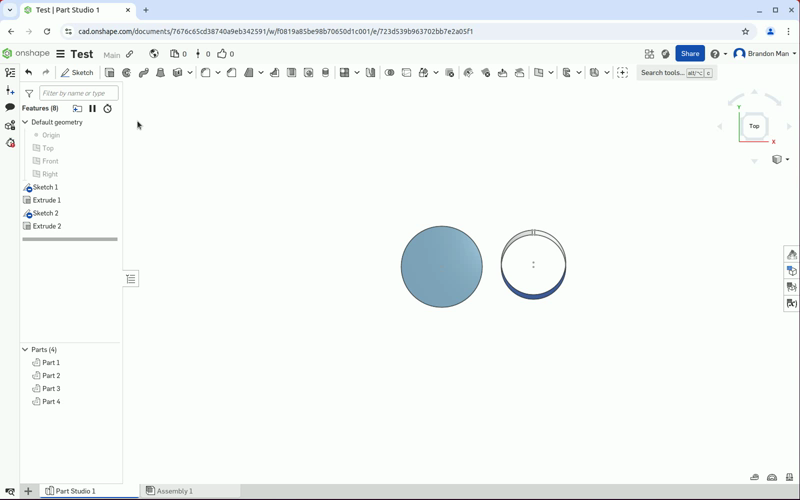
key(up, 3)
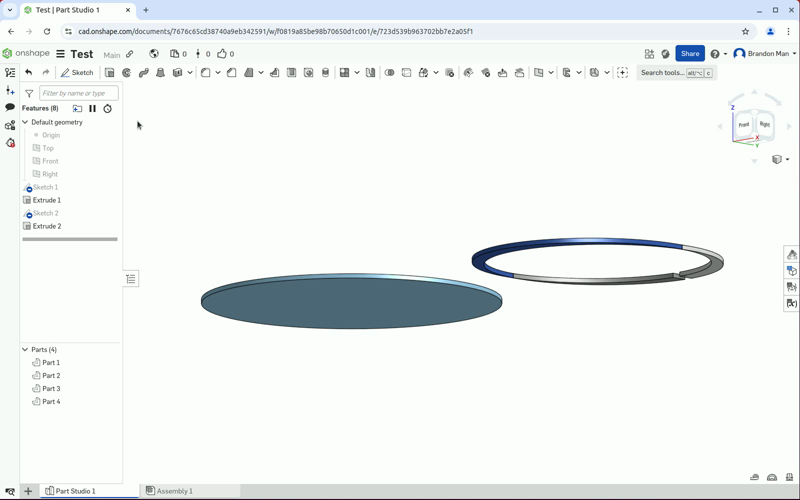
key(left, 3)
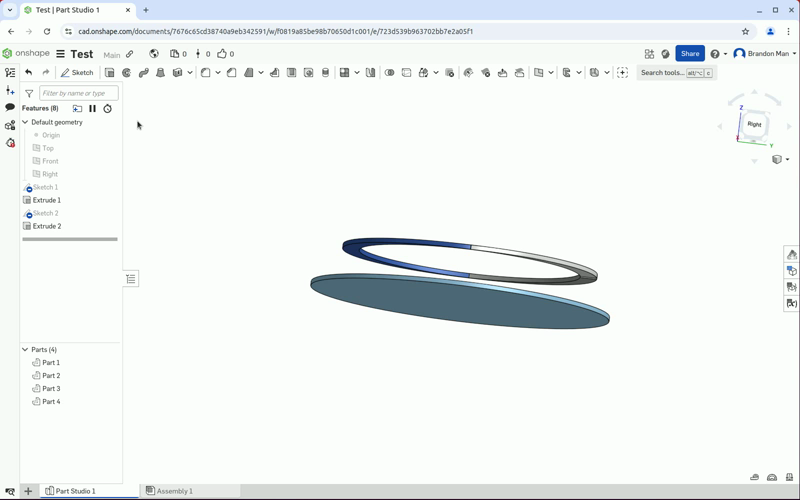
key(right, 3)
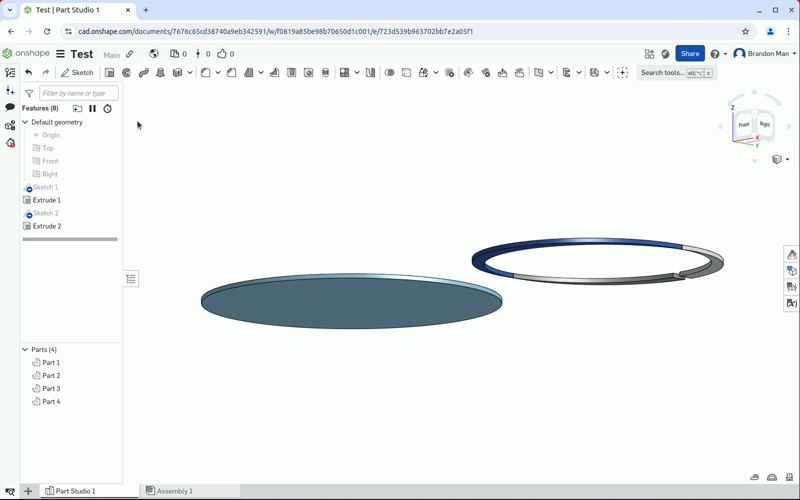
key(down, 3)
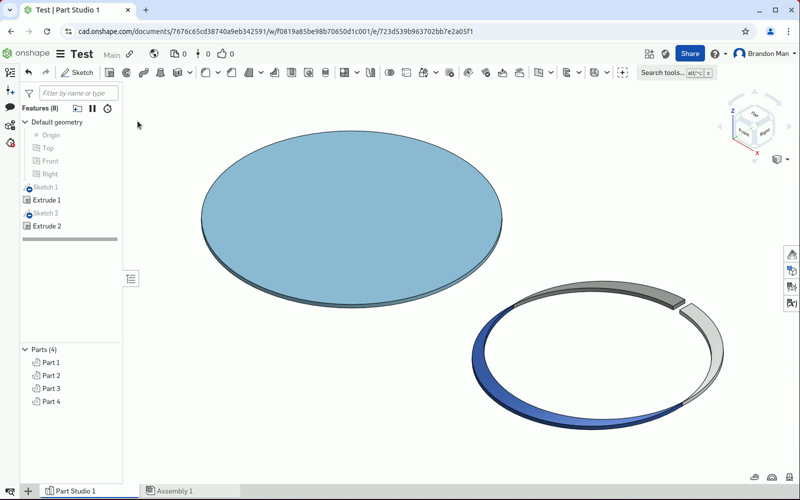
mouse_move(73, 189)
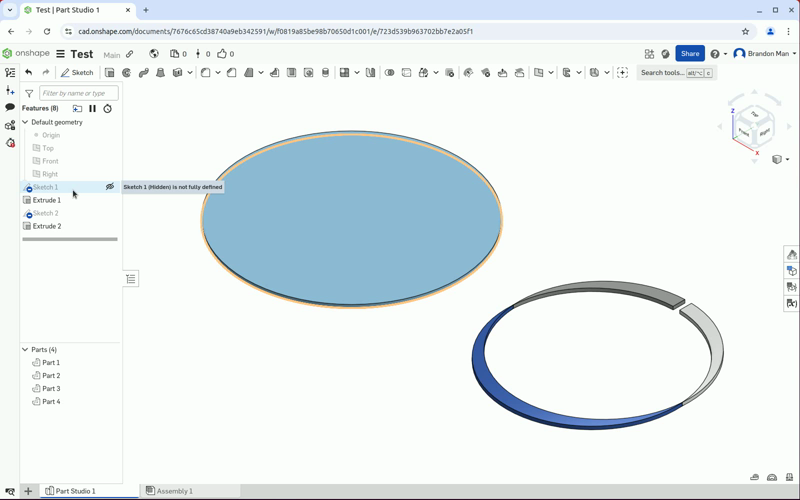
click(73, 189)